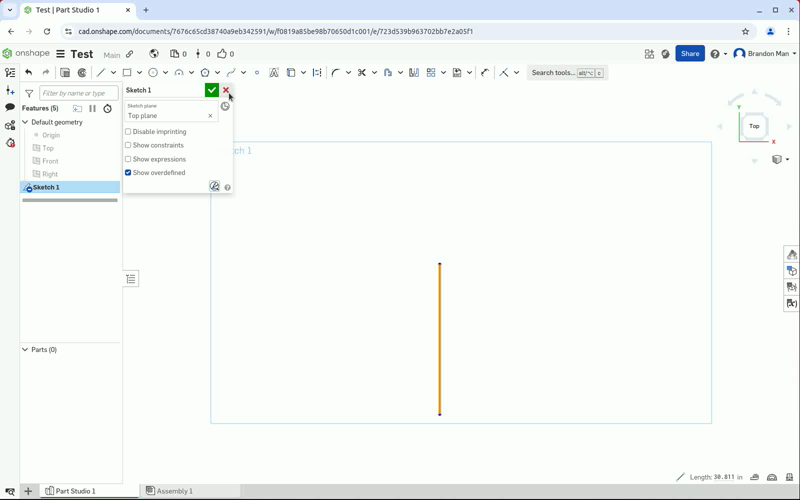
key(shift+h)
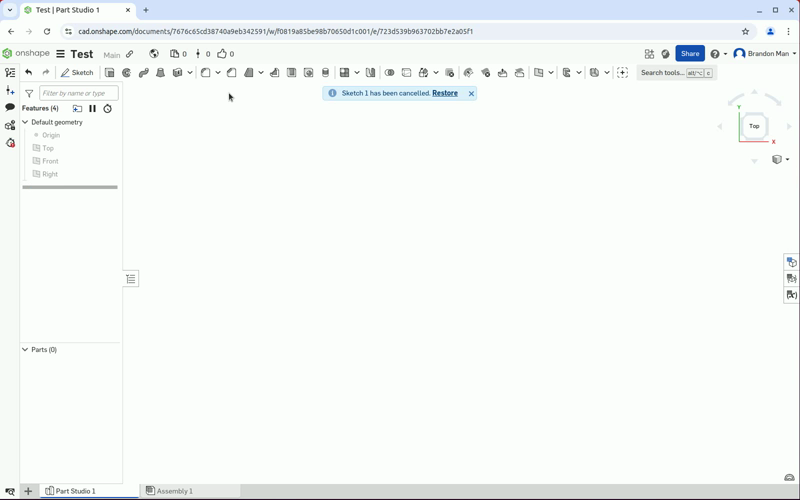
mouse_move(73, 352)
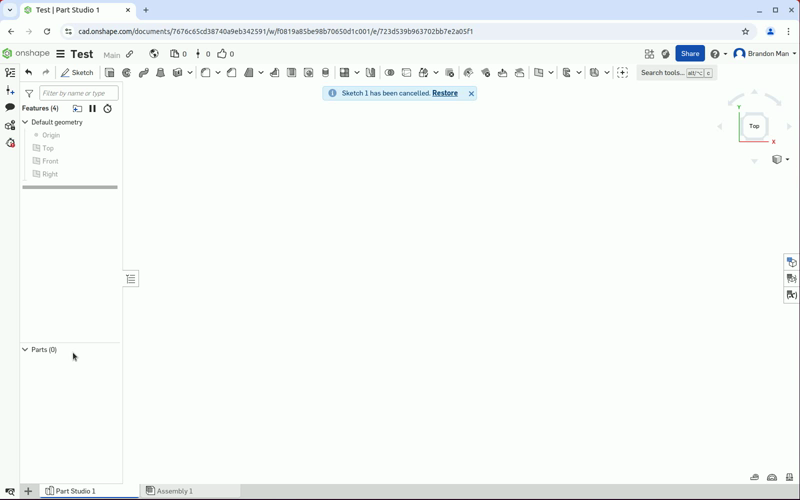
key(y)
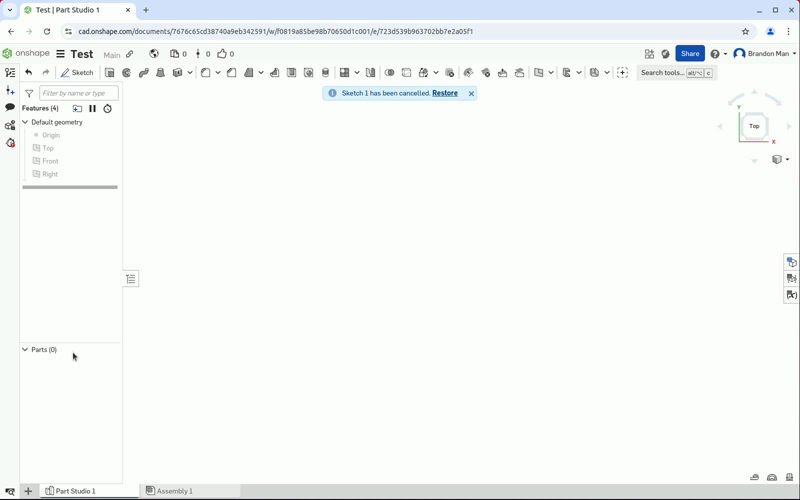
key(shift+p)
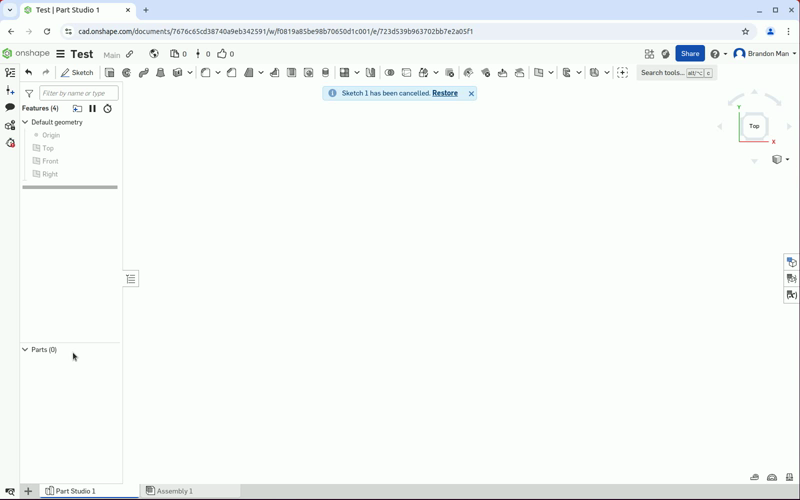
key(space)
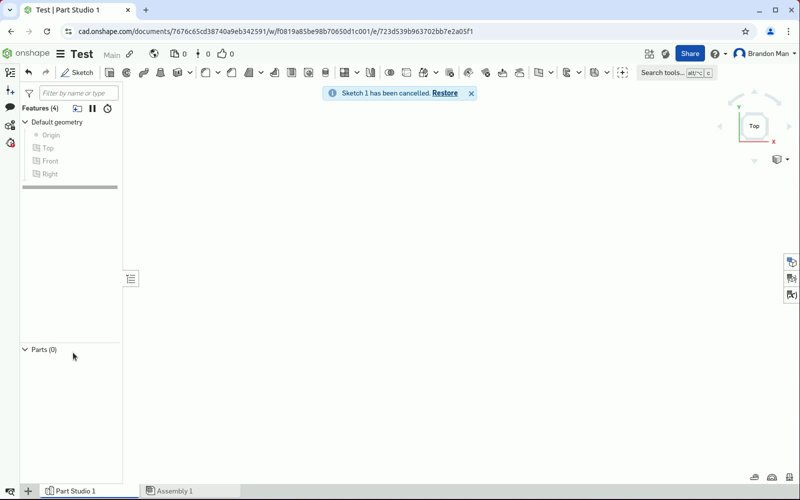
key_down(shift)
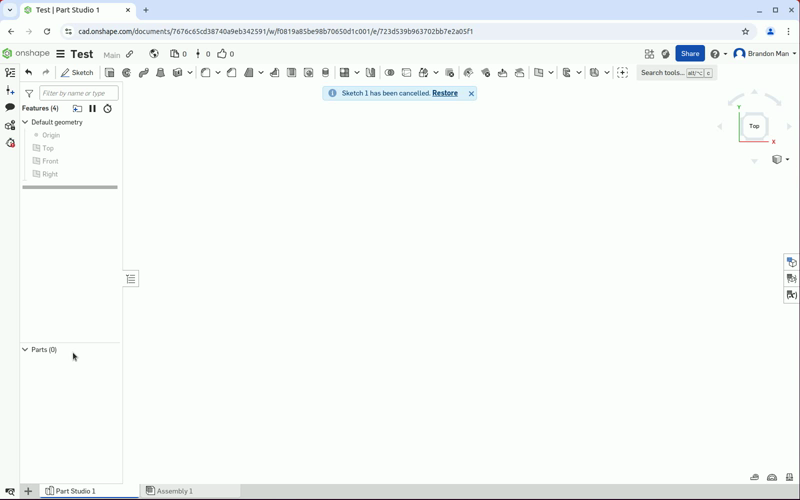
key(up)
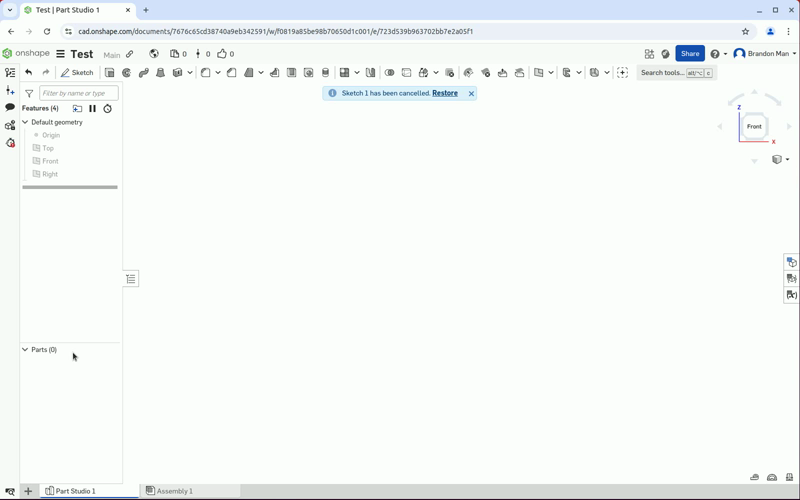
key_up(shift)
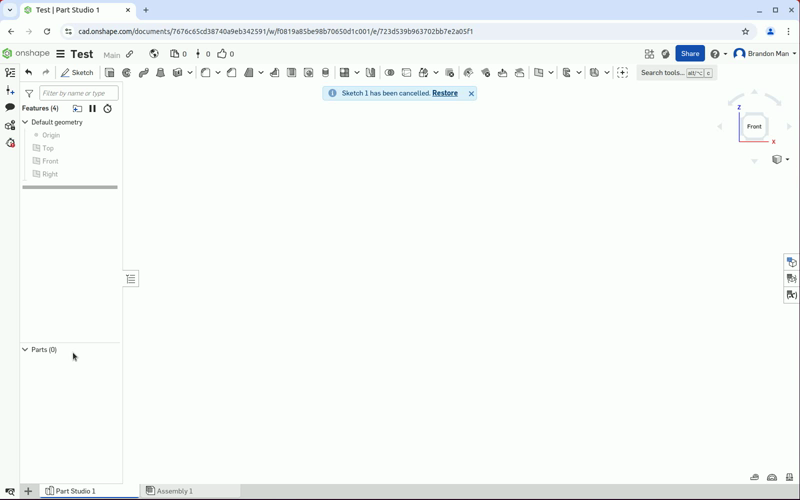
mouse_move(73, 352)
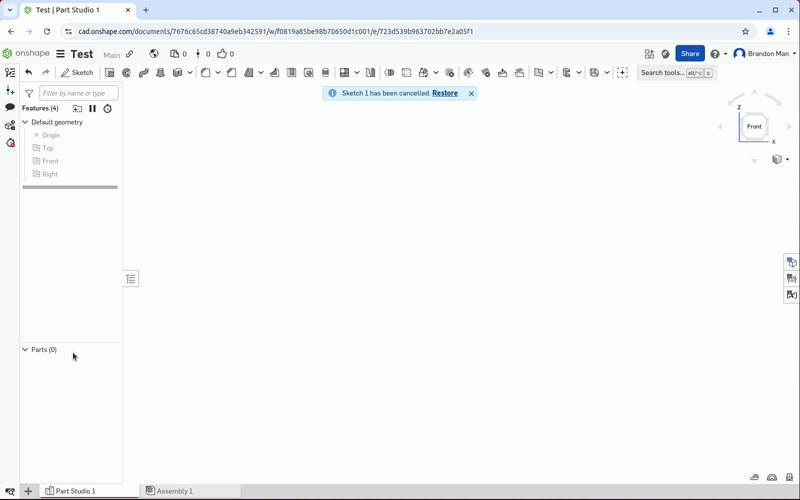
key(shift+y)
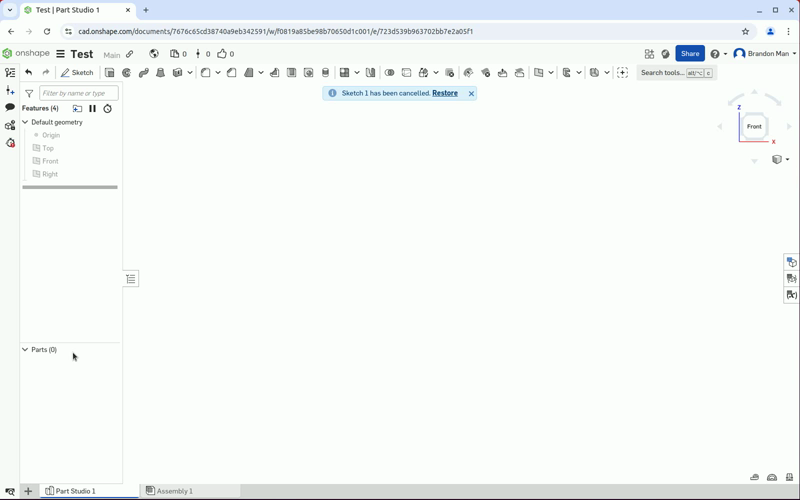
key(shift+s)
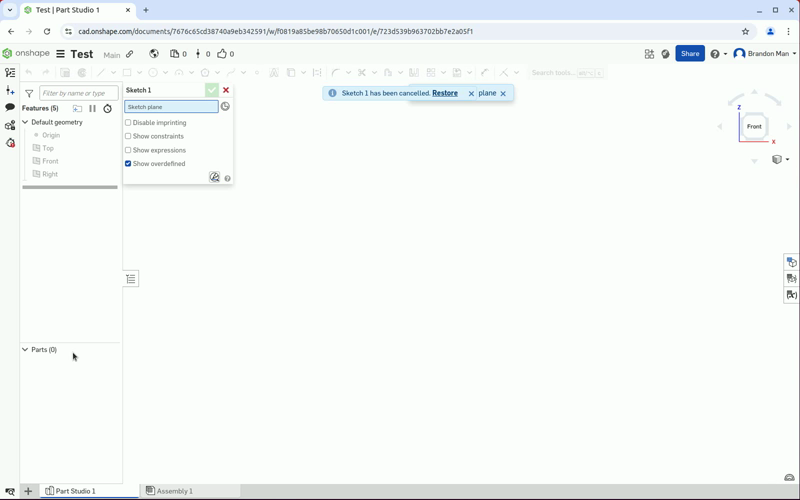
mouse_move(73, 163)
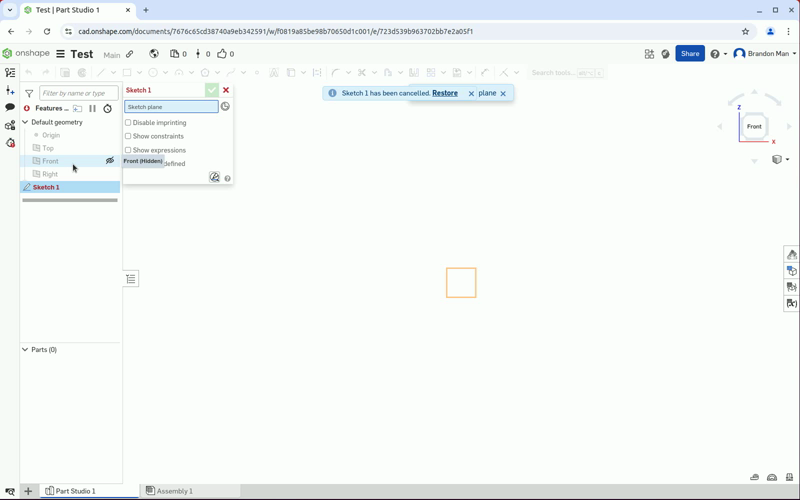
click(73, 163)
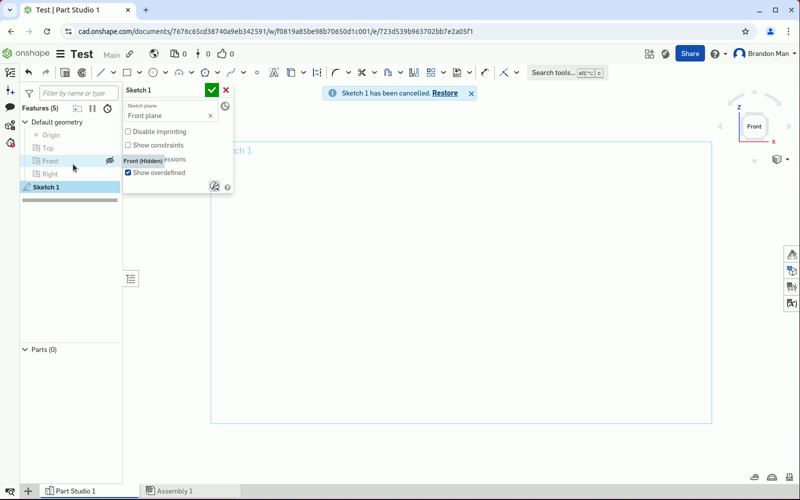
mouse_move(73, 352)
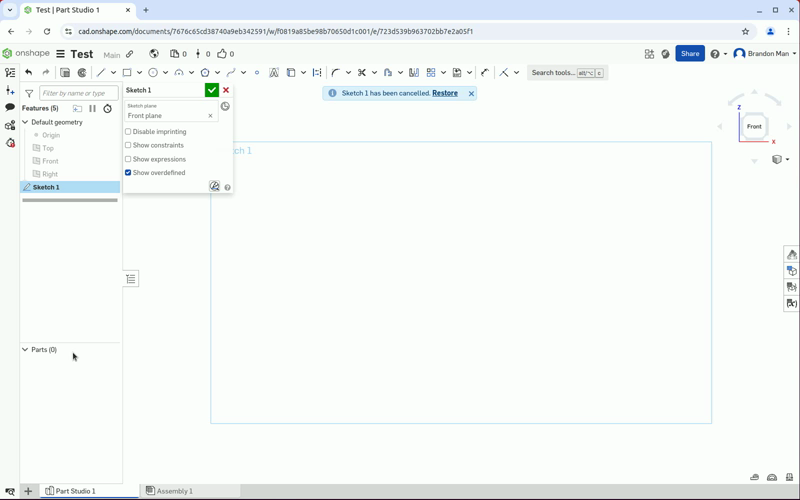
key(y)
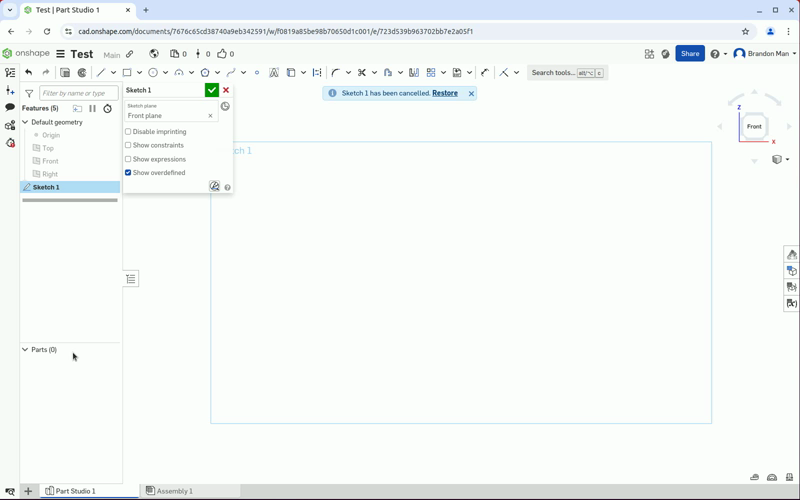
key(l)
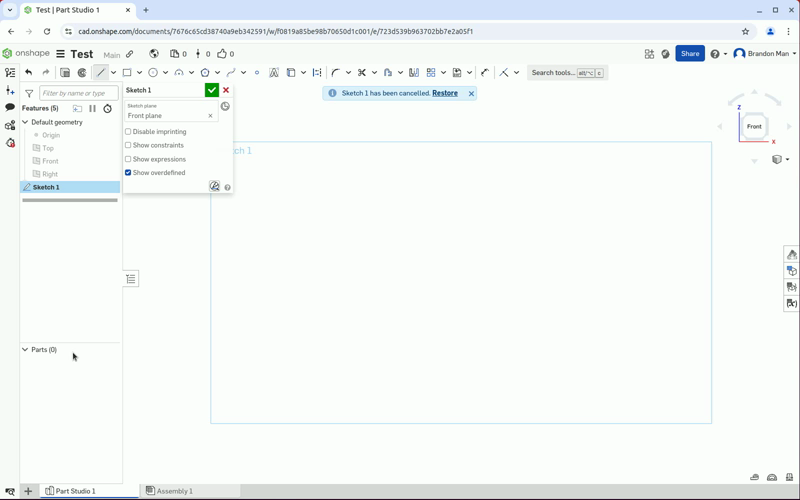
key_down(shift)
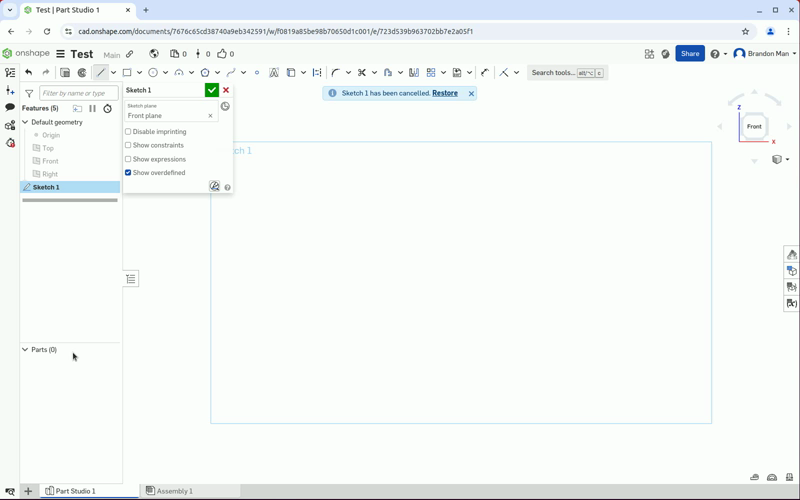
mouse_move(460, 282)
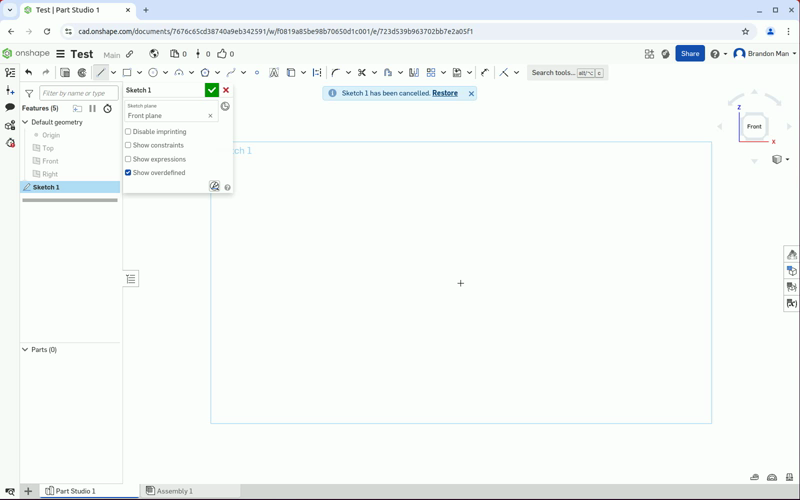
click(460, 282)
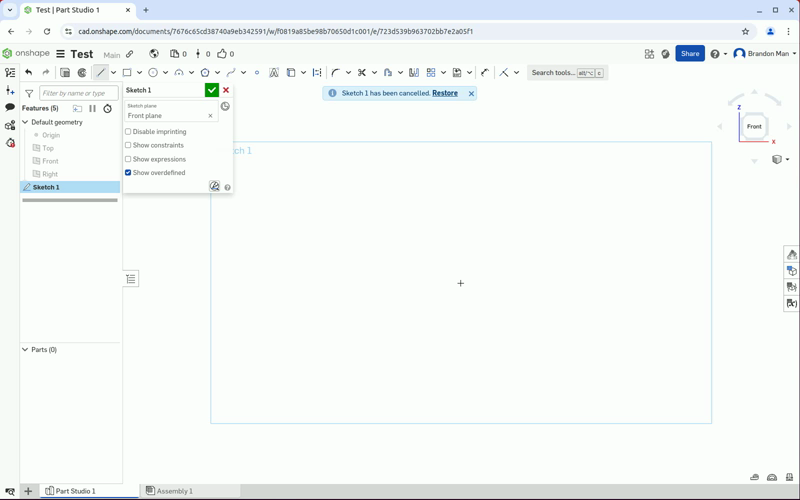
key_up(shift)
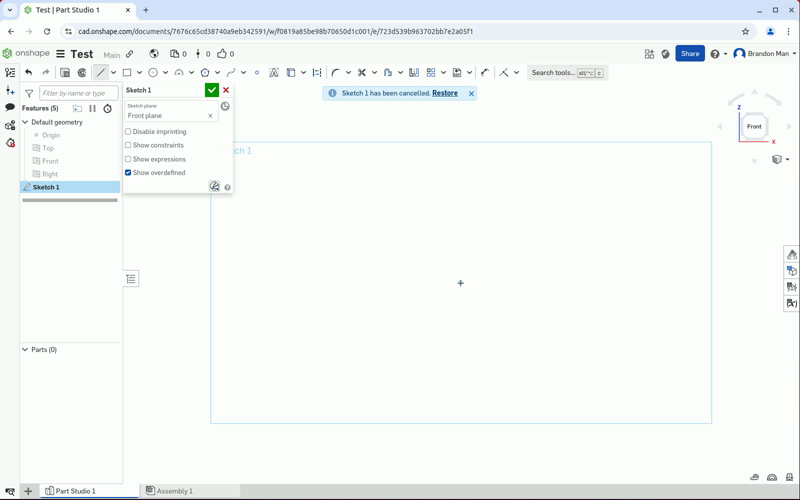
key_down(shift)
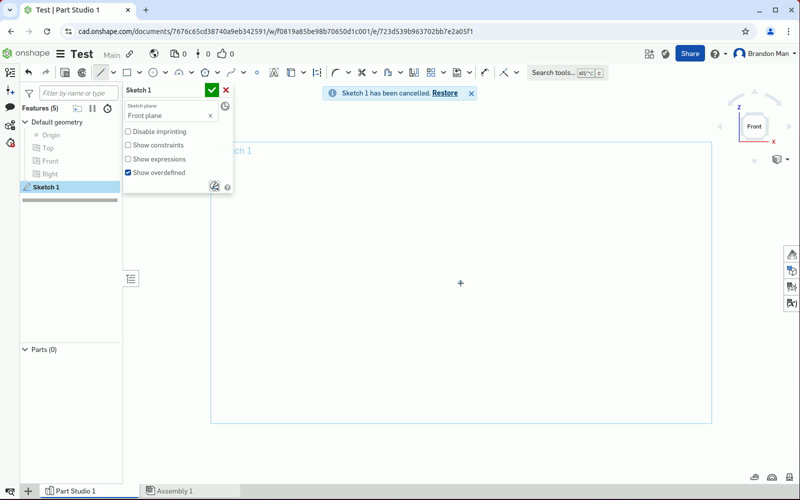
mouse_move(490, 282)
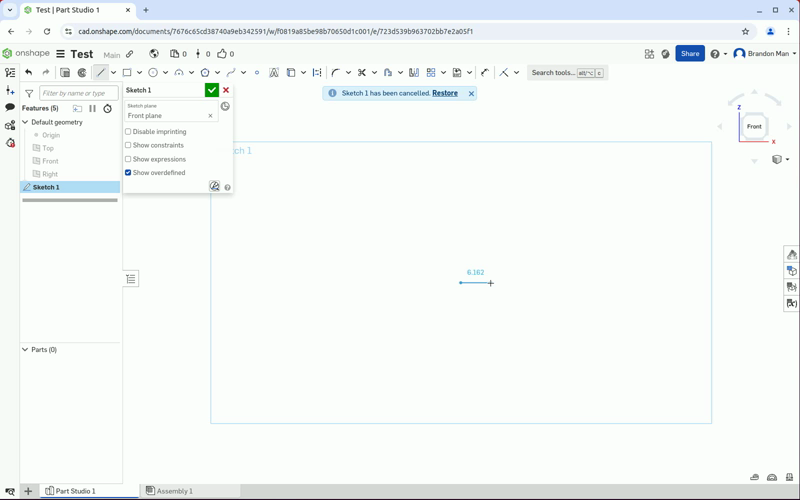
mouse_move(466, 282)
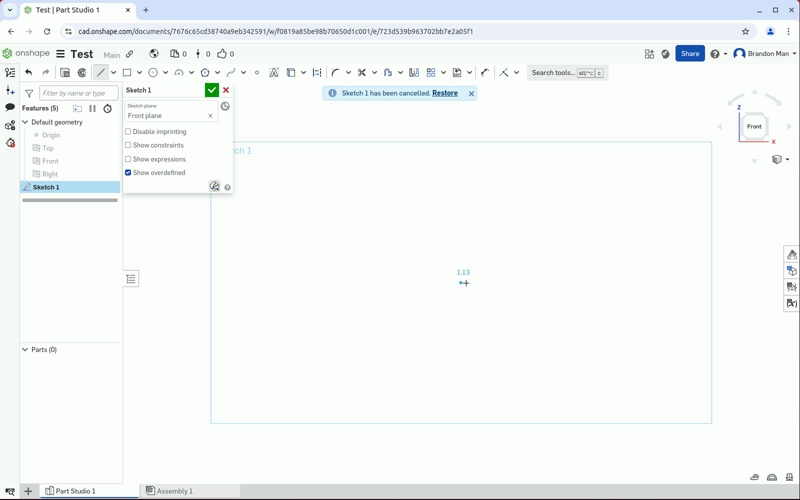
scroll(6)
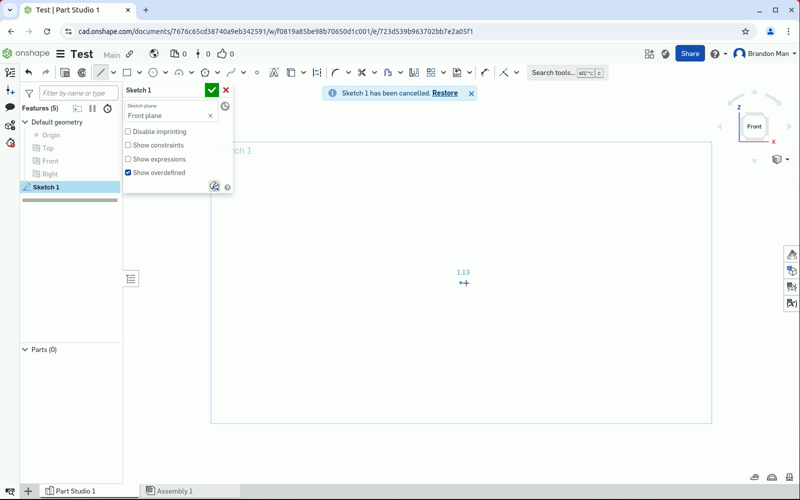
scroll(6)
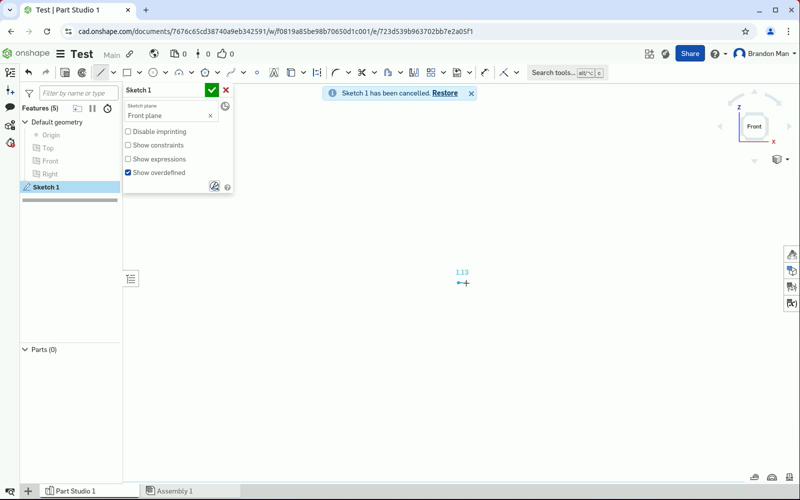
scroll(6)
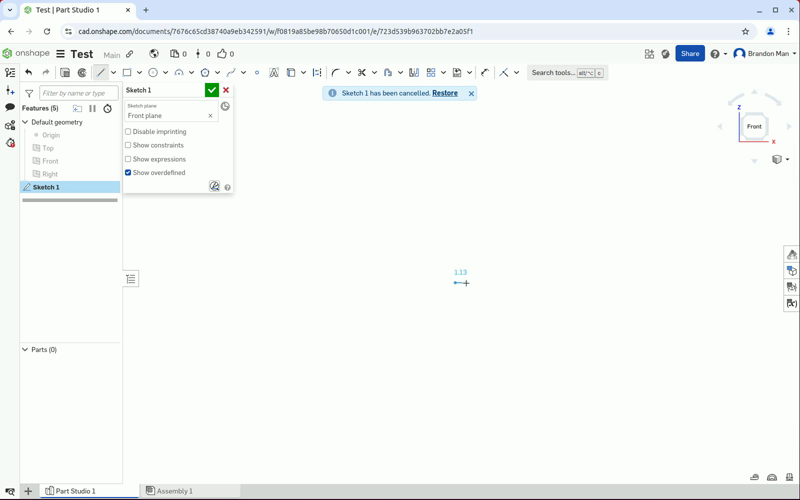
scroll(6)
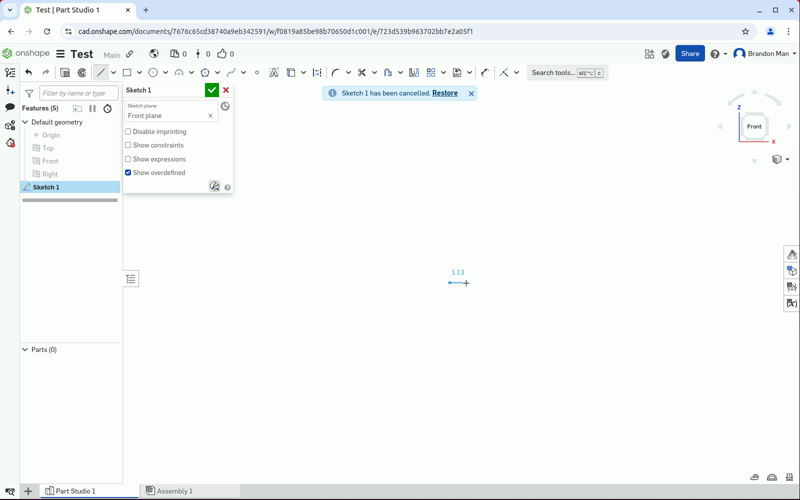
scroll(6)
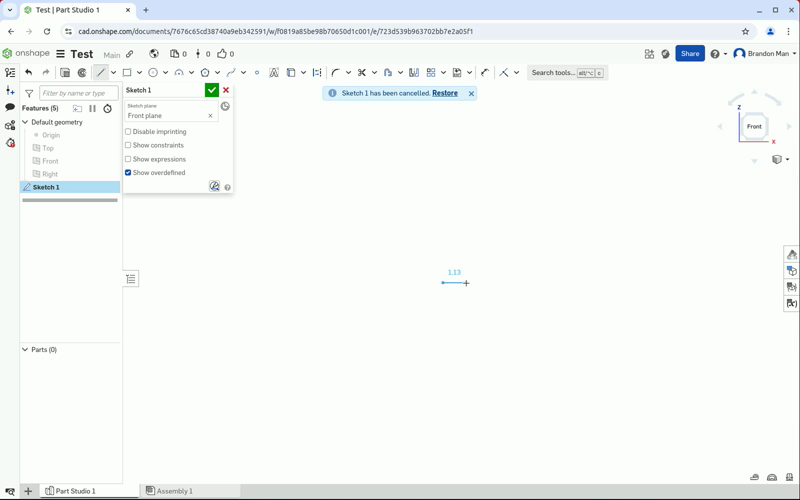
scroll(6)
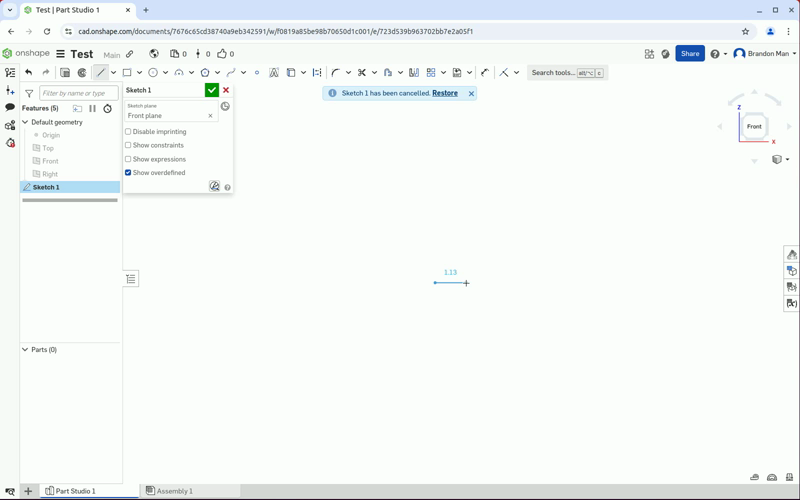
scroll(6)
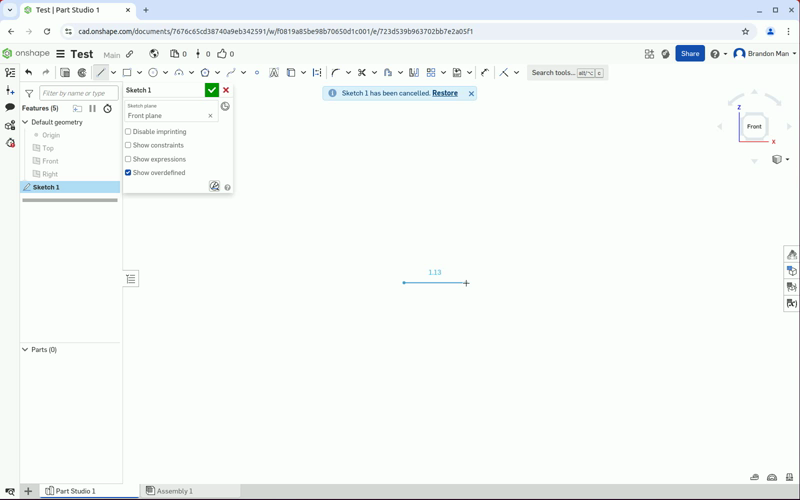
click(466, 282)
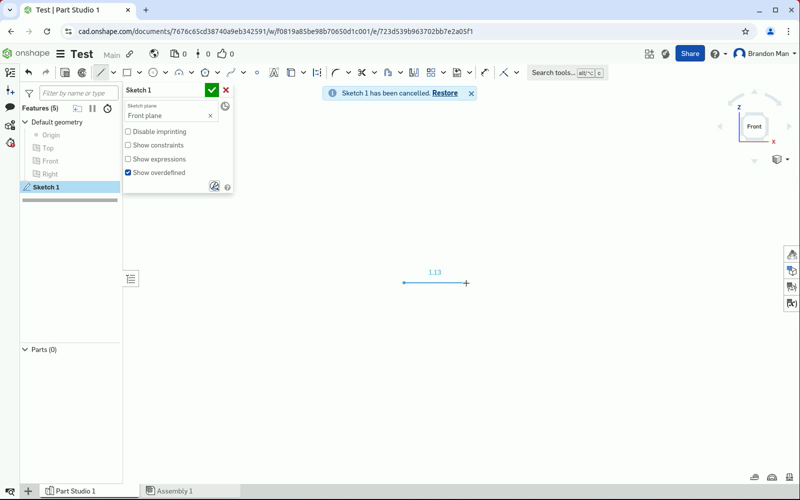
scroll(-6)
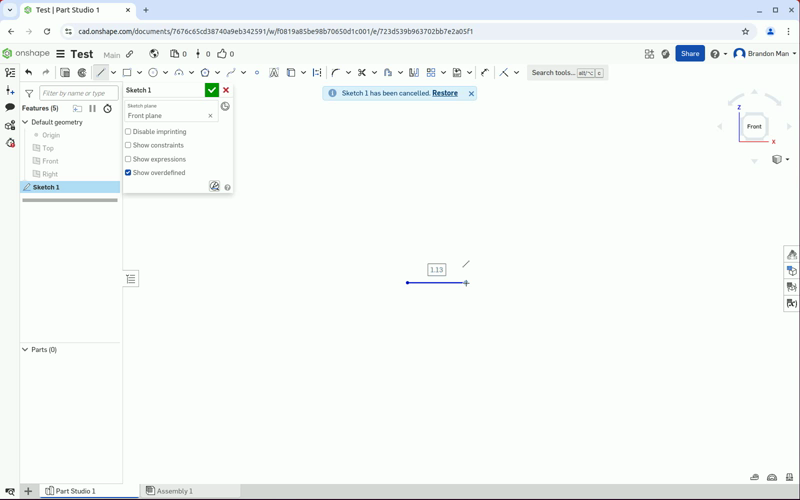
scroll(-6)
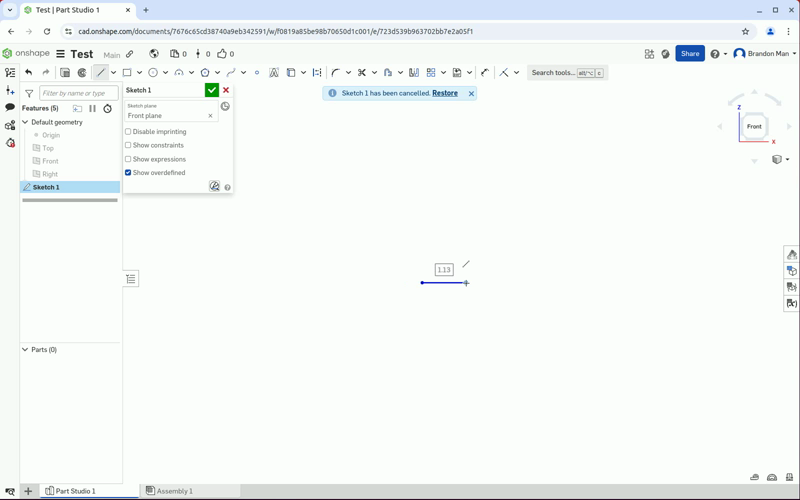
scroll(-6)
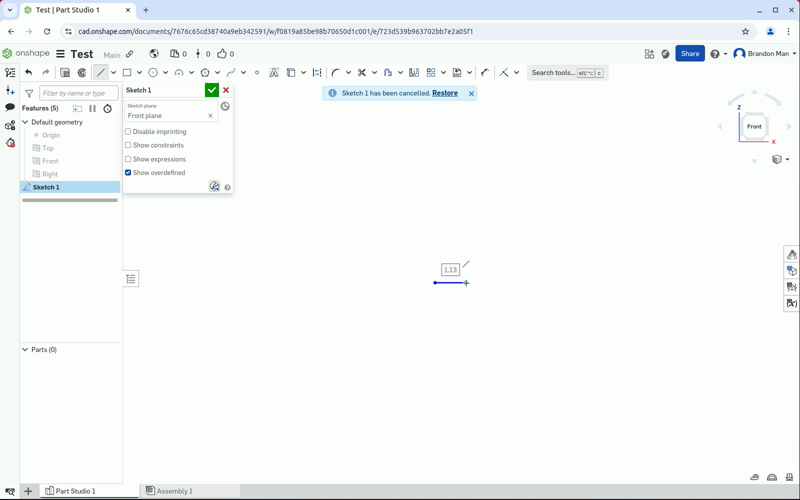
scroll(-6)
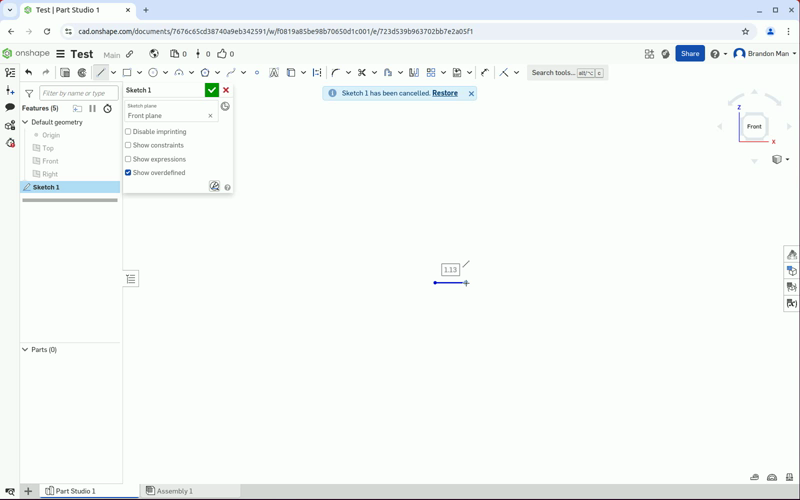
scroll(-6)
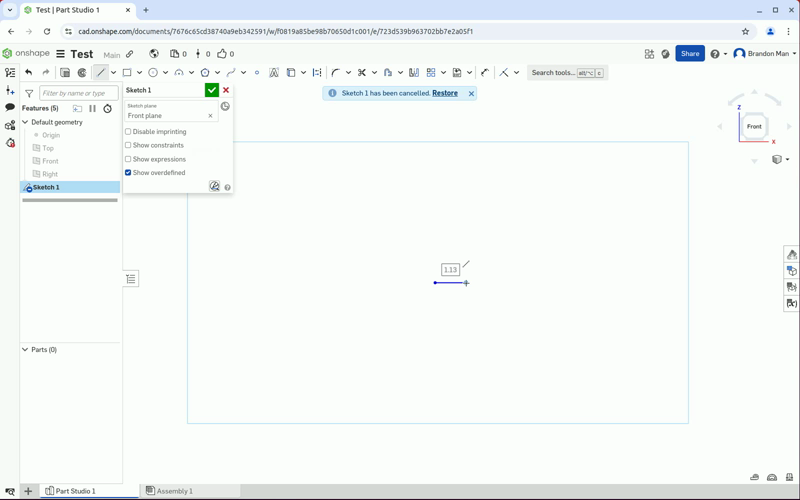
scroll(-6)
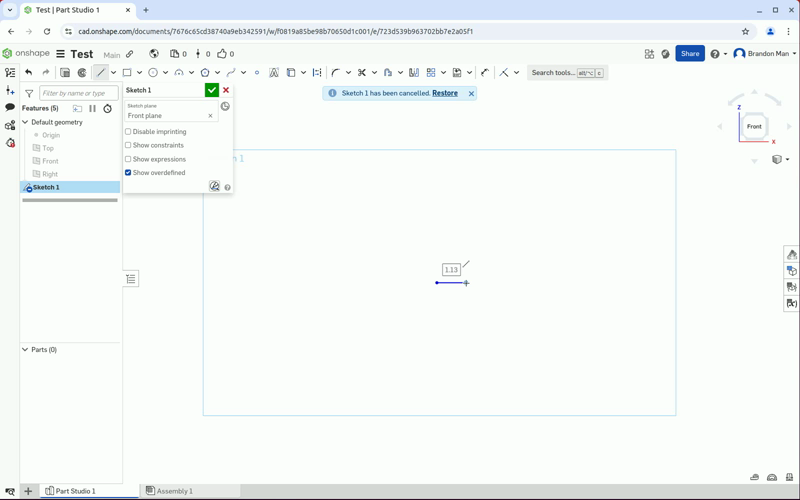
scroll(-6)
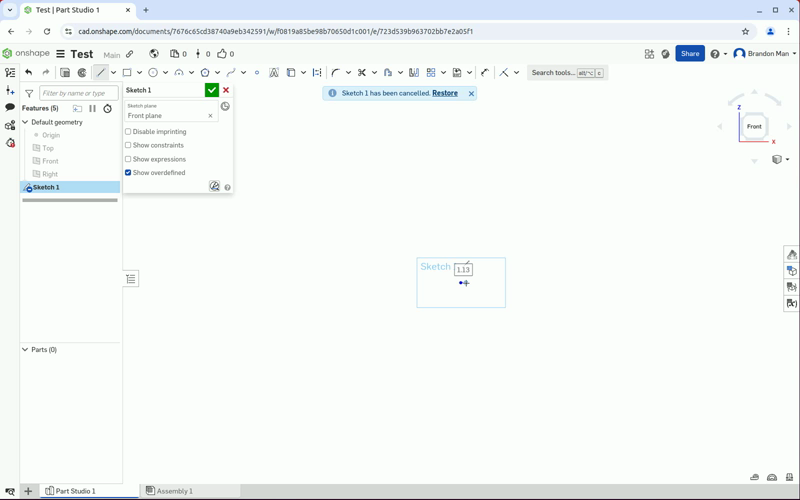
key_up(shift)
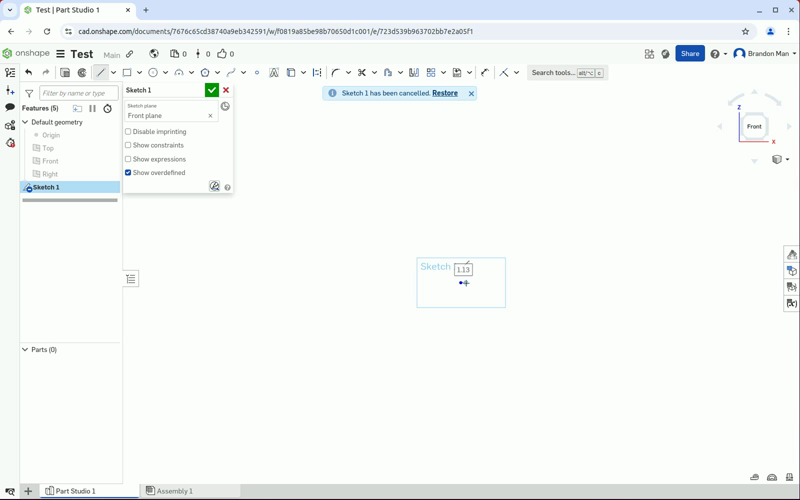
key_down(shift)
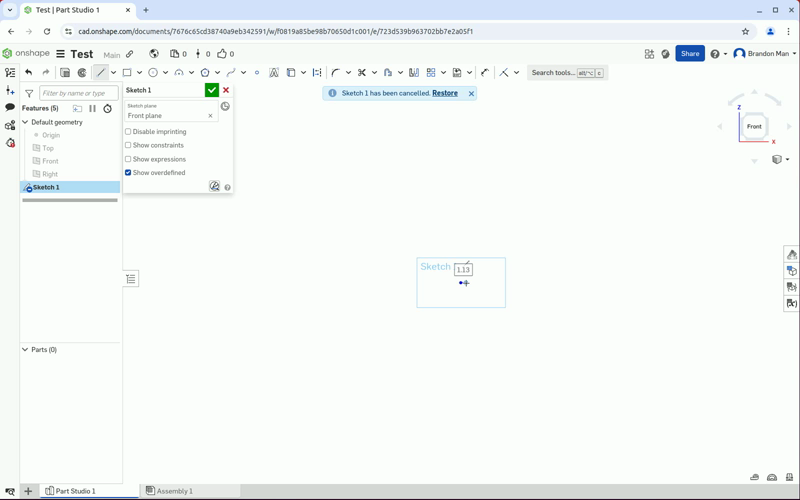
key_up(shift)
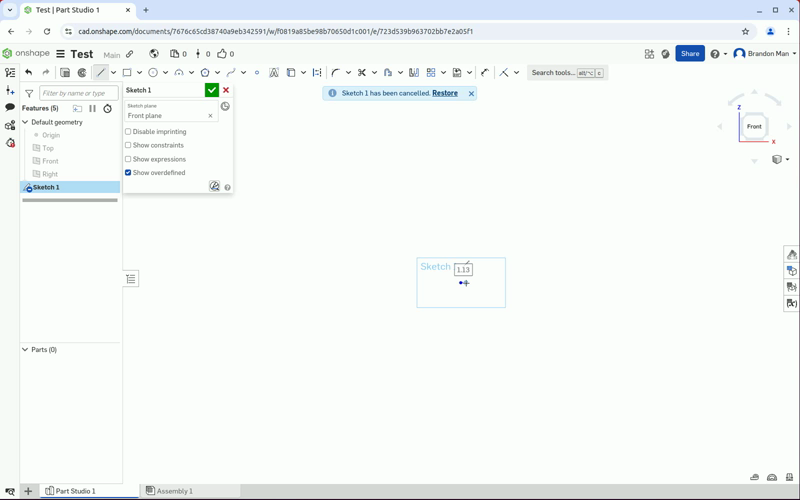
key_down(shift)
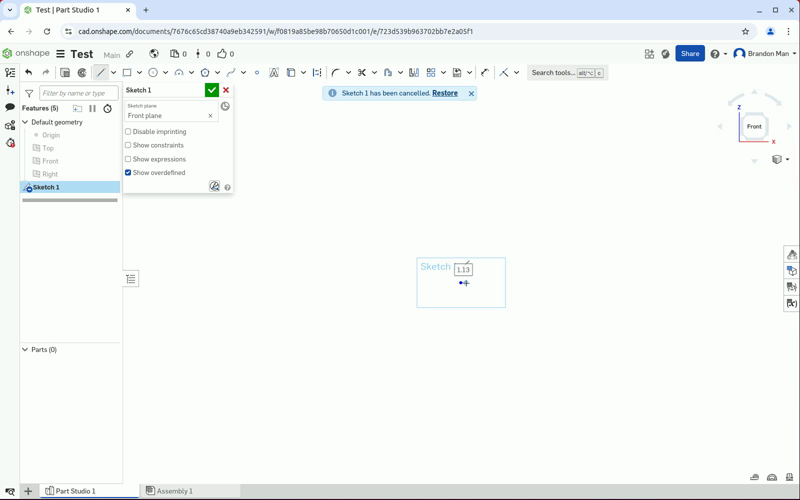
mouse_move(496, 282)
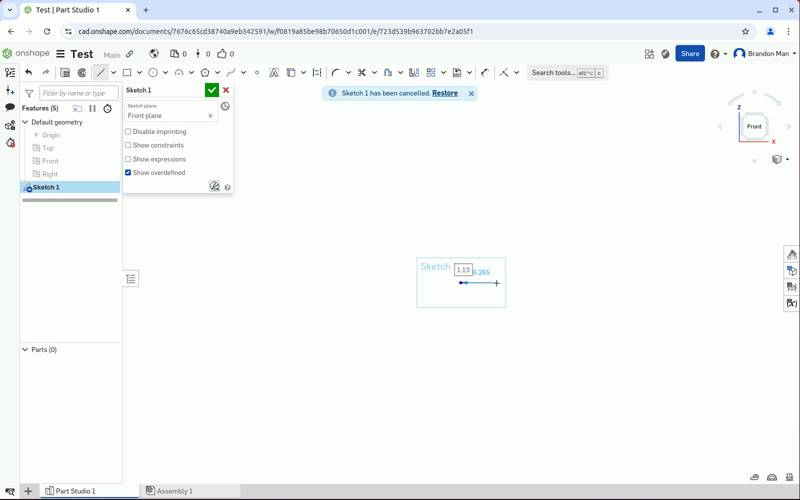
mouse_move(461, 282)
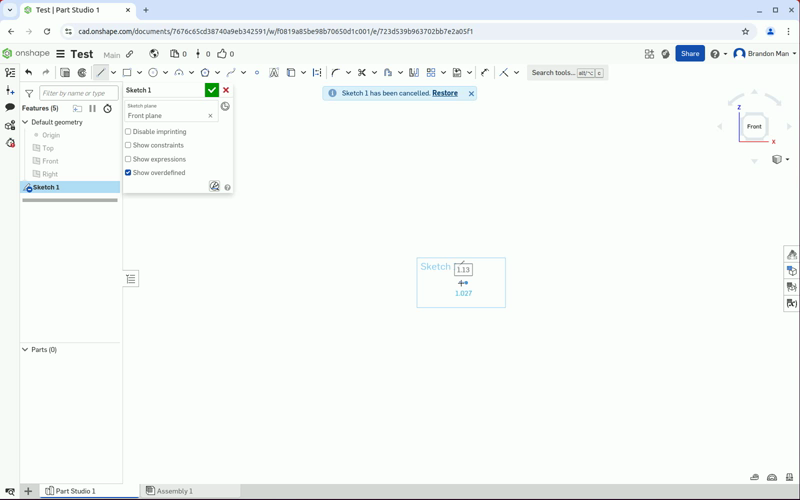
scroll(6)
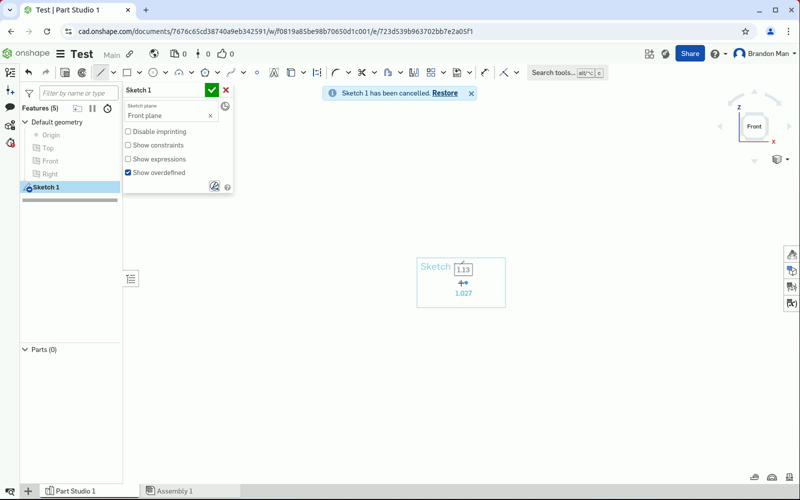
scroll(6)
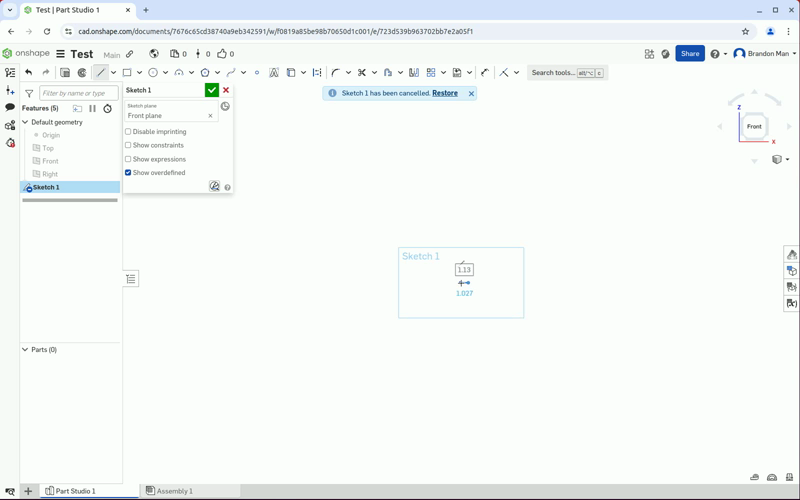
scroll(6)
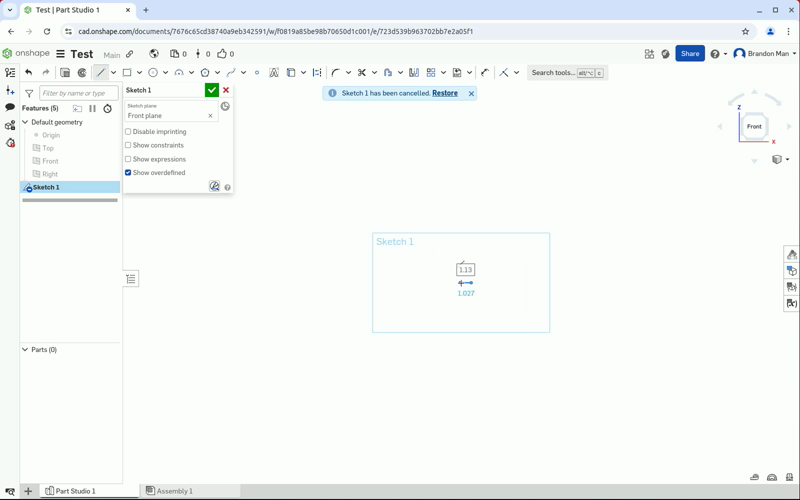
scroll(6)
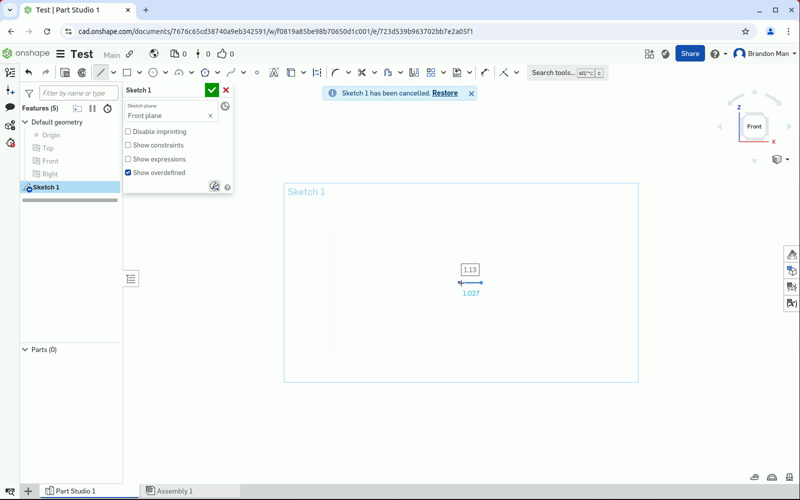
scroll(6)
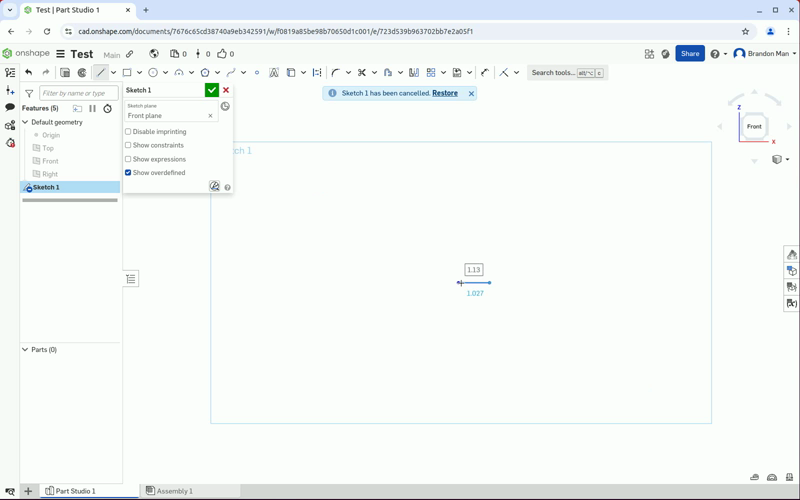
scroll(6)
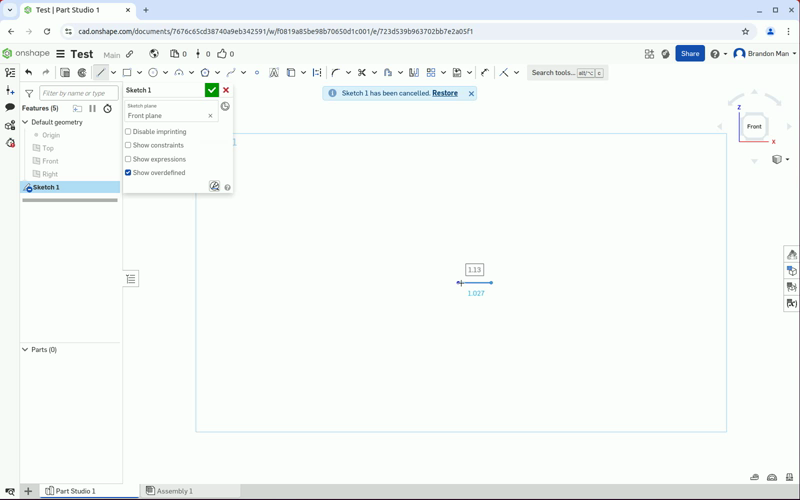
scroll(6)
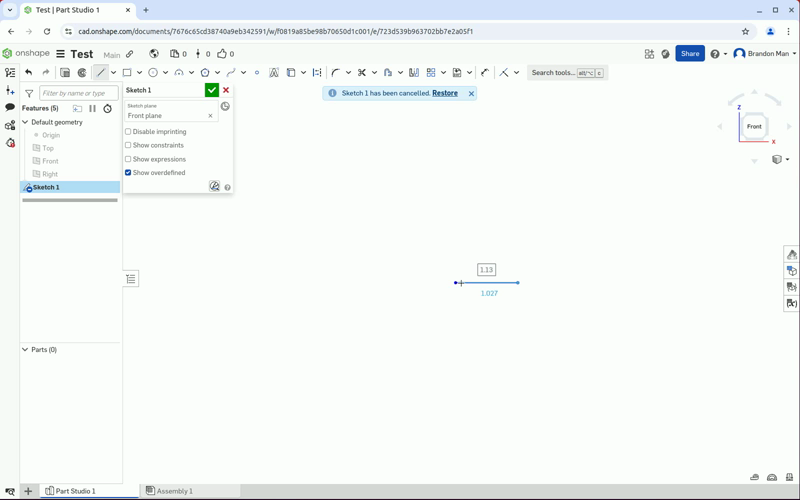
click(461, 282)
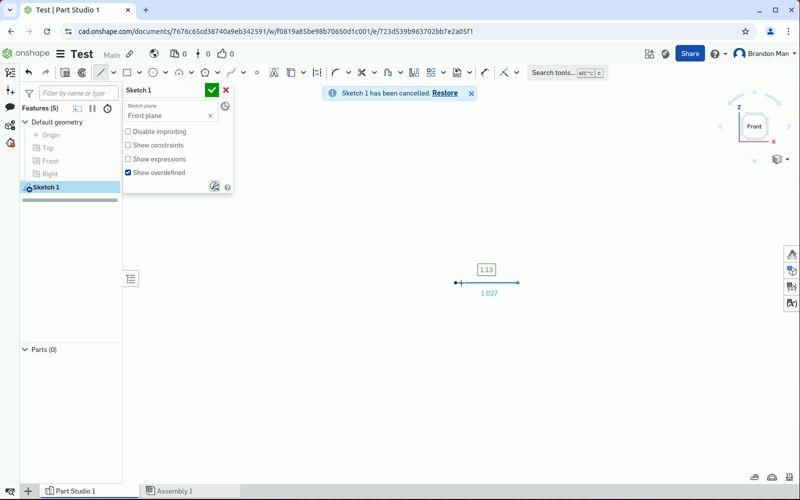
scroll(-6)
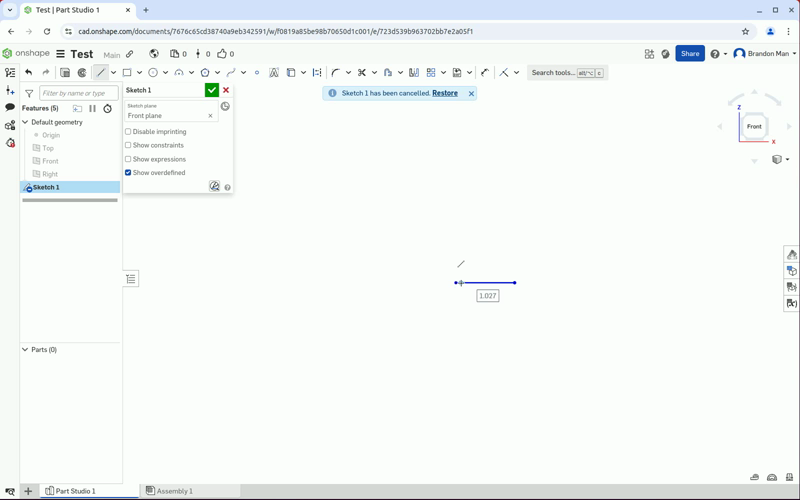
scroll(-6)
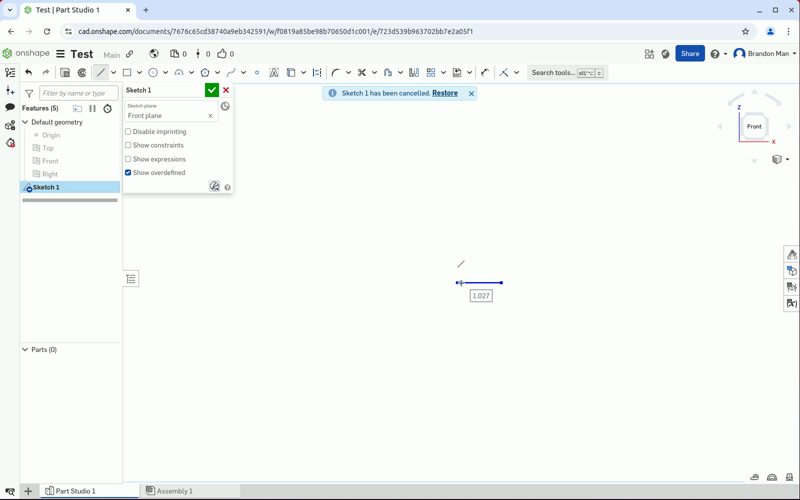
scroll(-6)
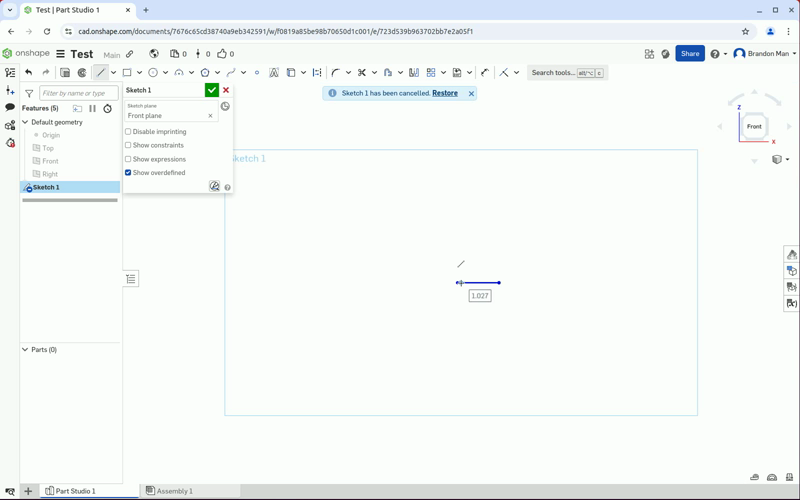
scroll(-6)
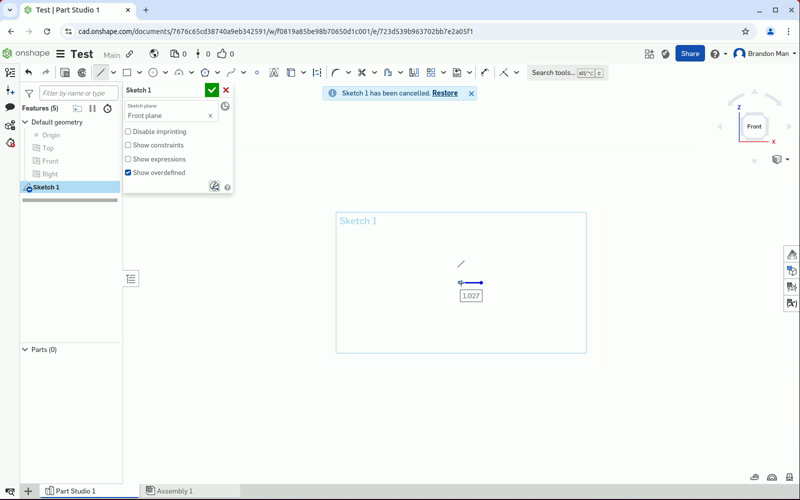
scroll(-6)
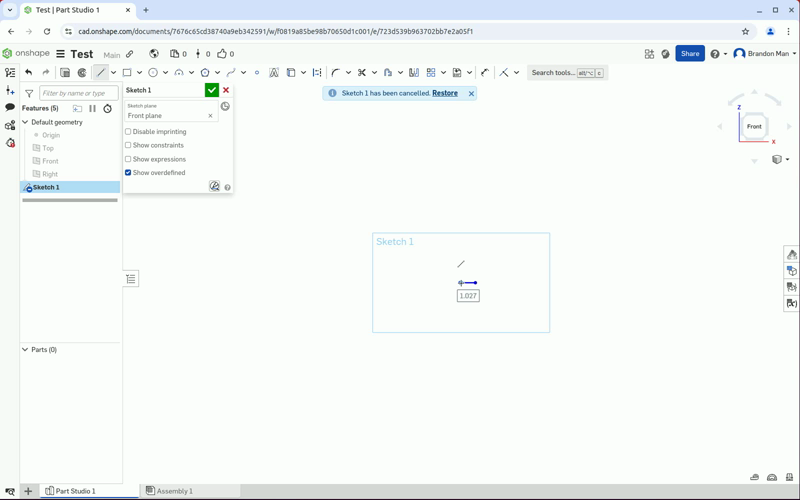
scroll(-6)
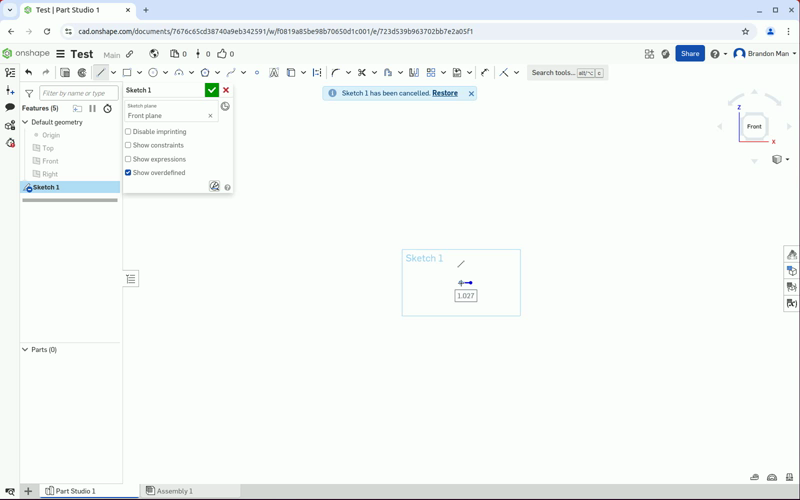
scroll(-6)
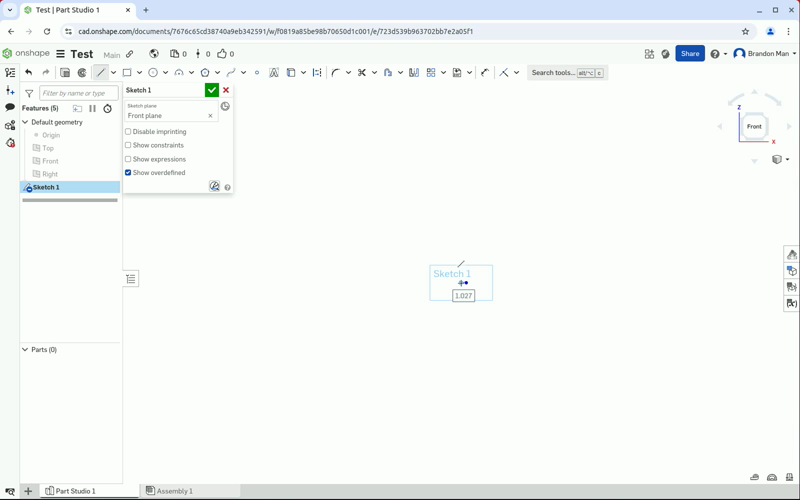
key_up(shift)
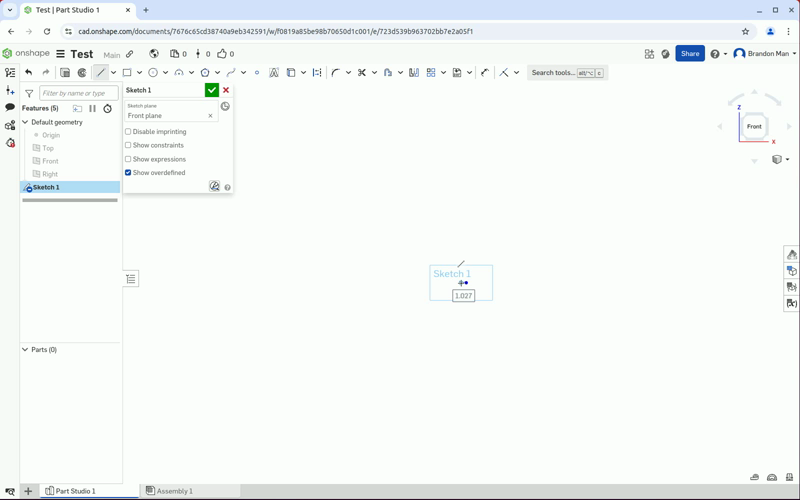
key_down(shift)
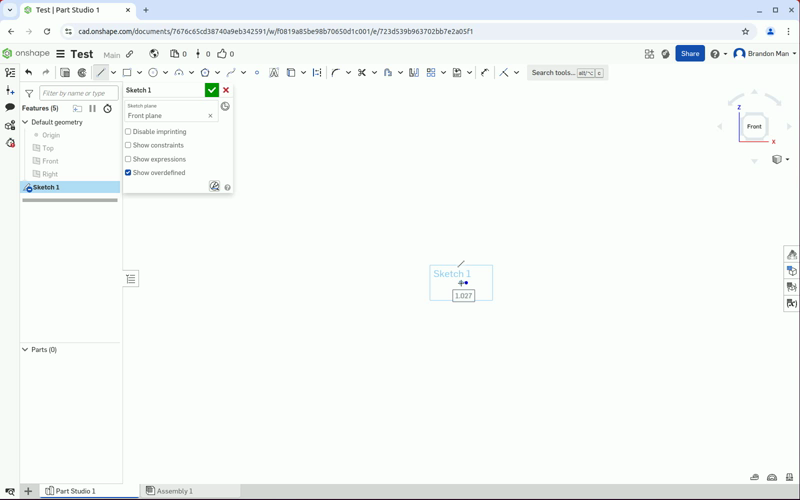
mouse_move(491, 282)
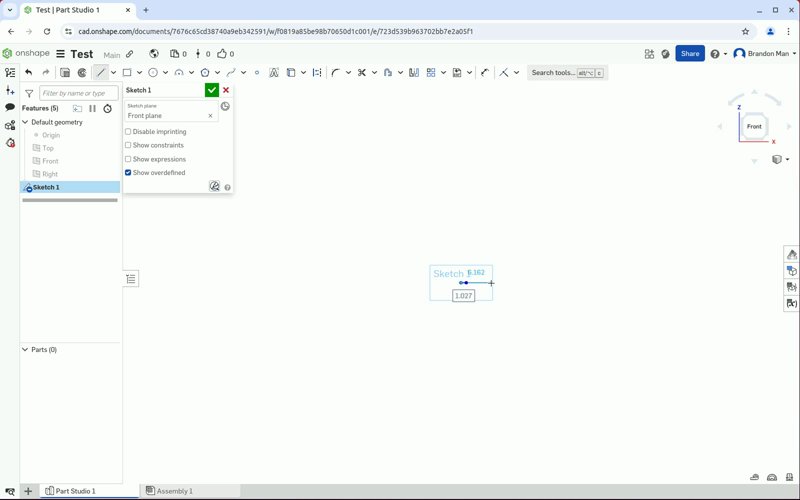
mouse_move(461, 277)
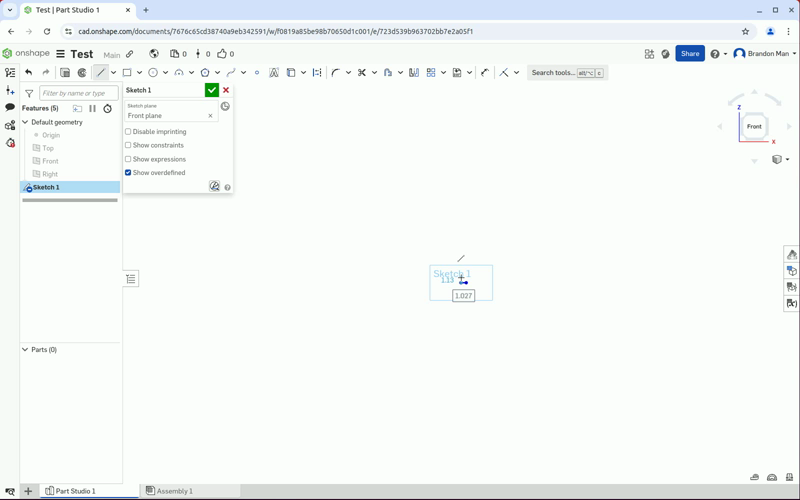
scroll(6)
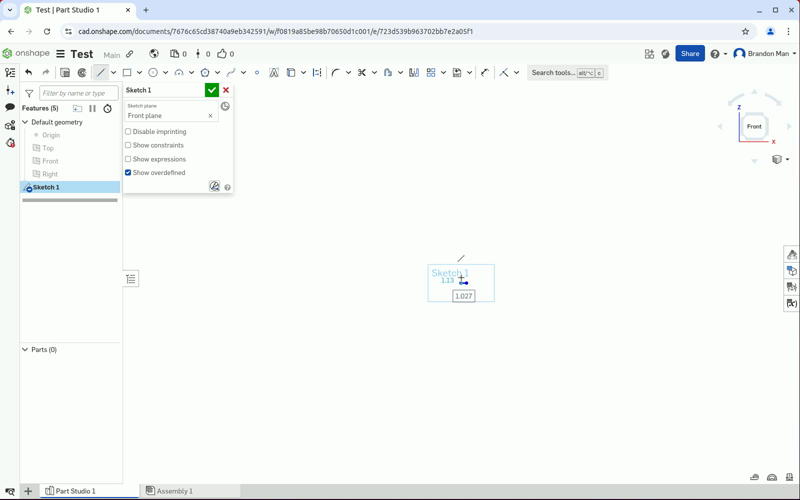
scroll(6)
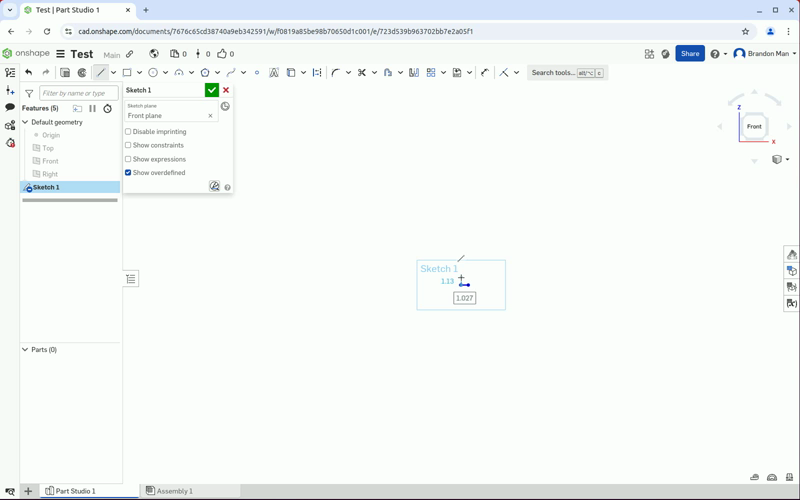
scroll(6)
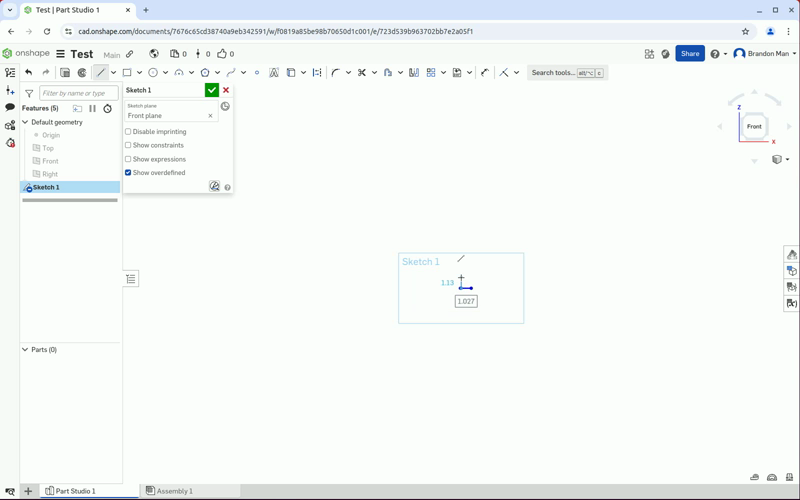
scroll(6)
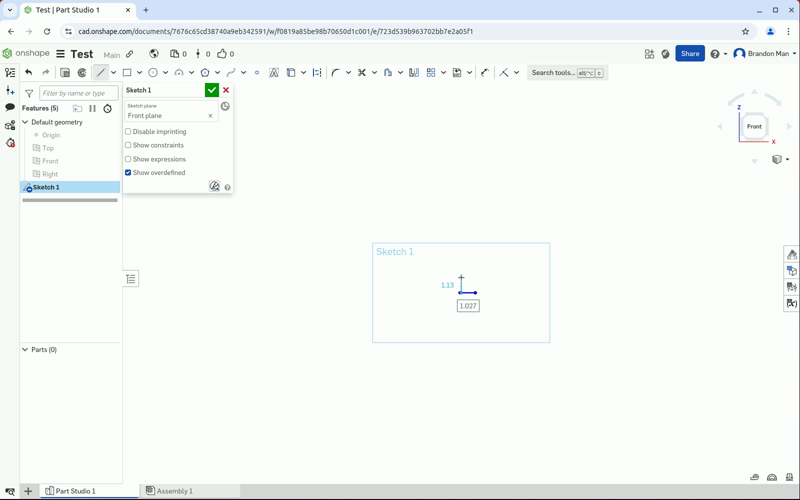
scroll(6)
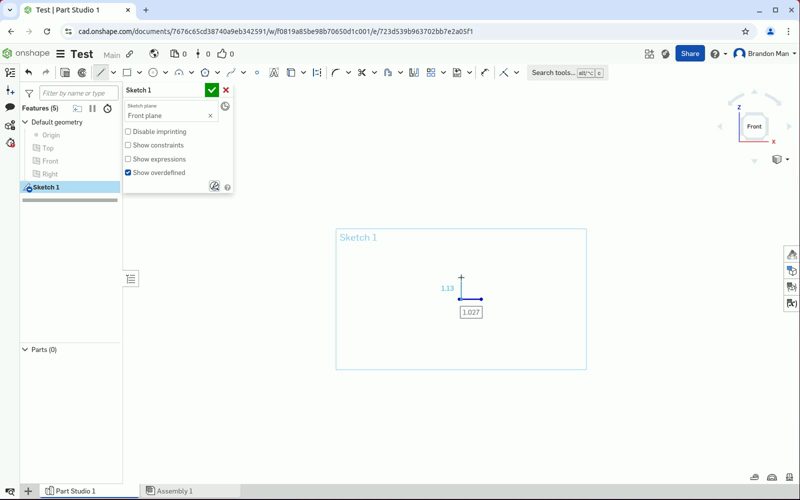
scroll(6)
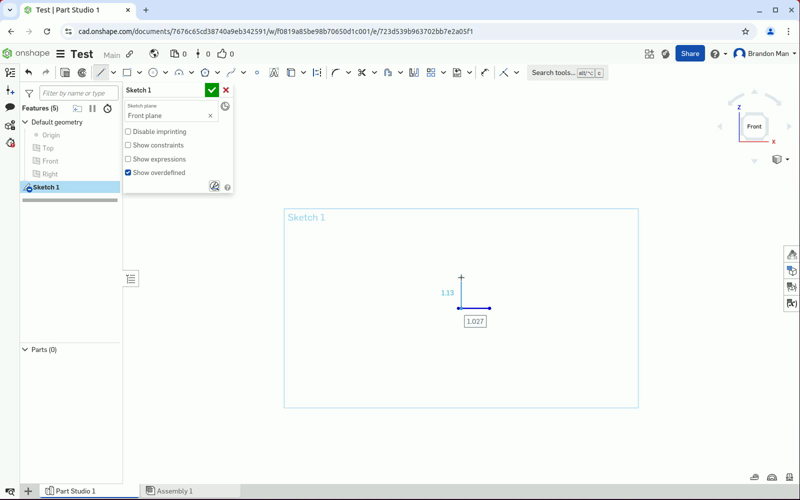
scroll(6)
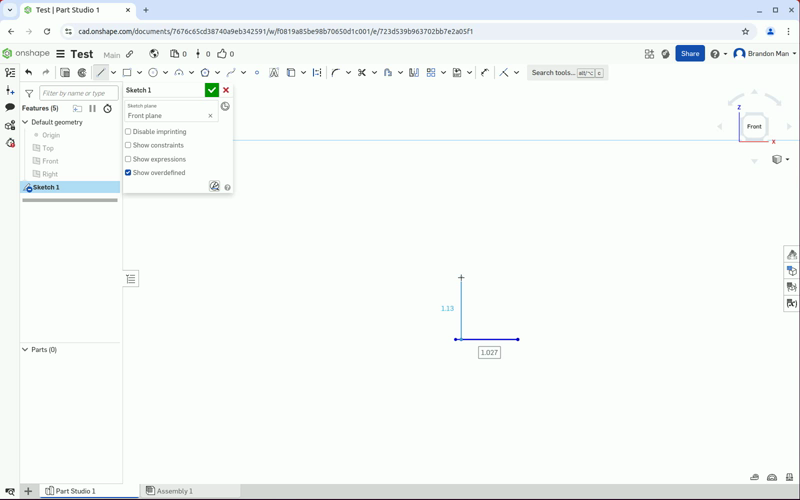
click(461, 277)
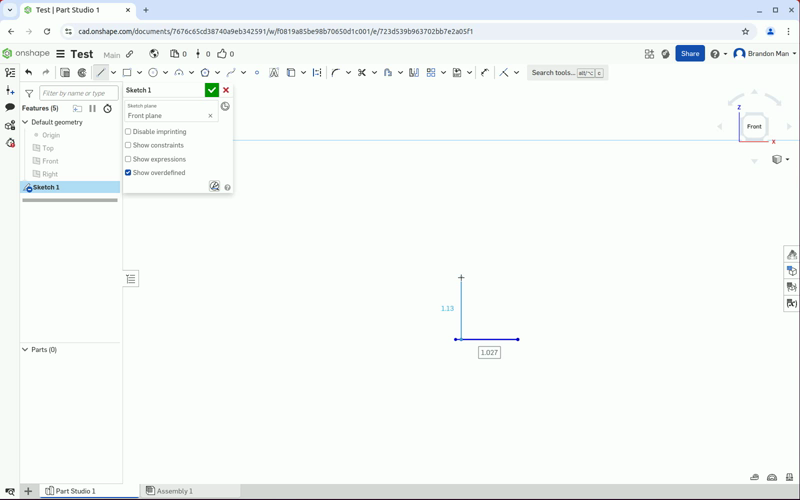
scroll(-6)
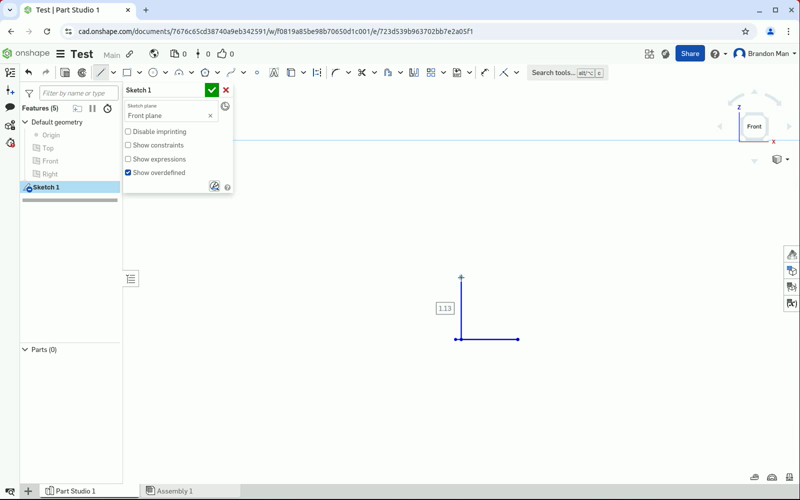
scroll(-6)
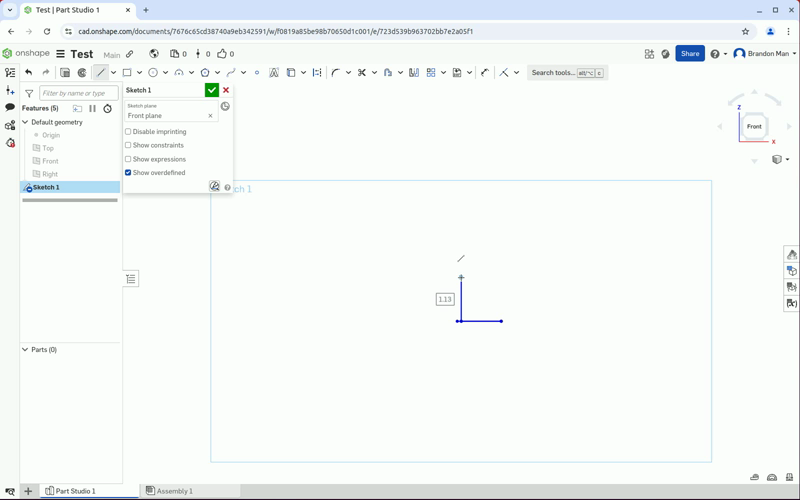
scroll(-6)
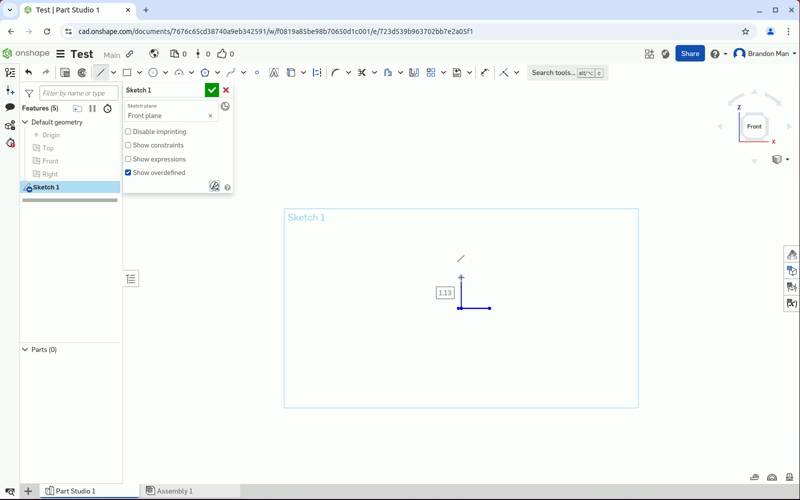
scroll(-6)
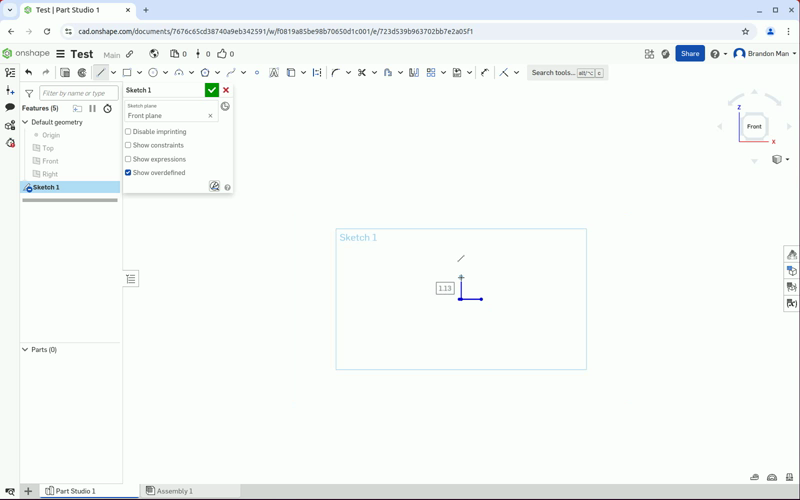
scroll(-6)
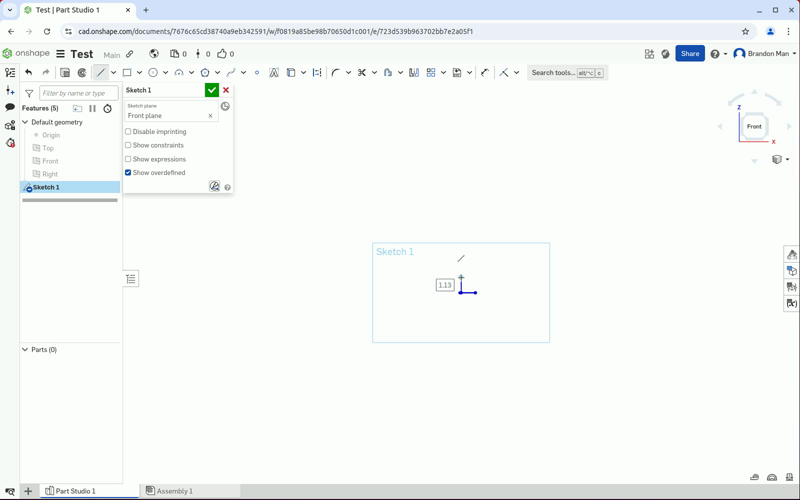
scroll(-6)
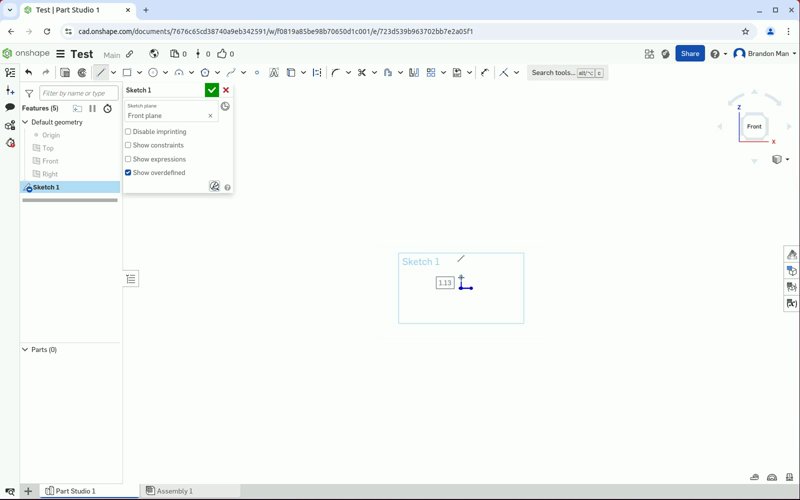
scroll(-6)
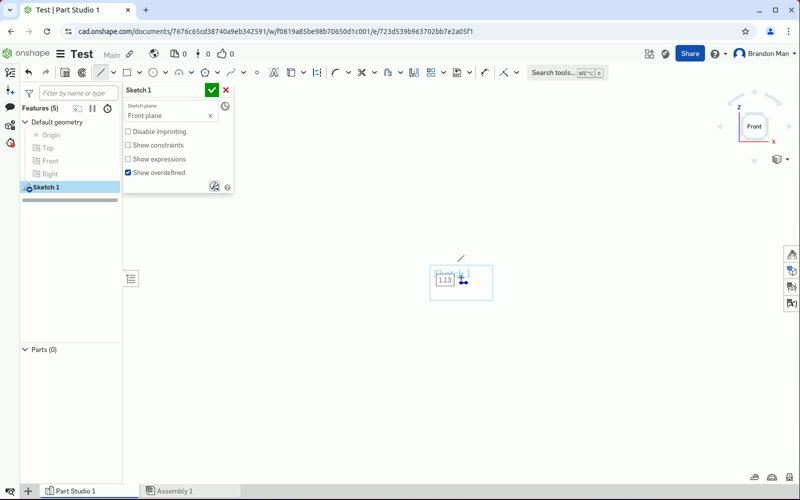
key_up(shift)
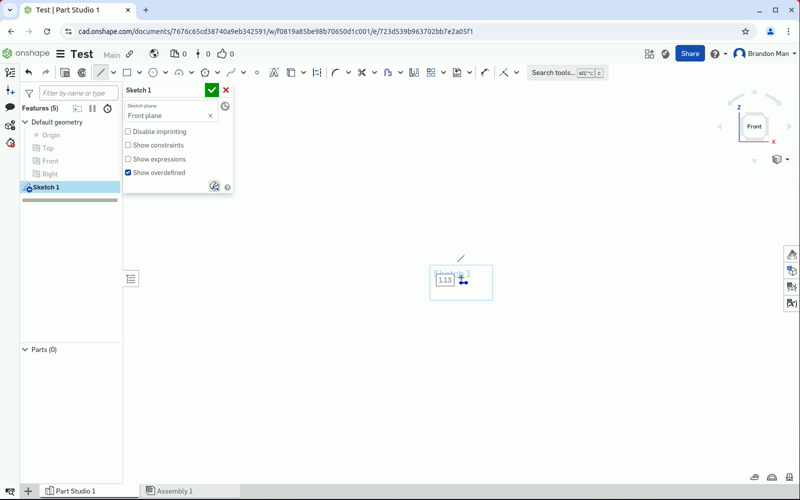
key_down(shift)
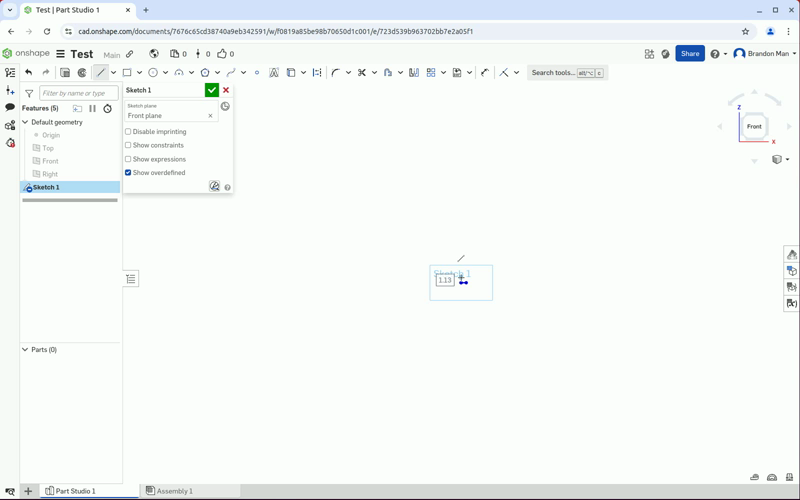
key_up(shift)
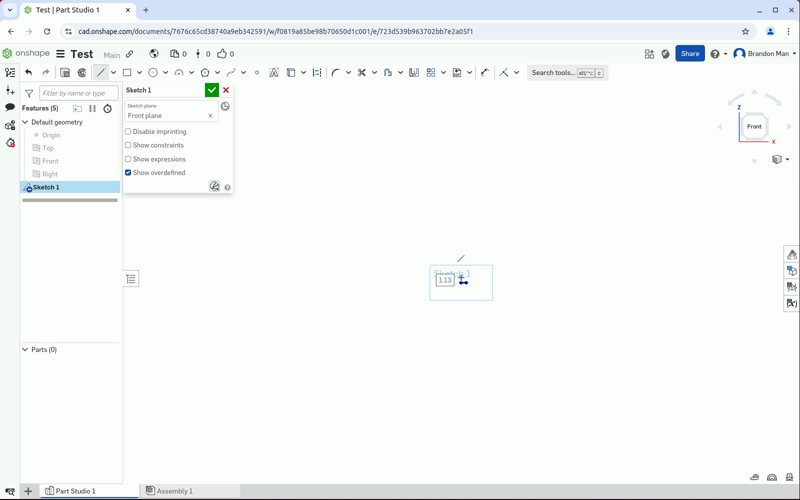
mouse_move(490, 277)
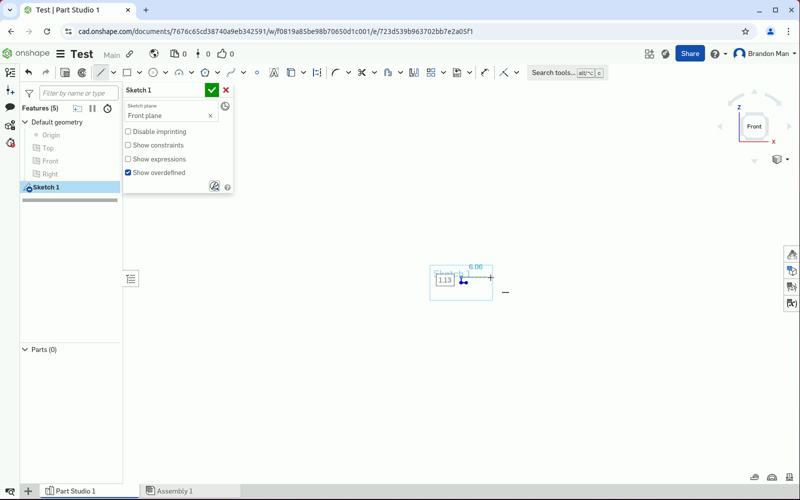
key_down(shift)
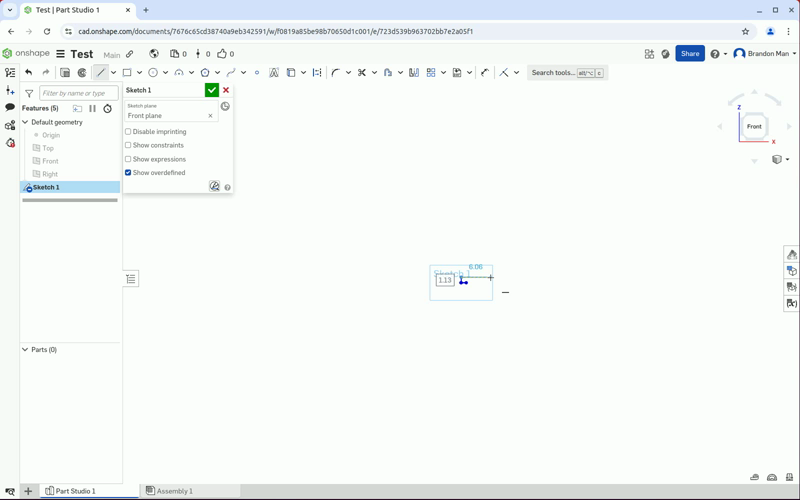
mouse_move(460, 282)
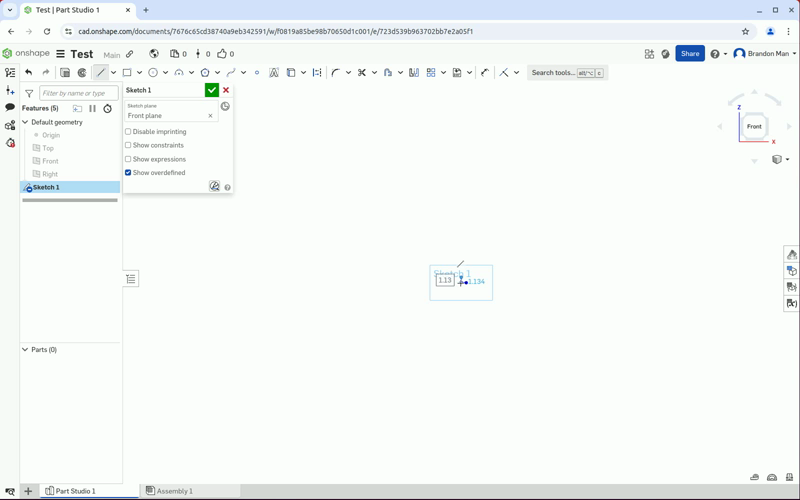
scroll(6)
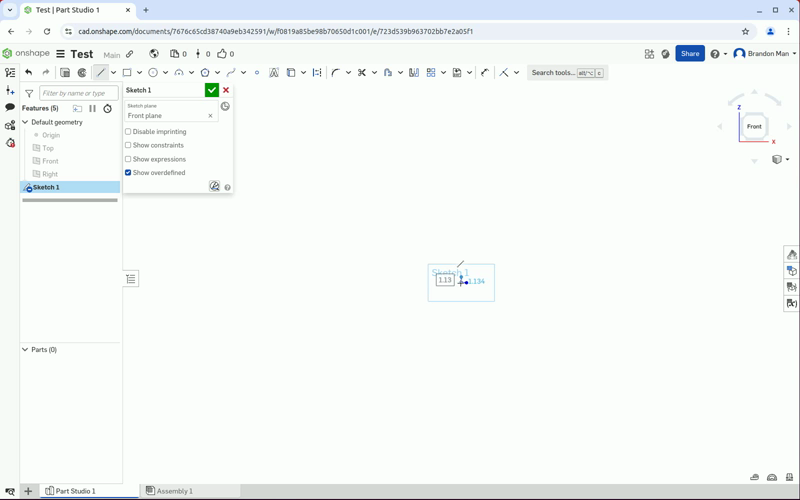
scroll(6)
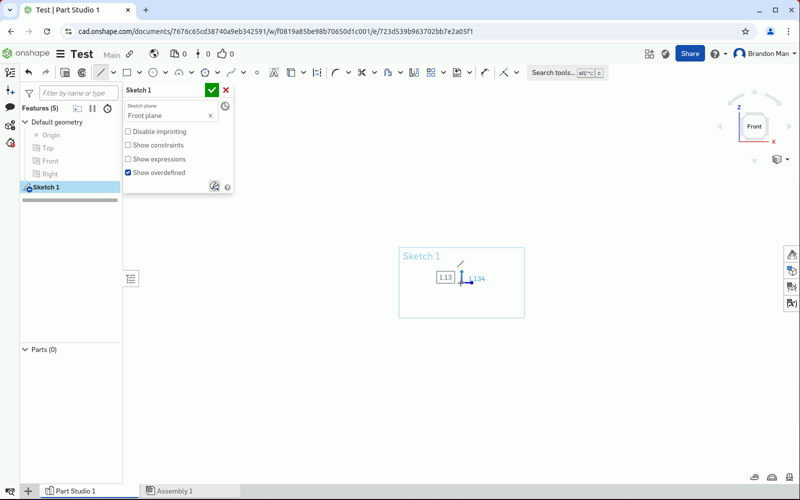
scroll(6)
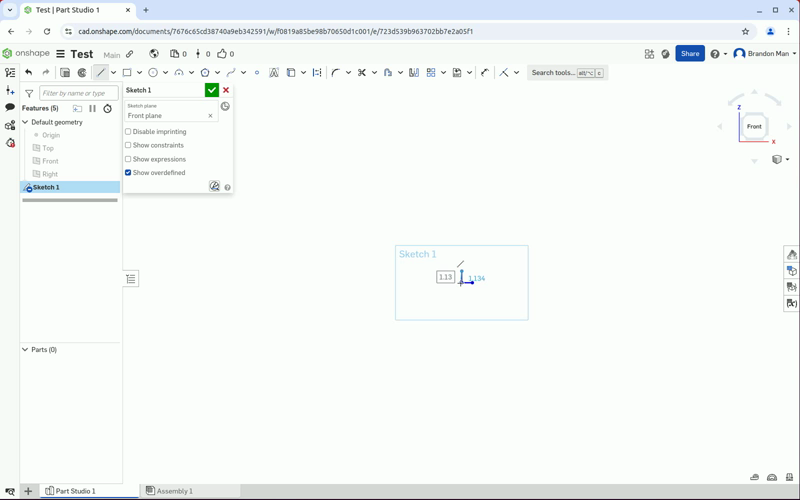
scroll(6)
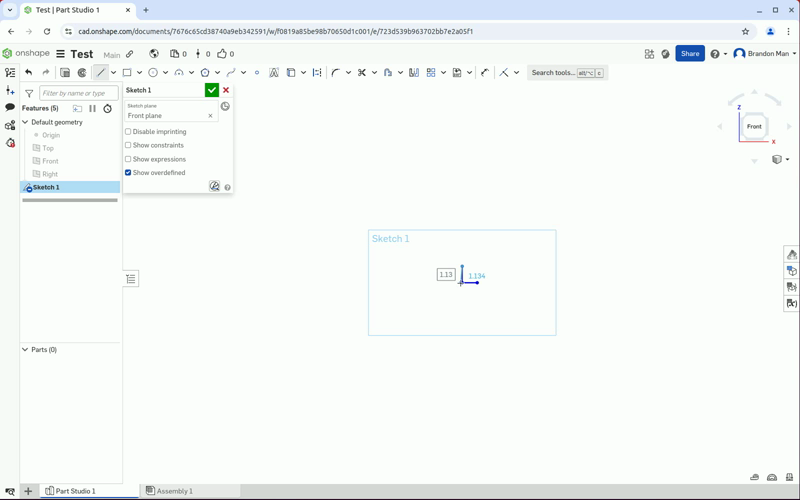
scroll(6)
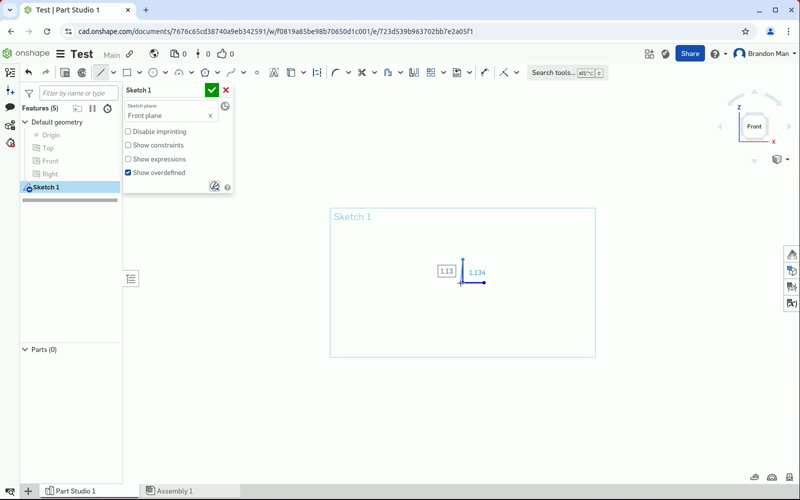
scroll(6)
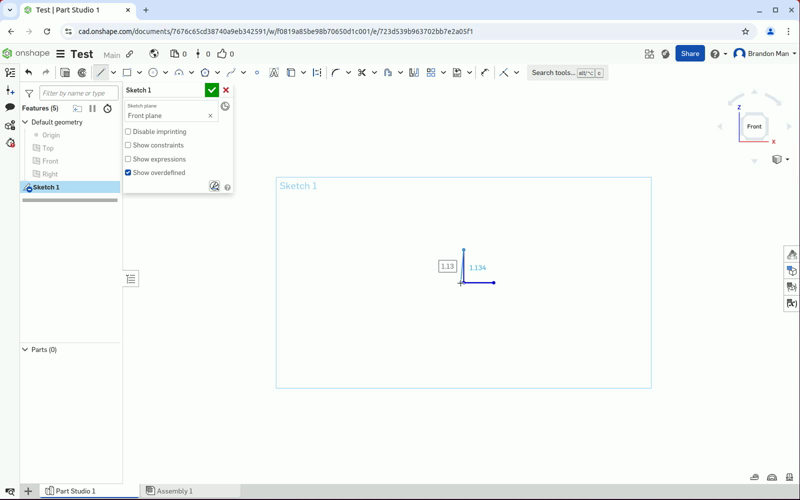
scroll(6)
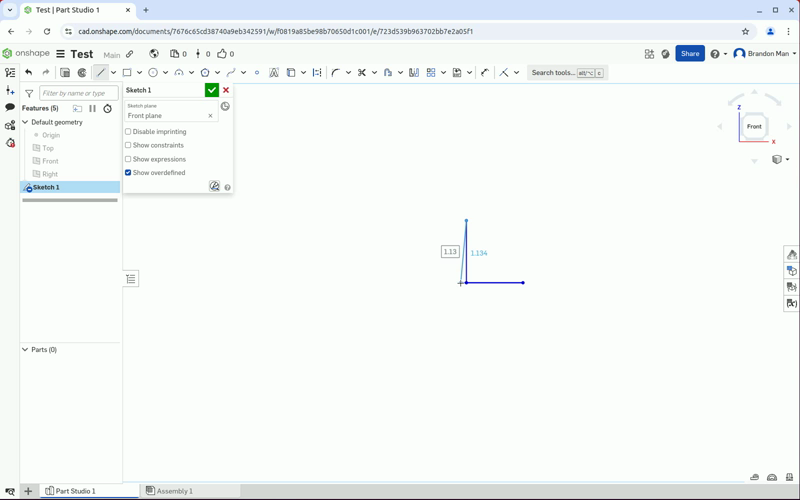
key_up(shift)
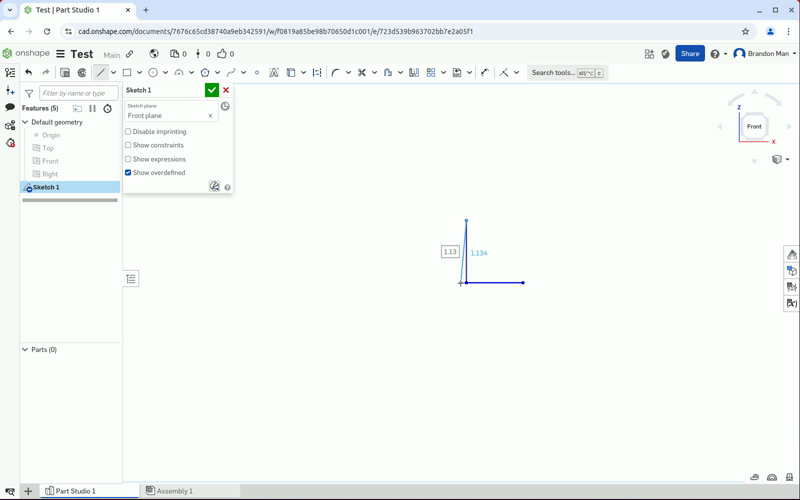
click(460, 282)
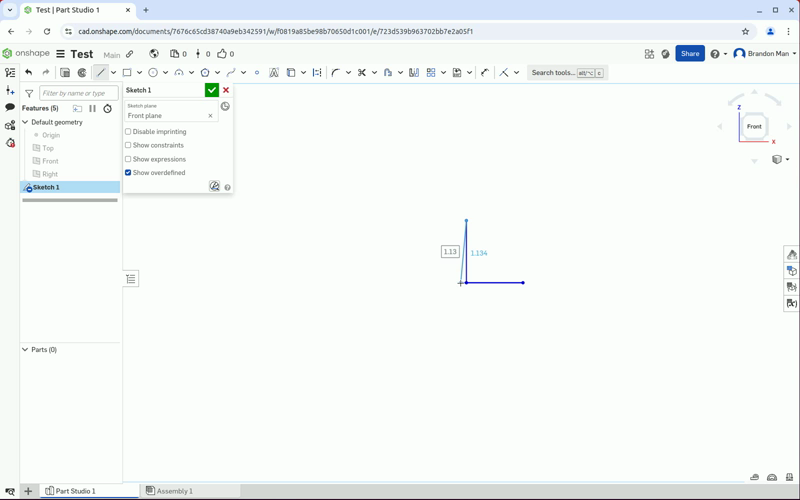
scroll(-6)
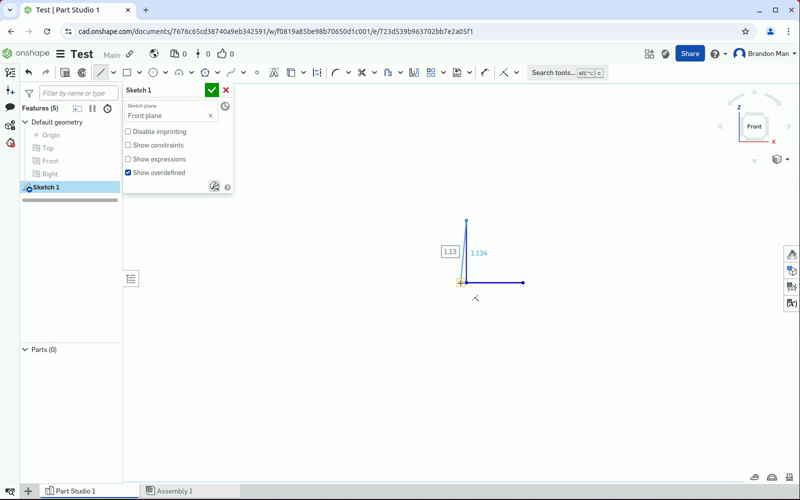
scroll(-6)
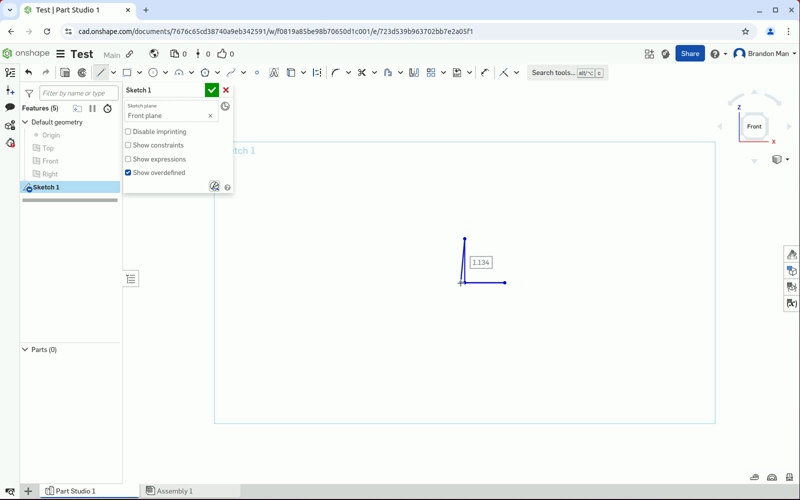
scroll(-6)
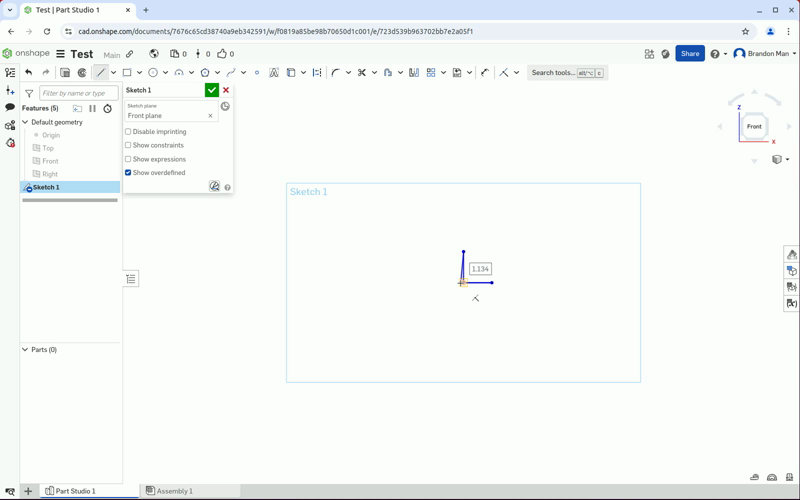
scroll(-6)
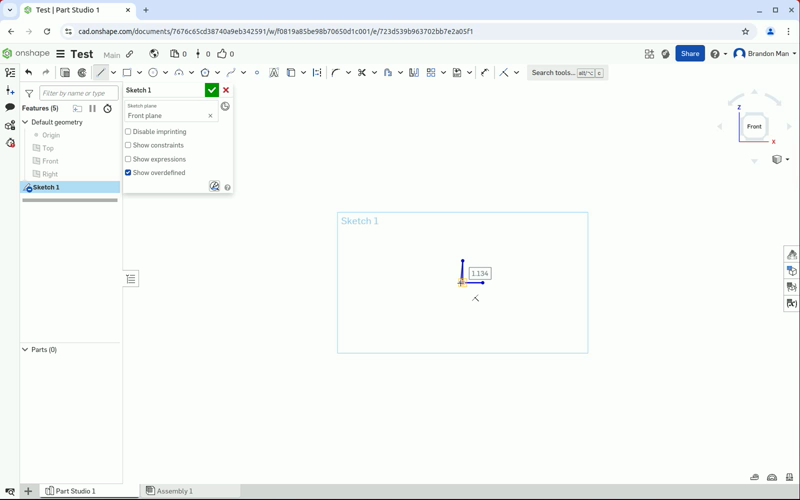
scroll(-6)
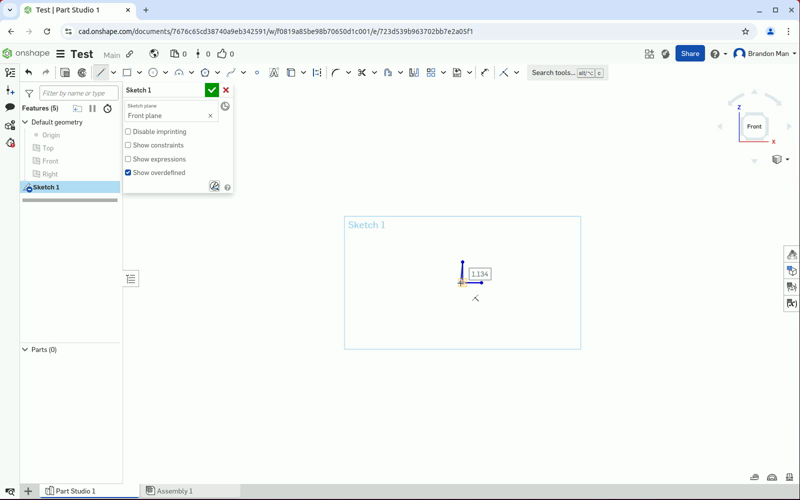
scroll(-6)
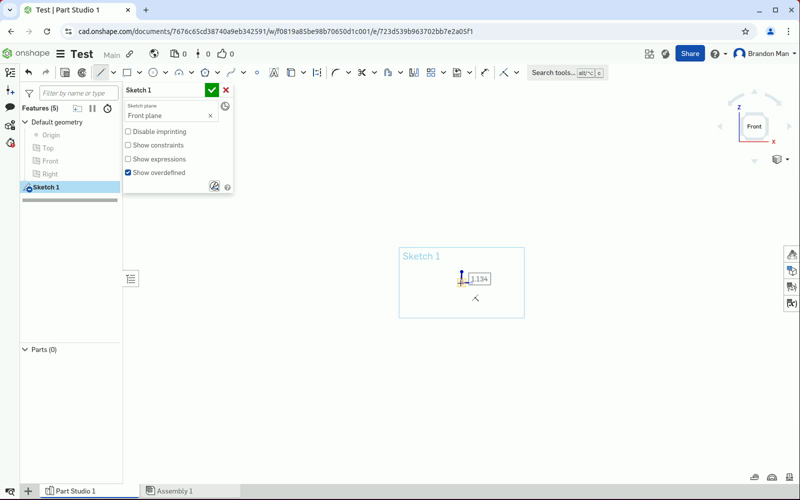
scroll(-6)
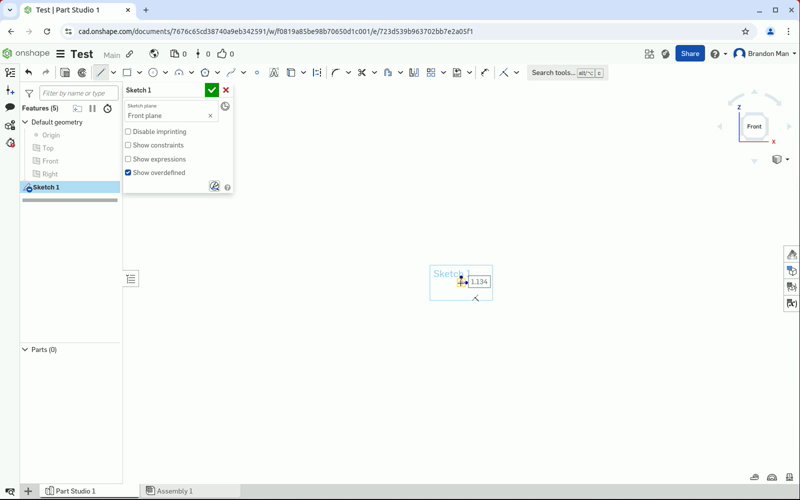
key(esc)
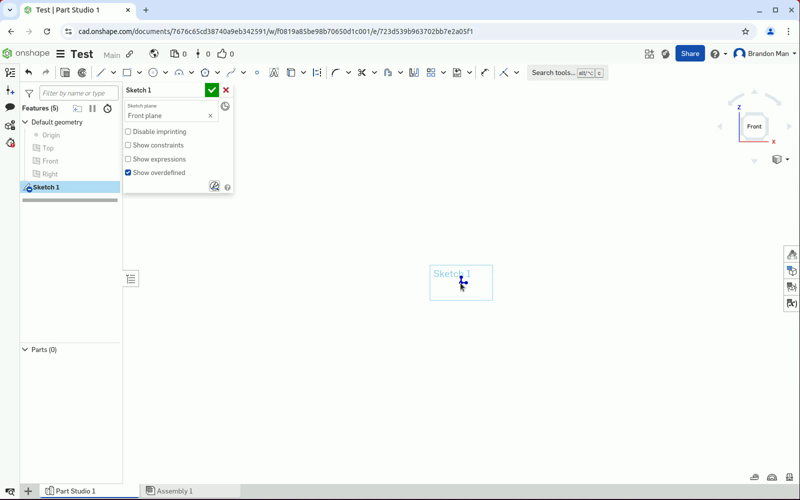
mouse_move(461, 280)
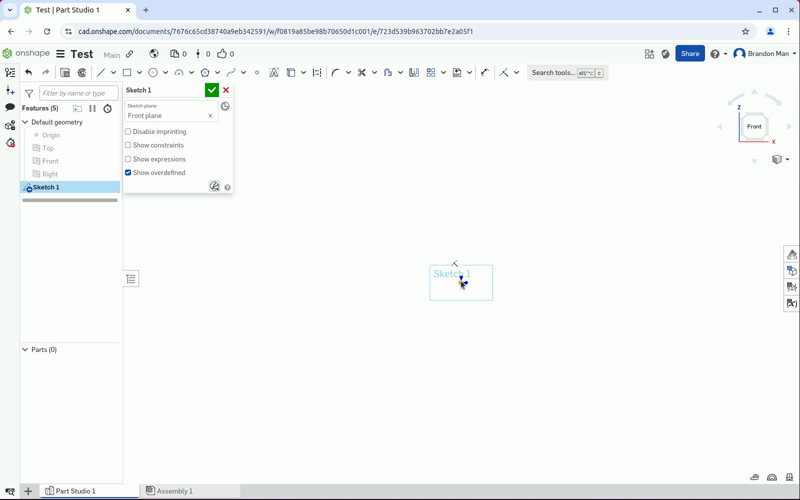
scroll(6)
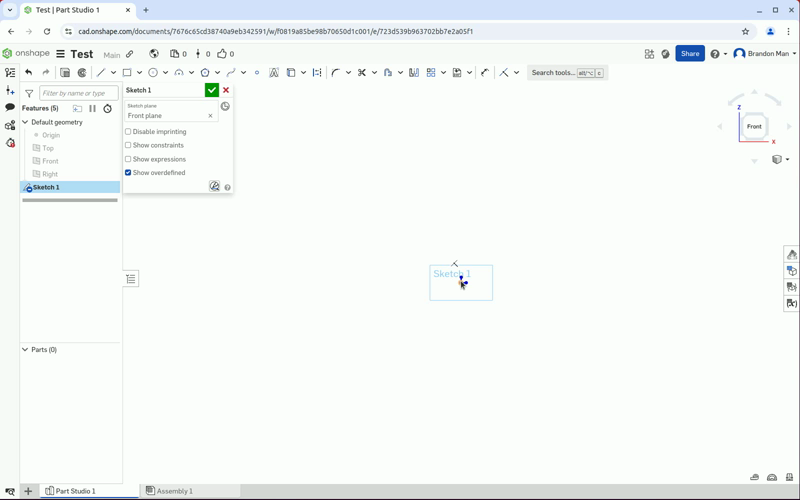
scroll(6)
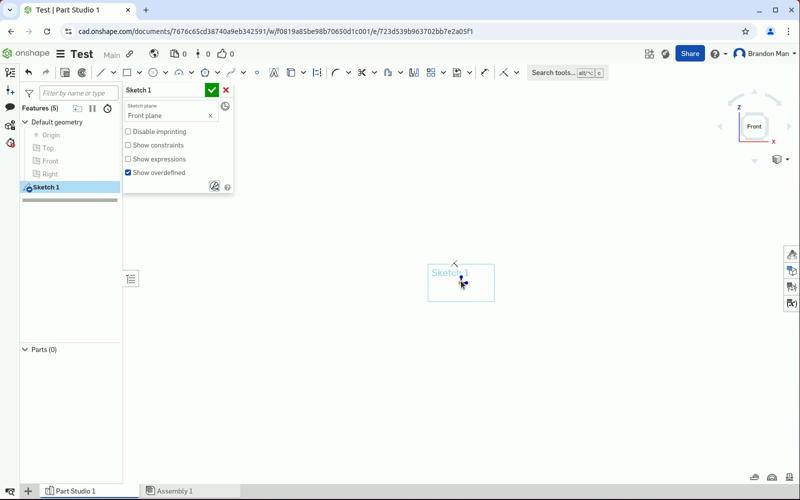
scroll(6)
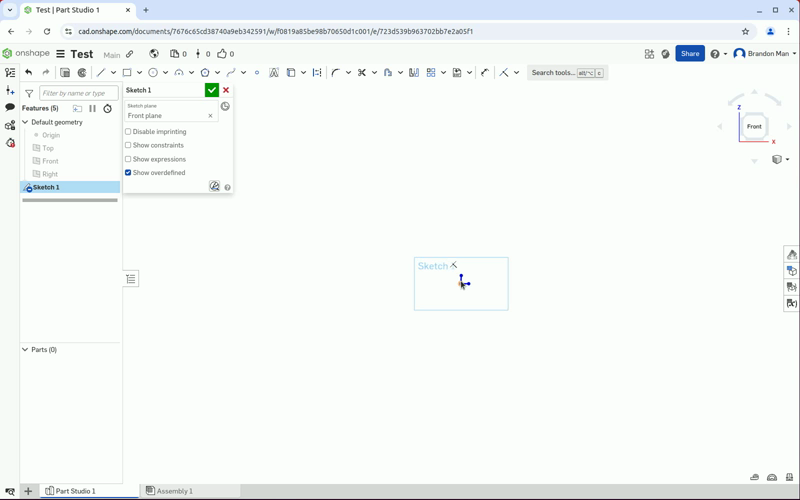
scroll(6)
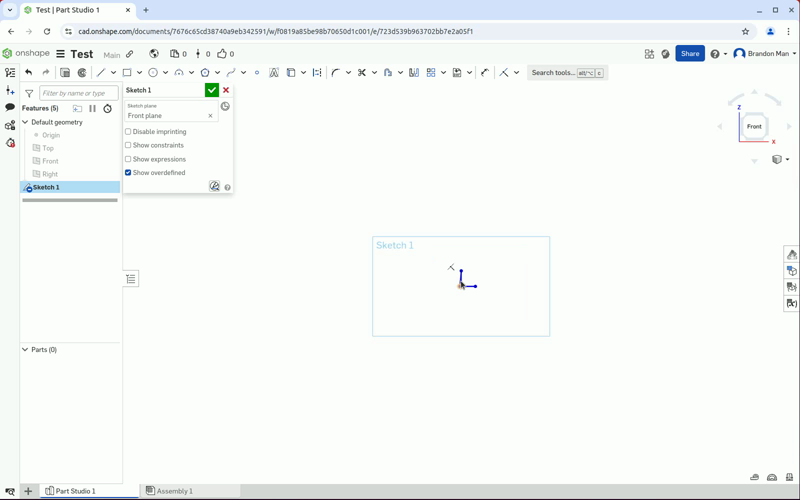
scroll(6)
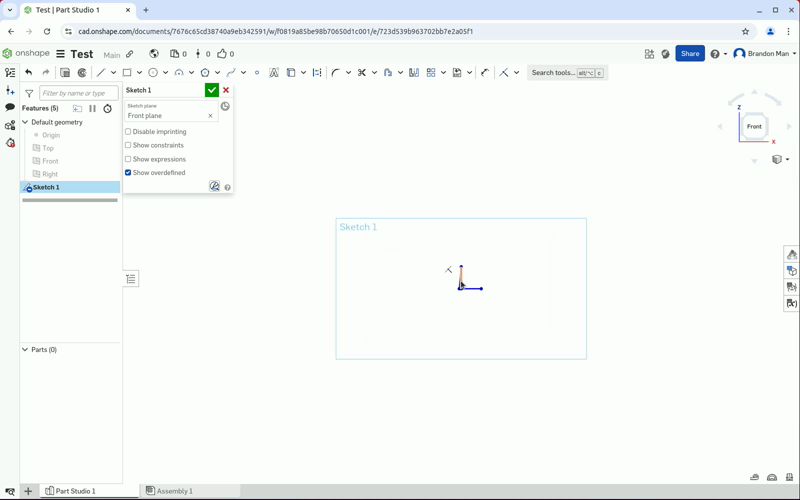
scroll(6)
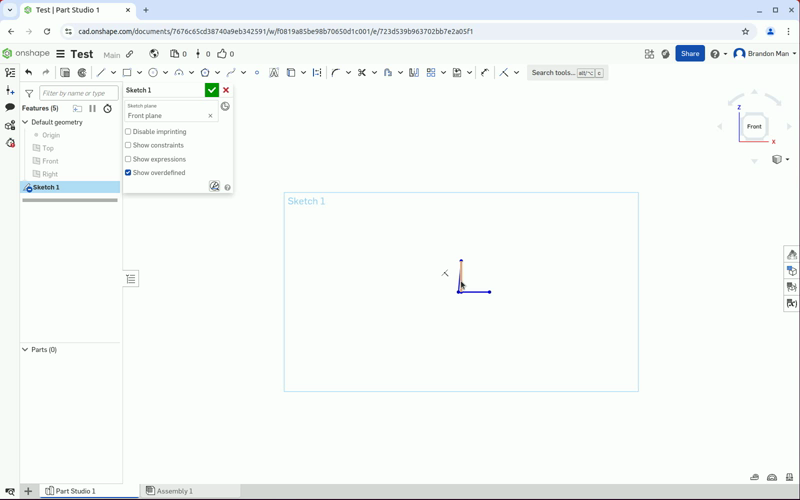
scroll(6)
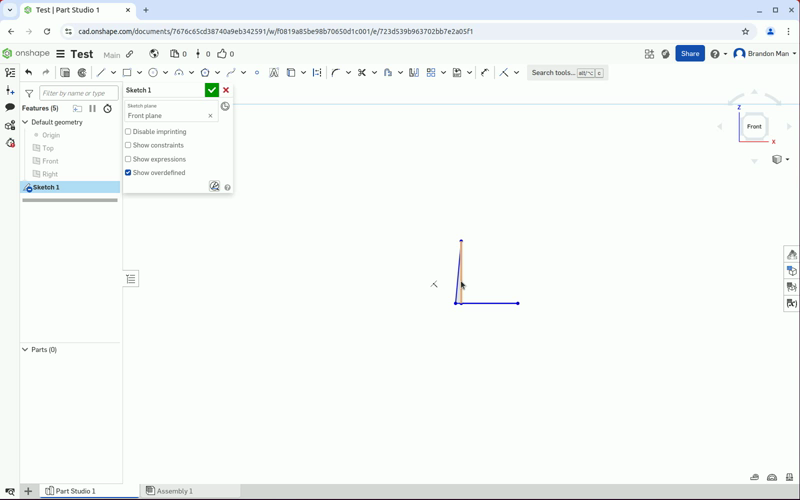
click(461, 280)
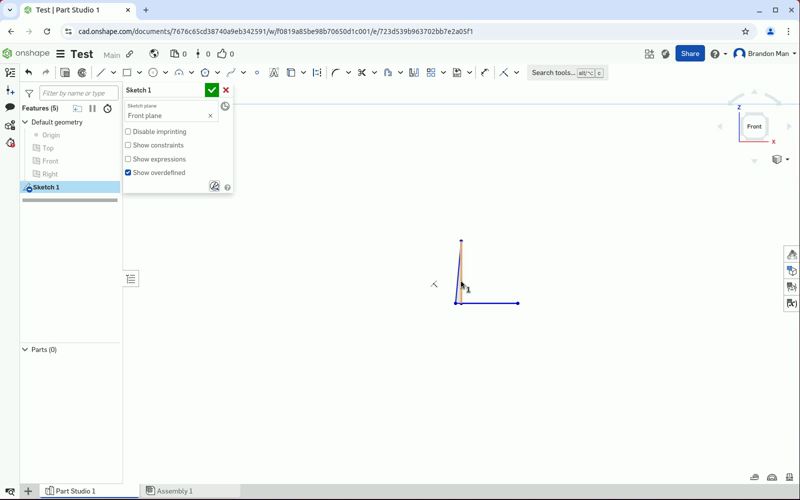
scroll(-6)
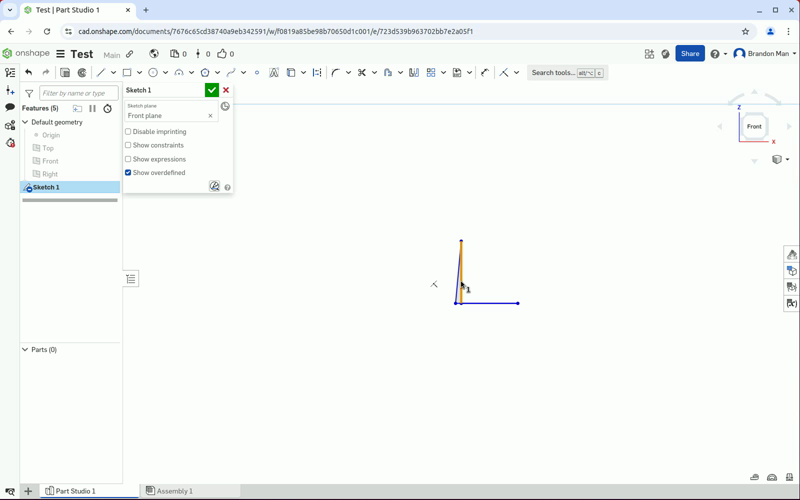
scroll(-6)
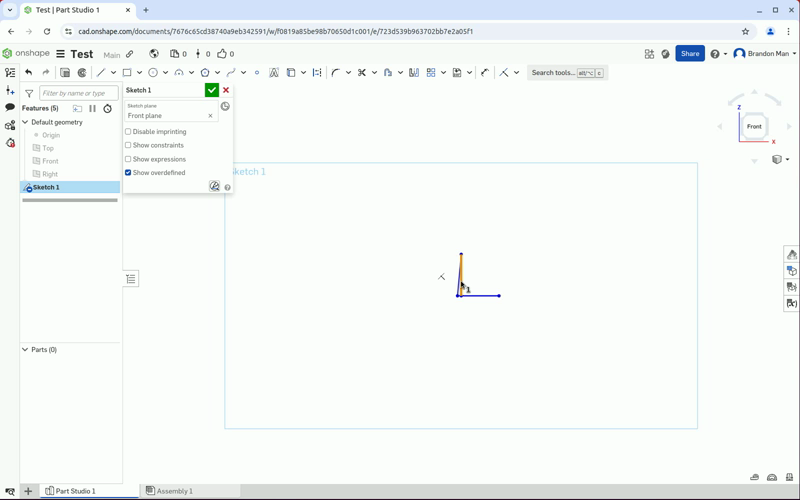
scroll(-6)
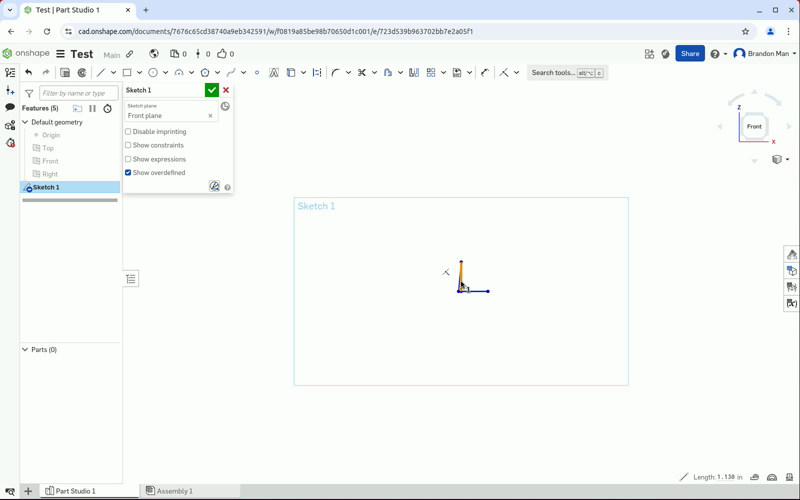
scroll(-6)
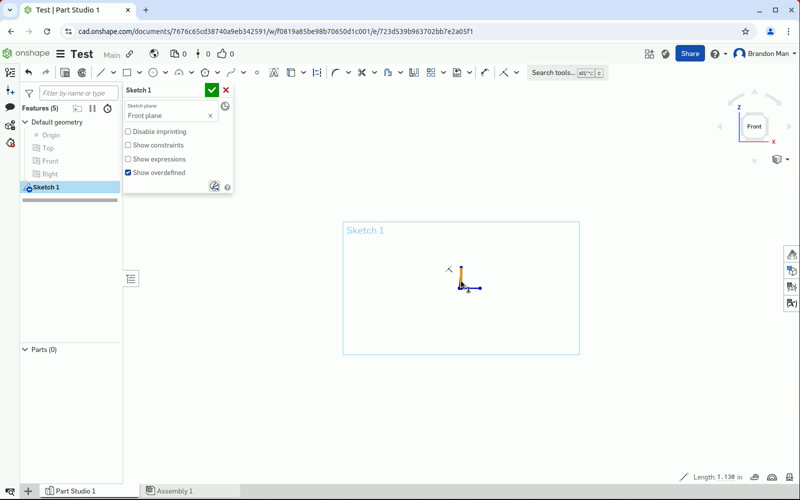
scroll(-6)
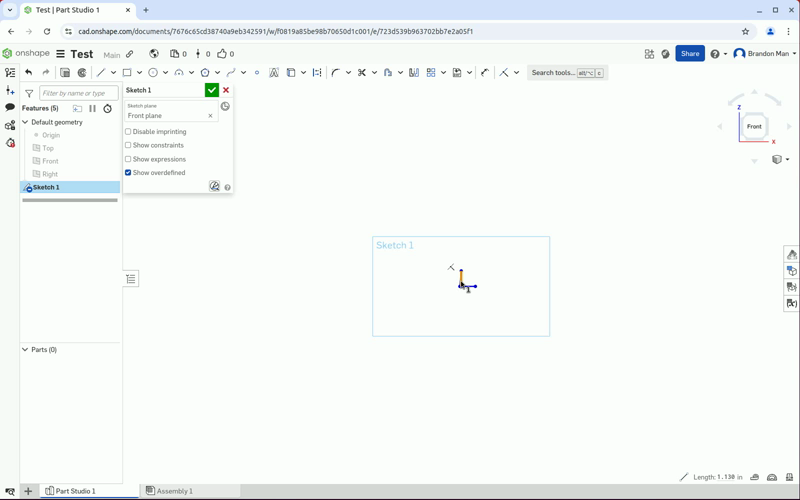
scroll(-6)
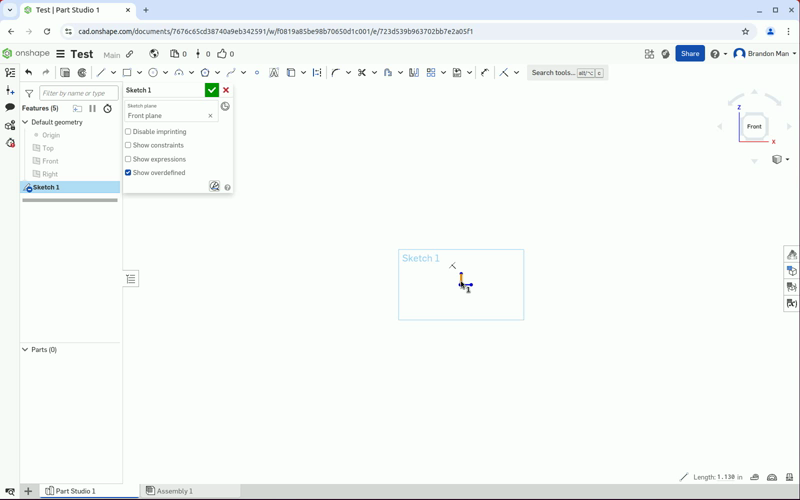
scroll(-6)
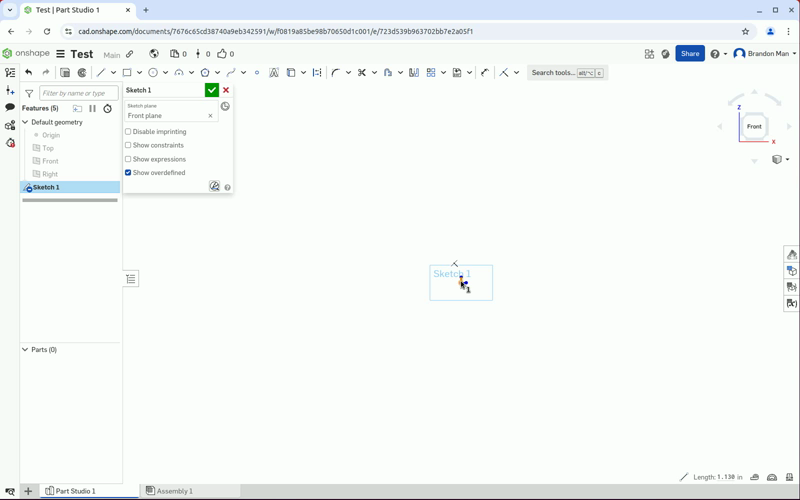
mouse_move(73, 352)
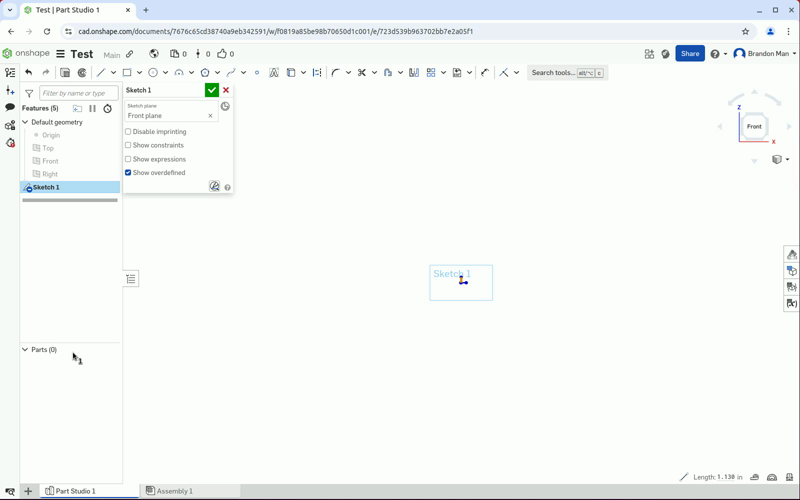
key(shift+y)
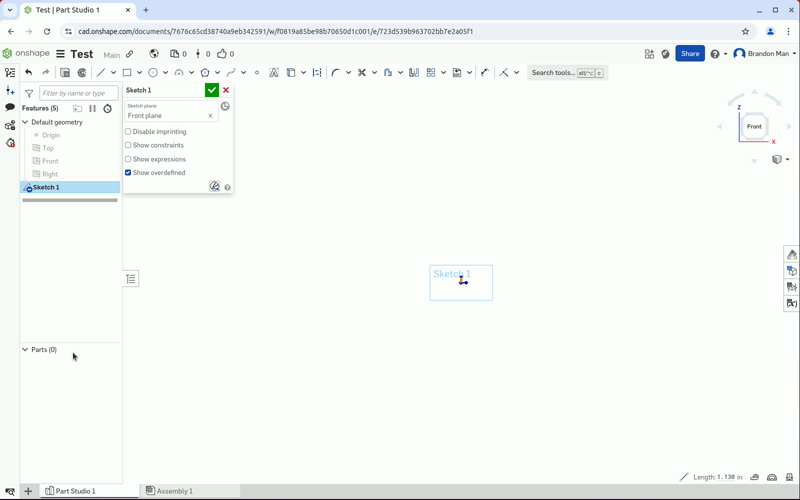
key(shift+e)
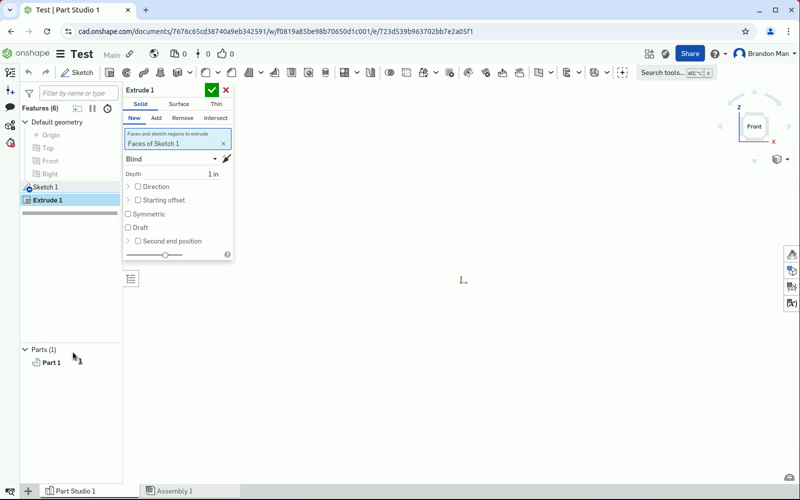
mouse_move(143, 106)
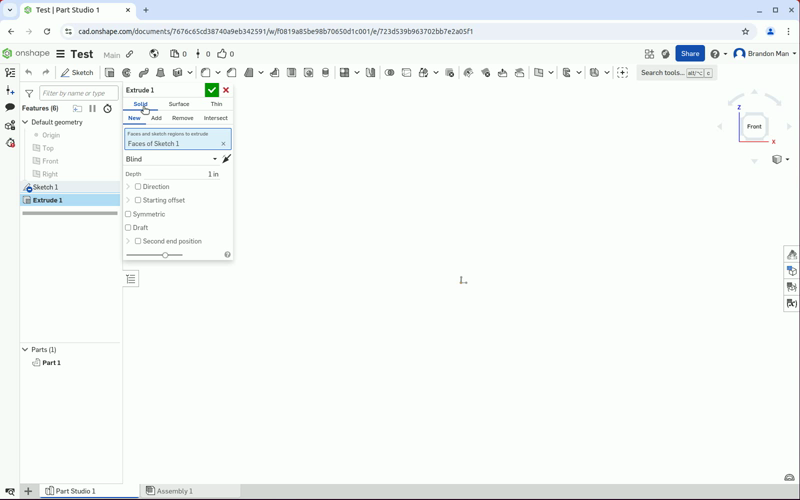
click(143, 106)
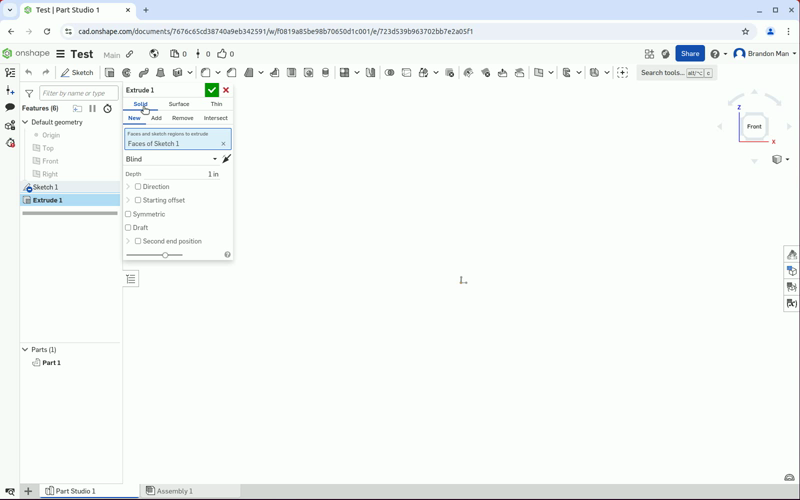
mouse_move(137, 120)
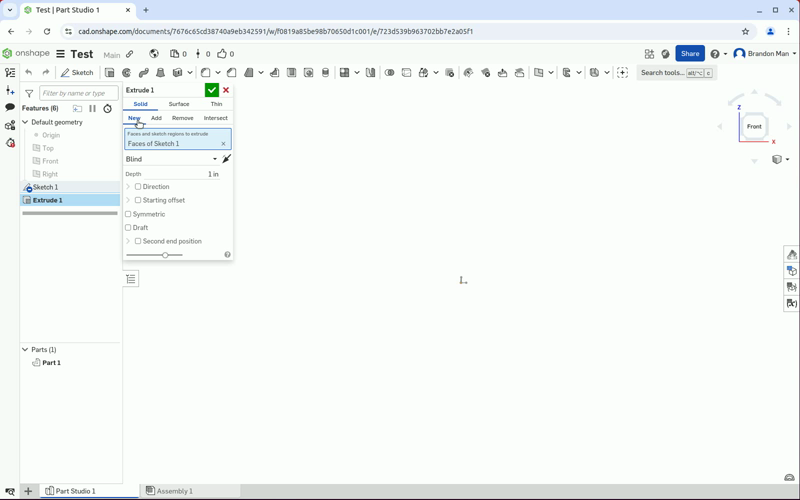
click(137, 120)
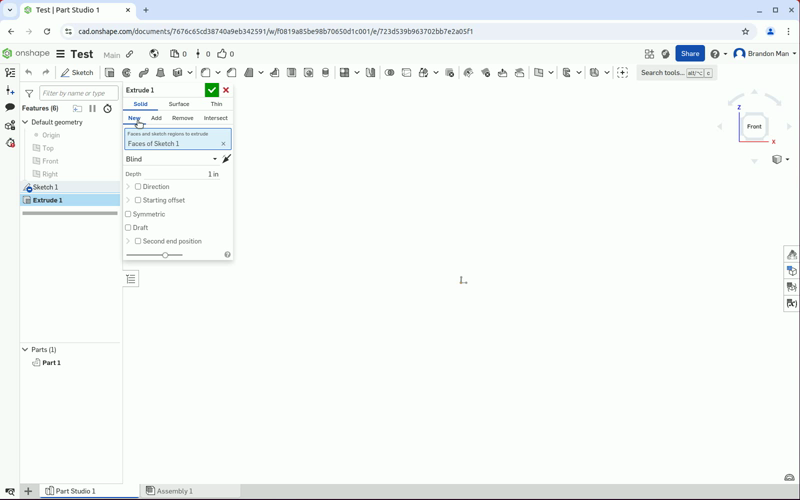
key(tab, 4)
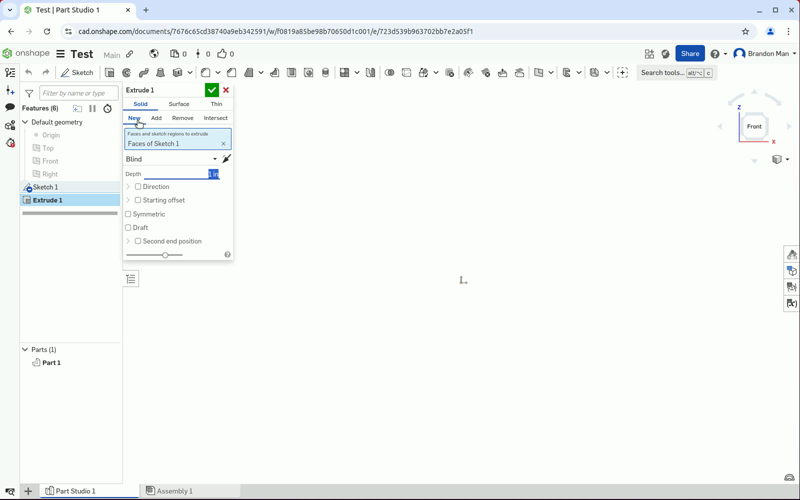
text(7.703)
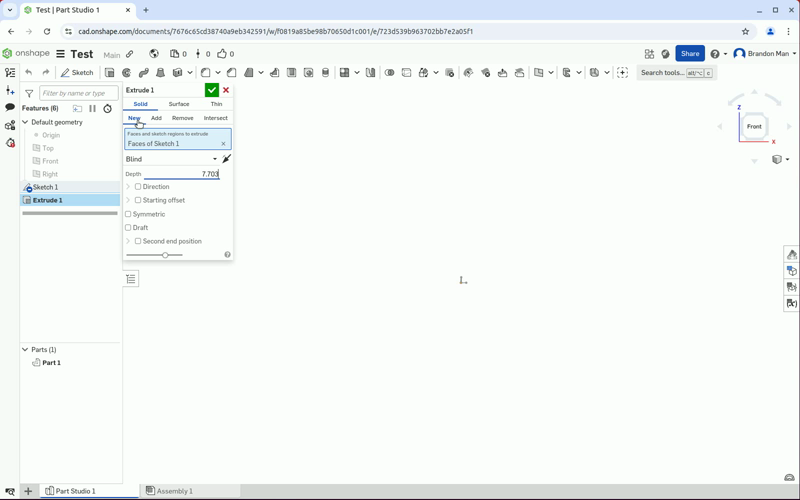
key(enter)
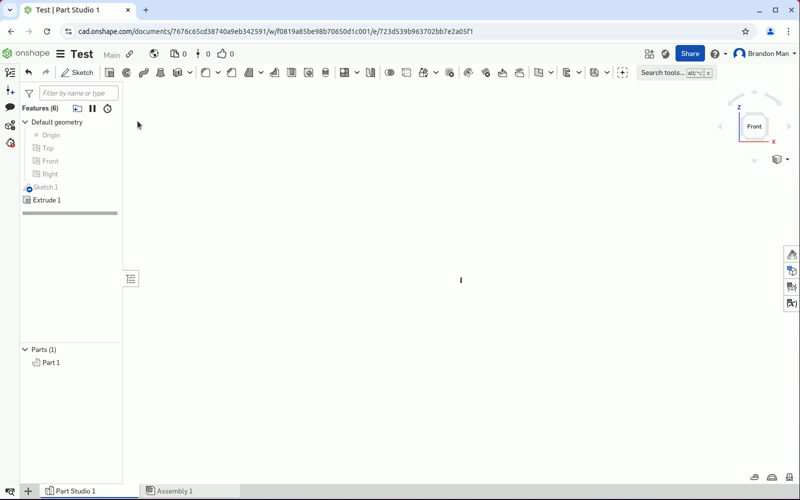
key(shift+h)
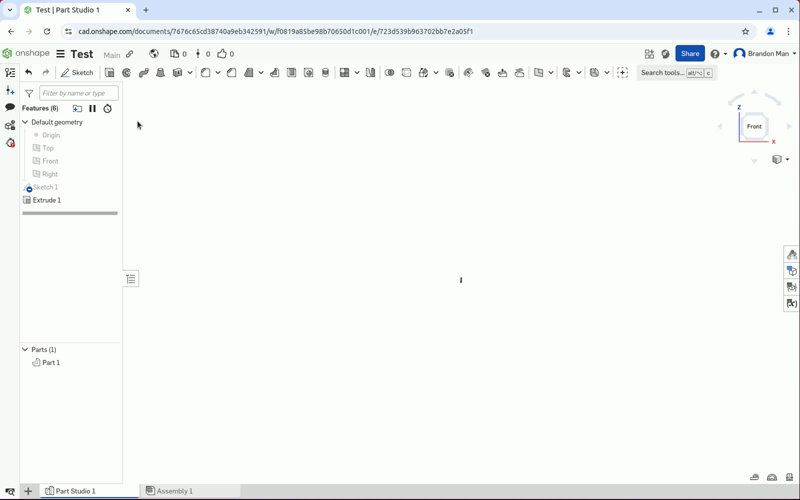
key(shift+h)
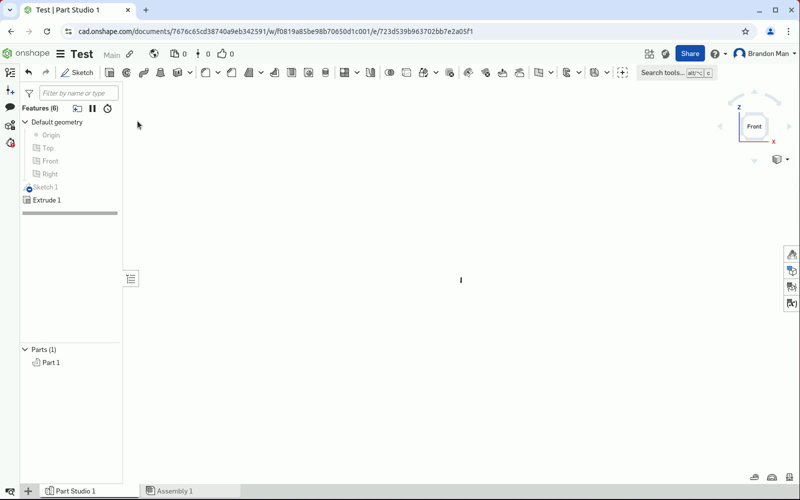
mouse_move(73, 189)
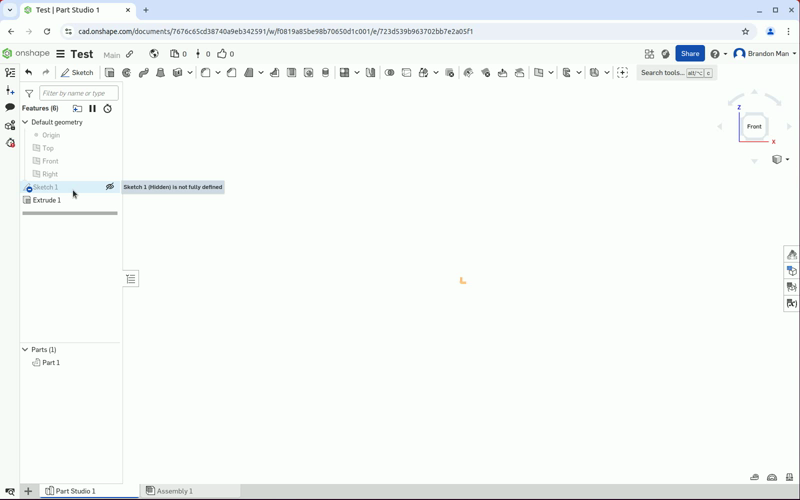
click(73, 189)
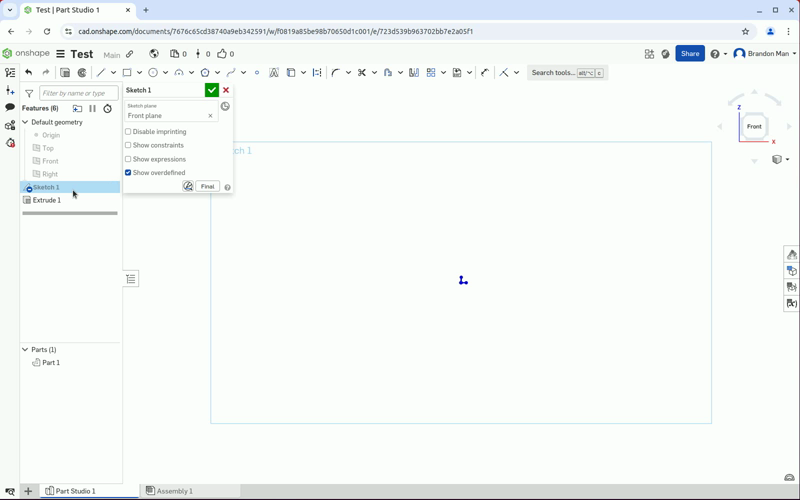
mouse_move(229, 92)
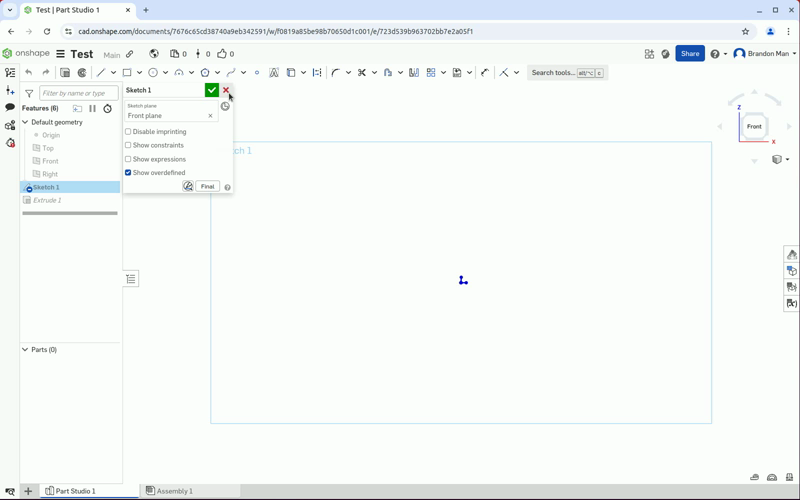
click(229, 92)
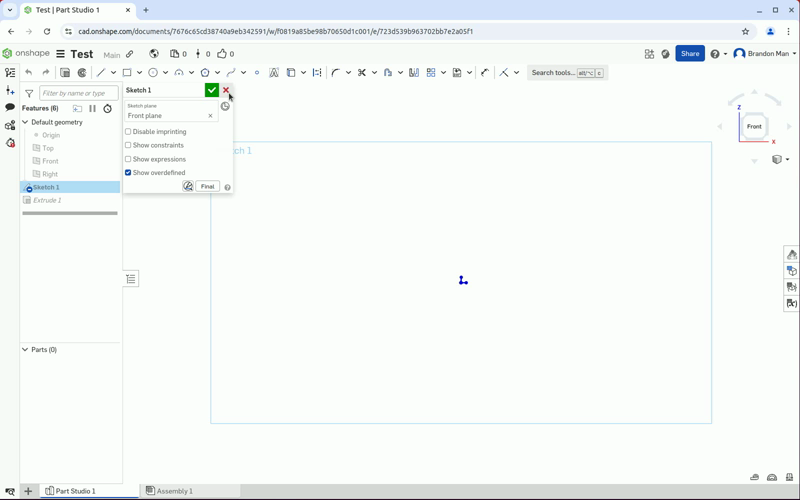
key(shift+s)
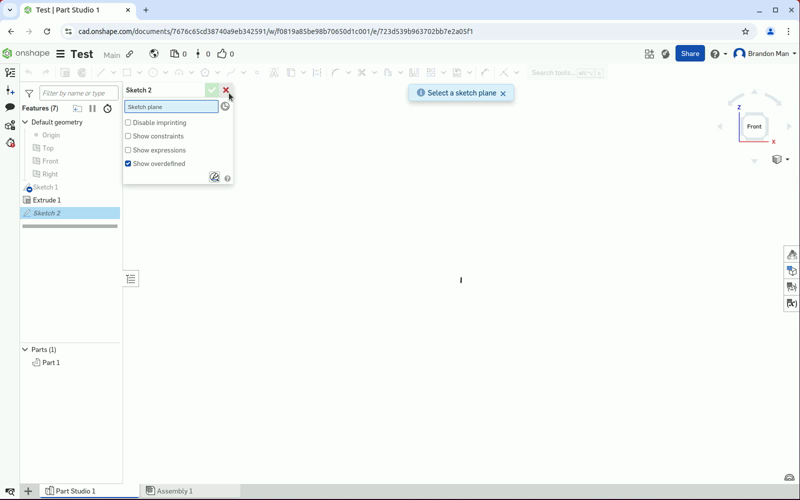
mouse_move(73, 163)
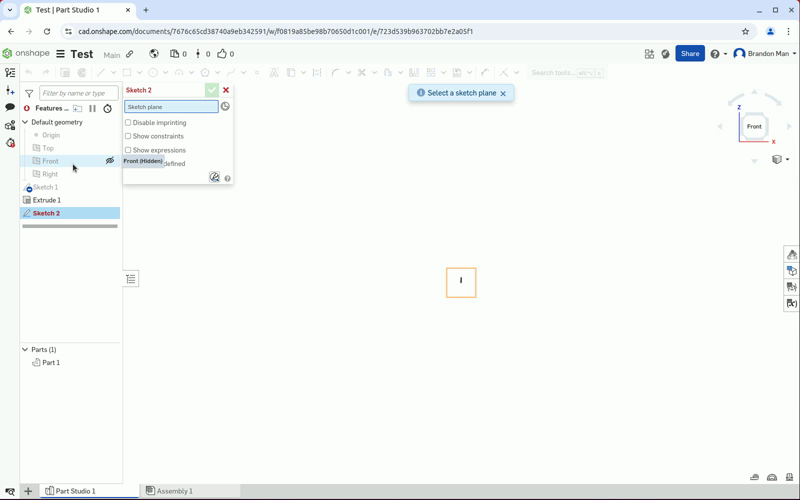
click(73, 163)
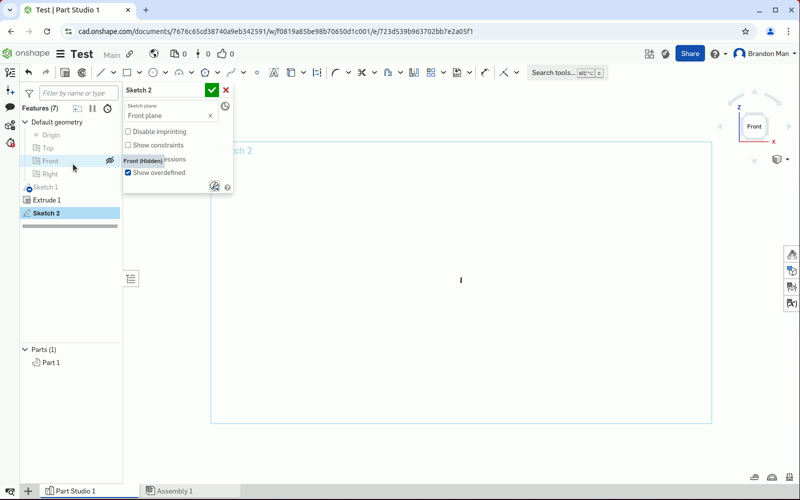
mouse_move(73, 352)
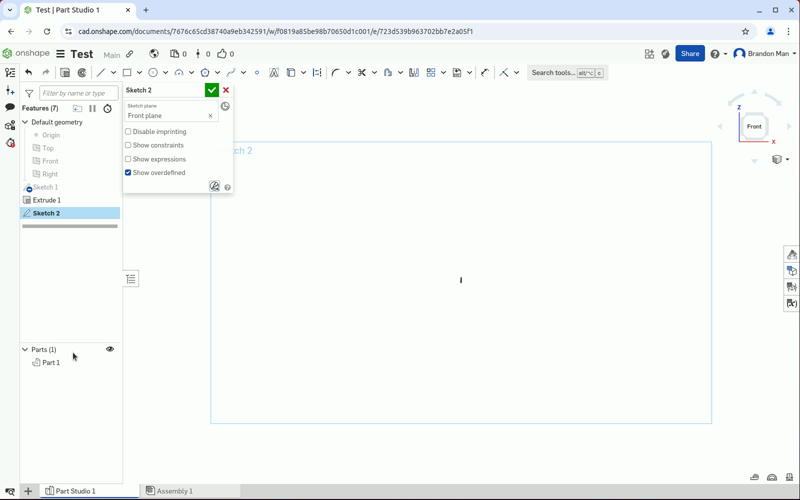
key(y)
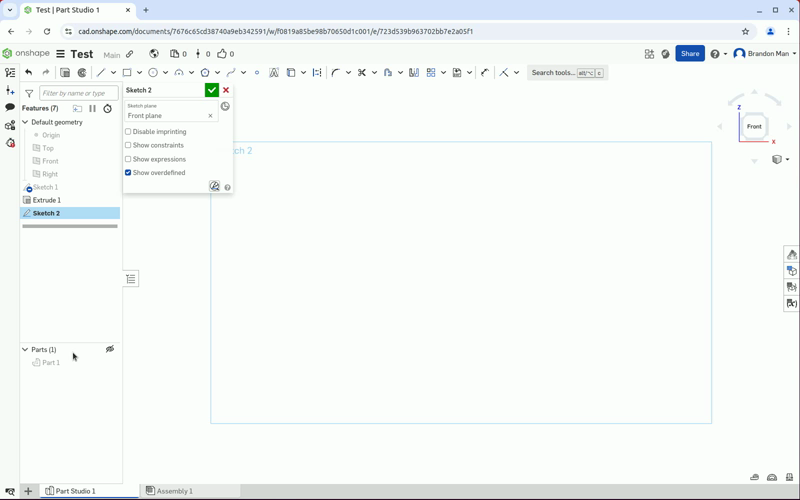
key(l)
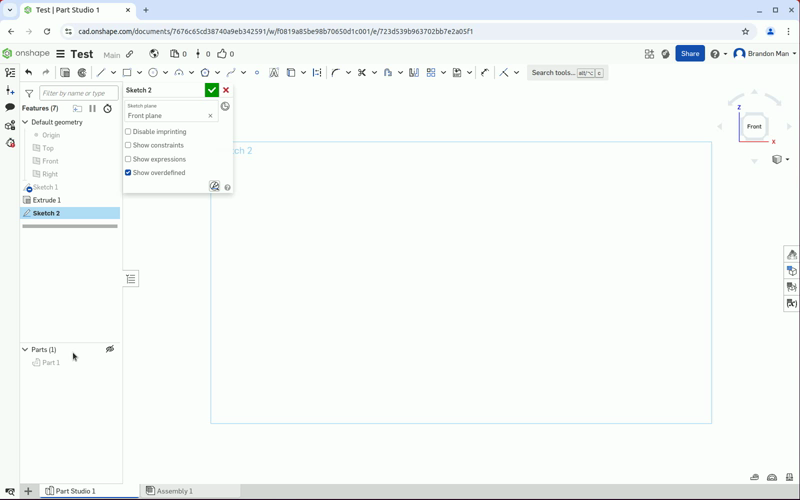
key_down(shift)
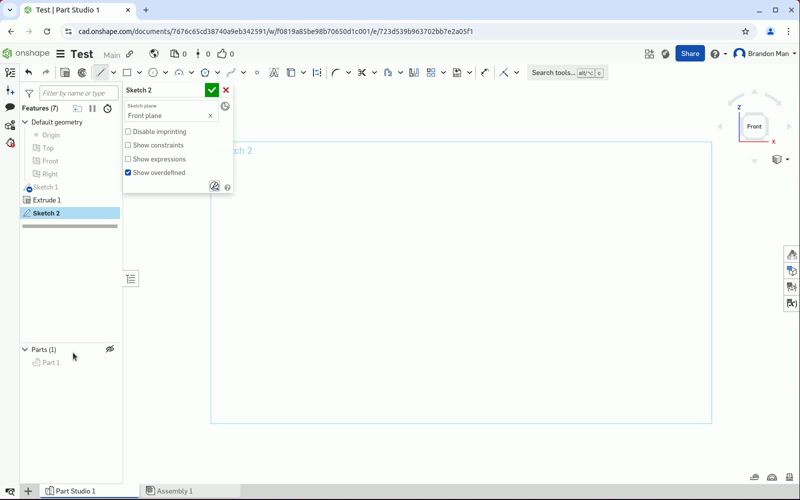
mouse_move(460, 282)
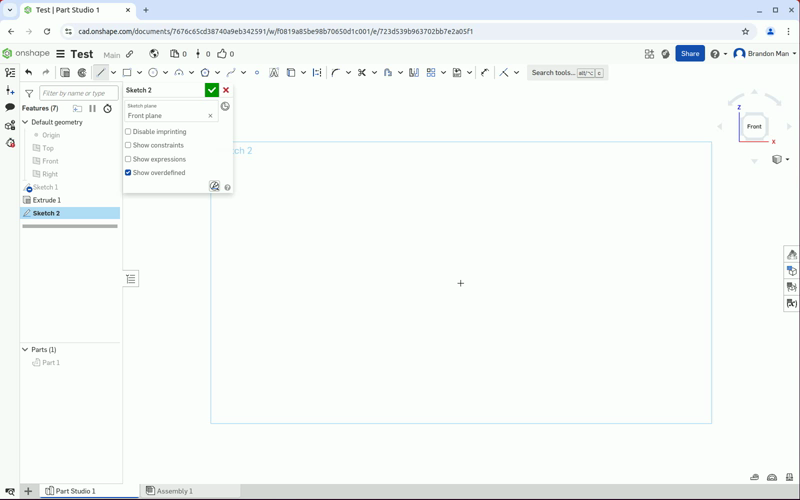
click(460, 282)
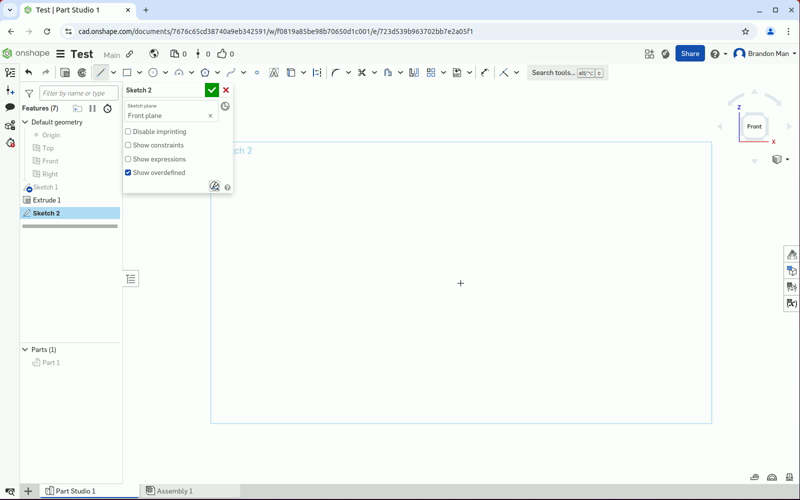
key_up(shift)
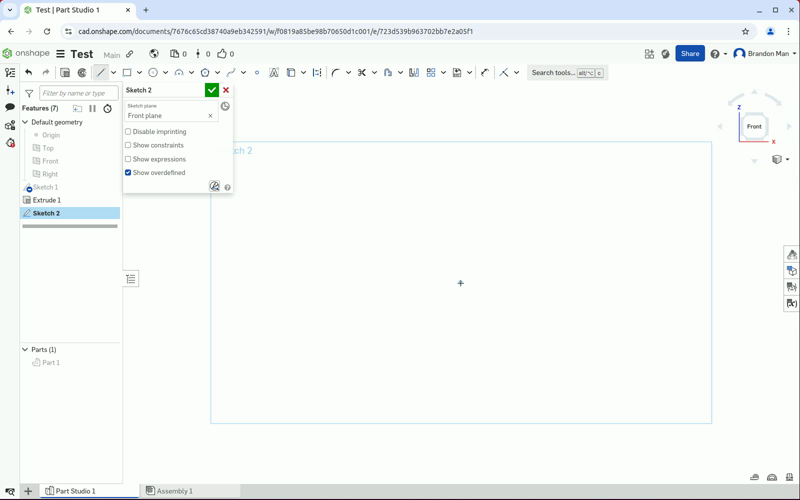
key_down(shift)
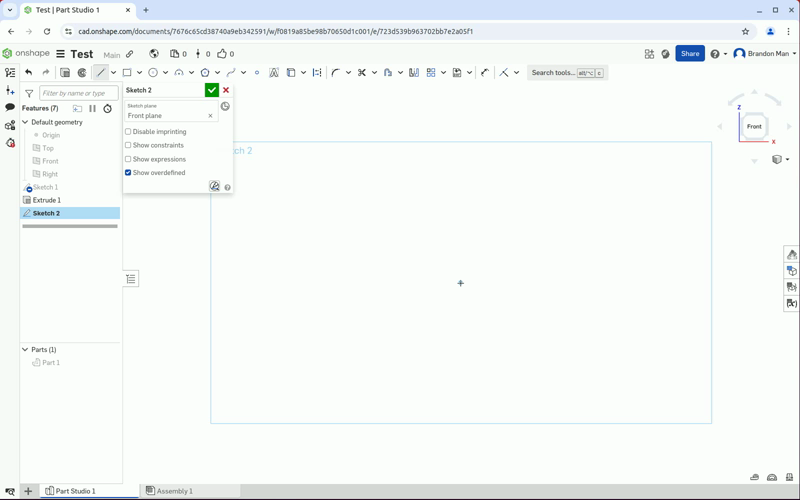
mouse_move(490, 282)
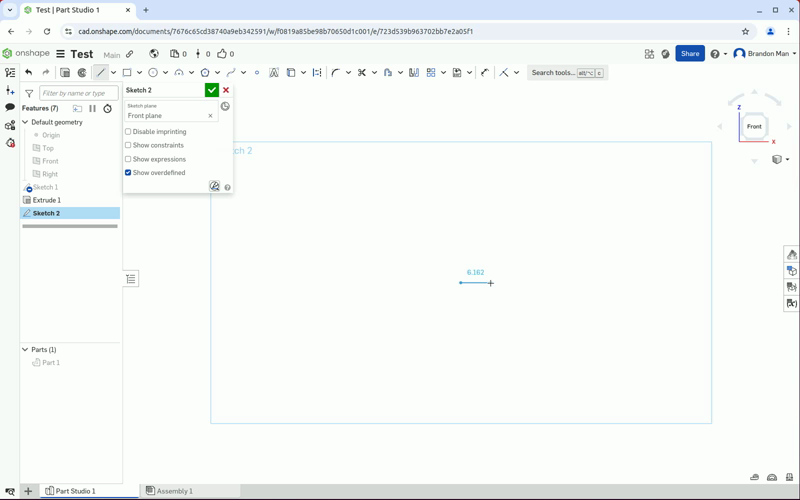
mouse_move(466, 282)
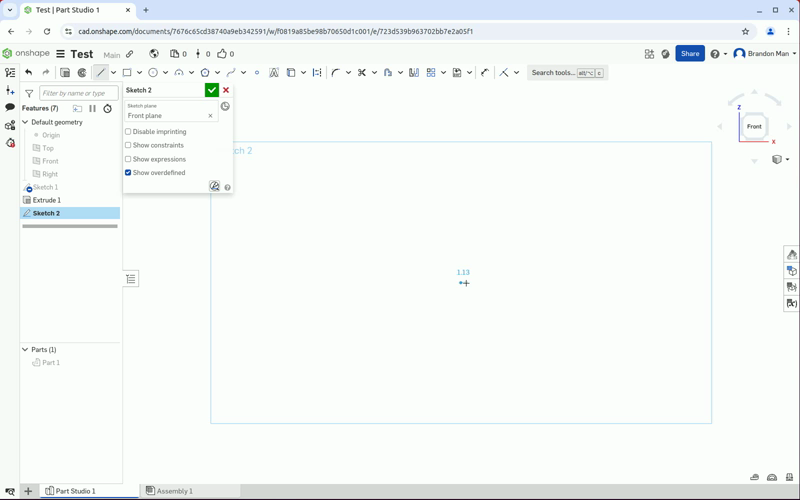
scroll(6)
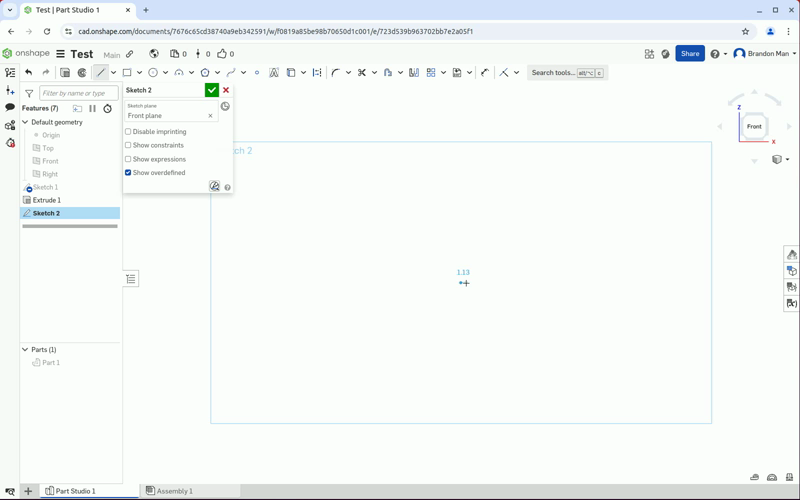
scroll(6)
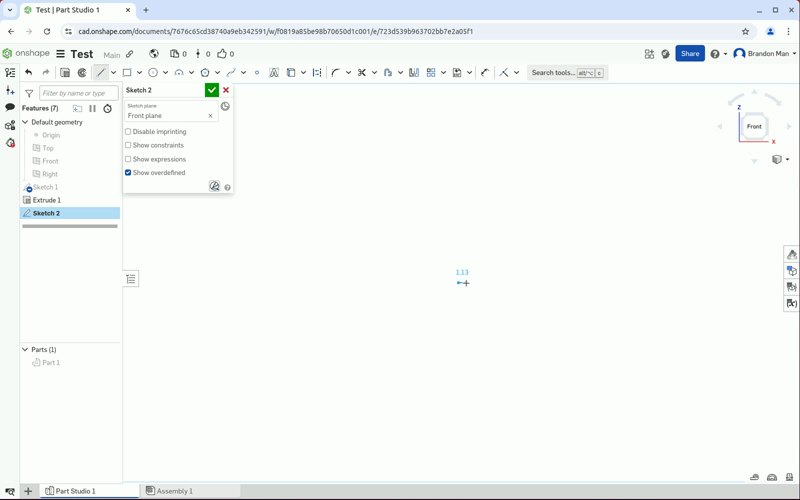
scroll(6)
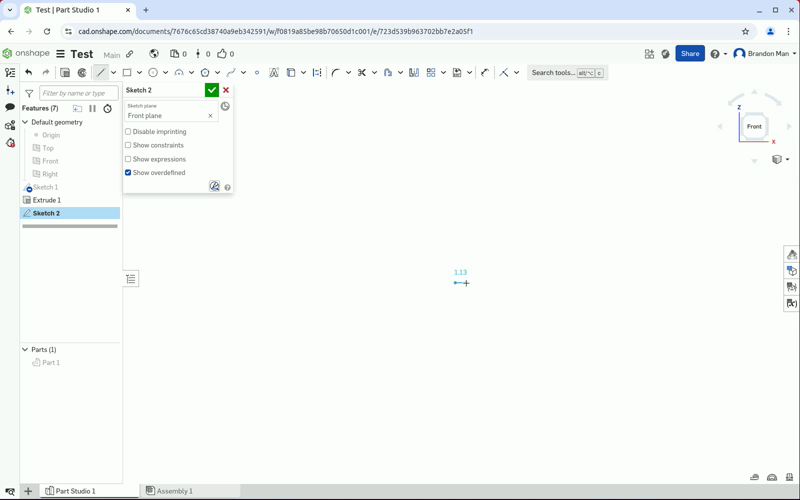
scroll(6)
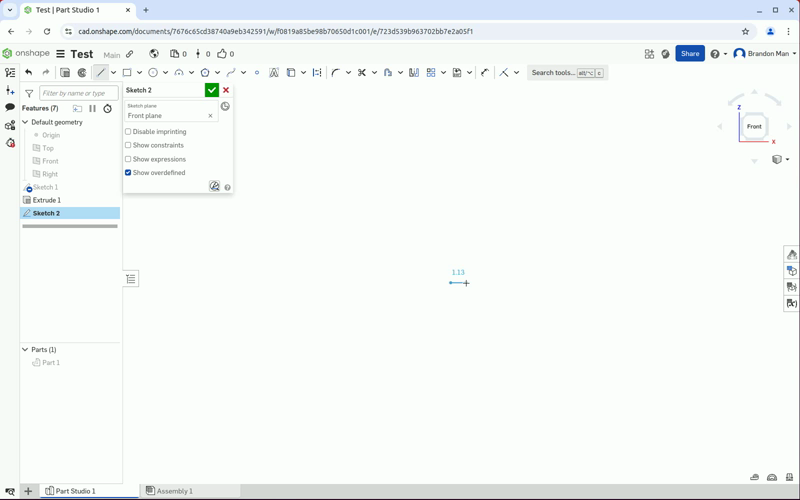
scroll(6)
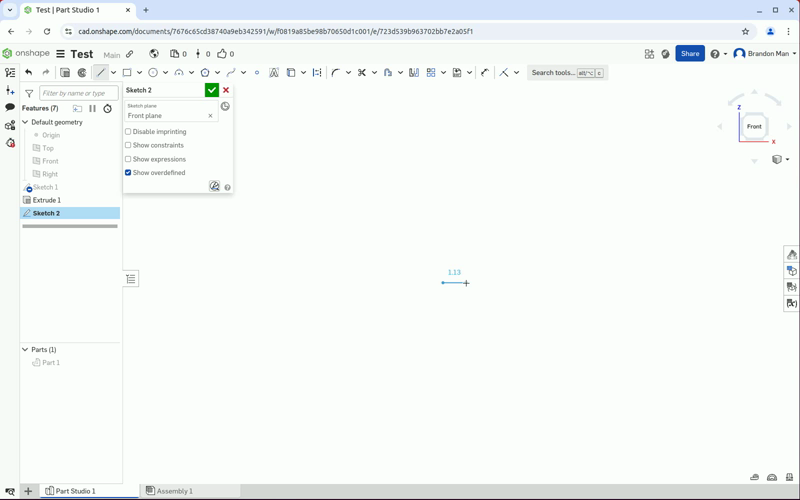
scroll(6)
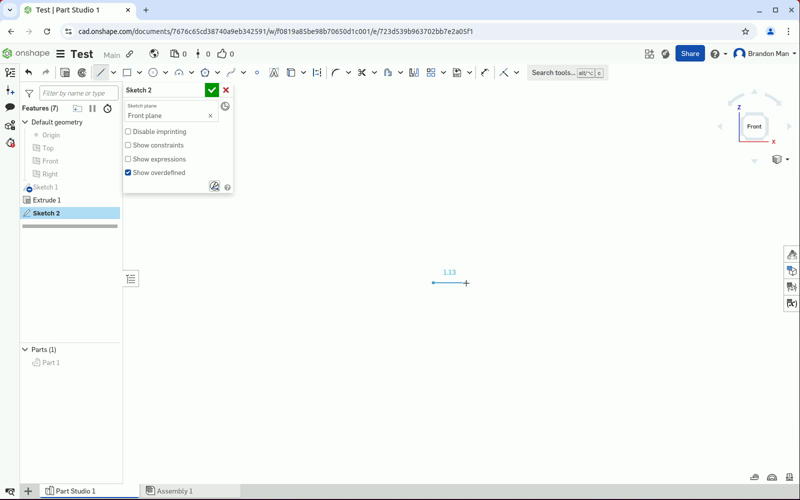
scroll(6)
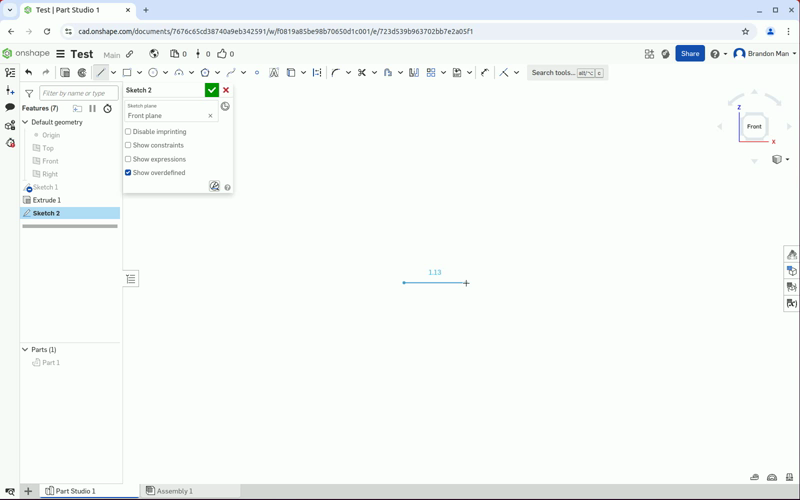
click(466, 282)
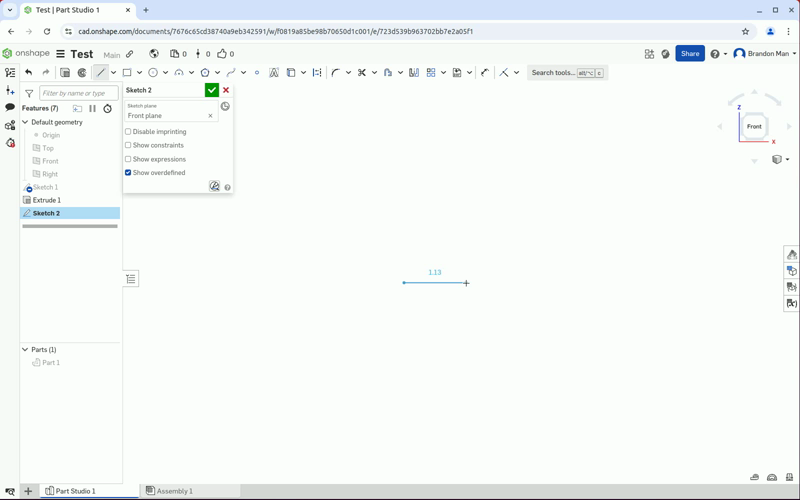
scroll(-6)
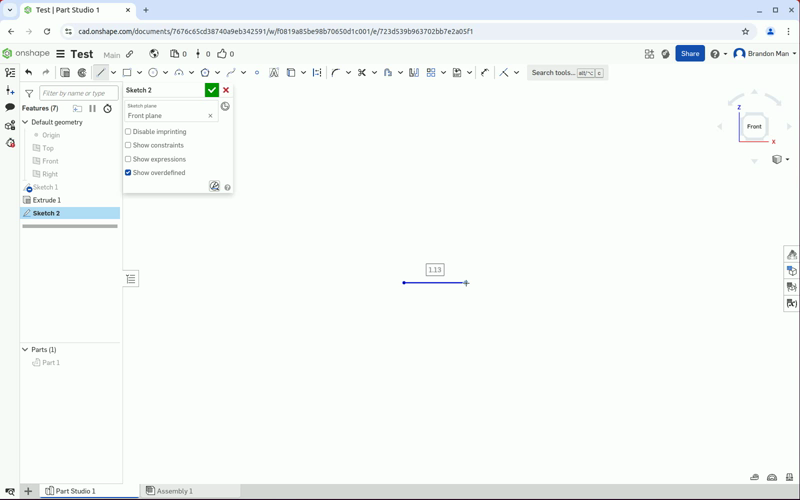
scroll(-6)
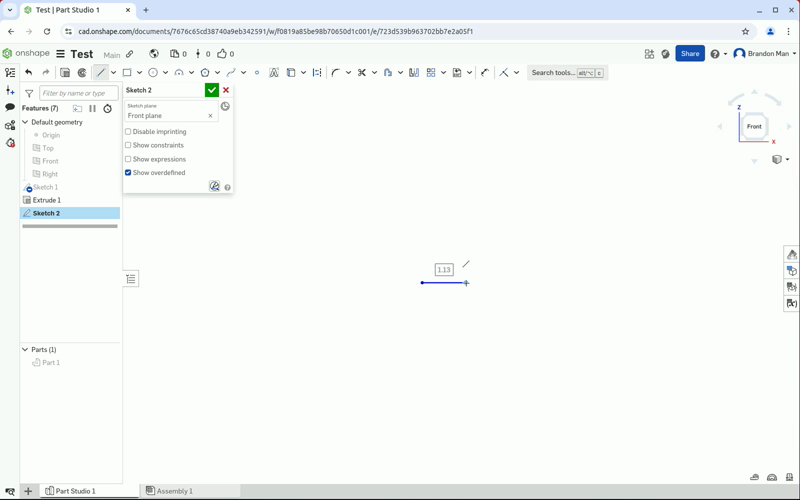
scroll(-6)
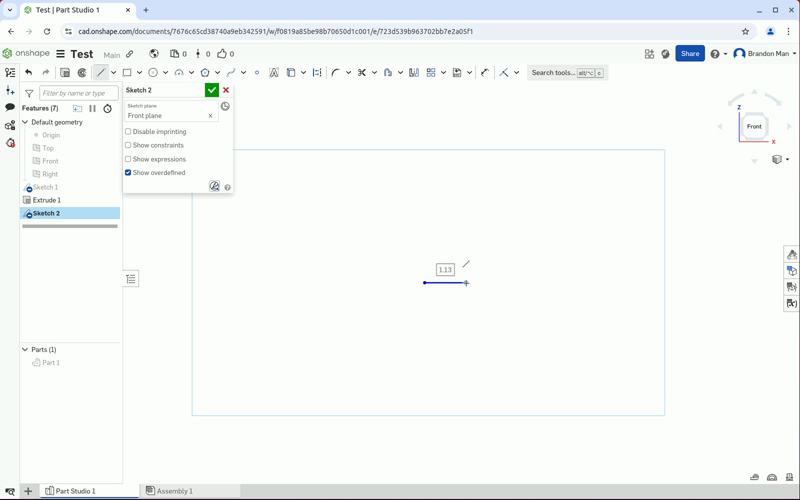
scroll(-6)
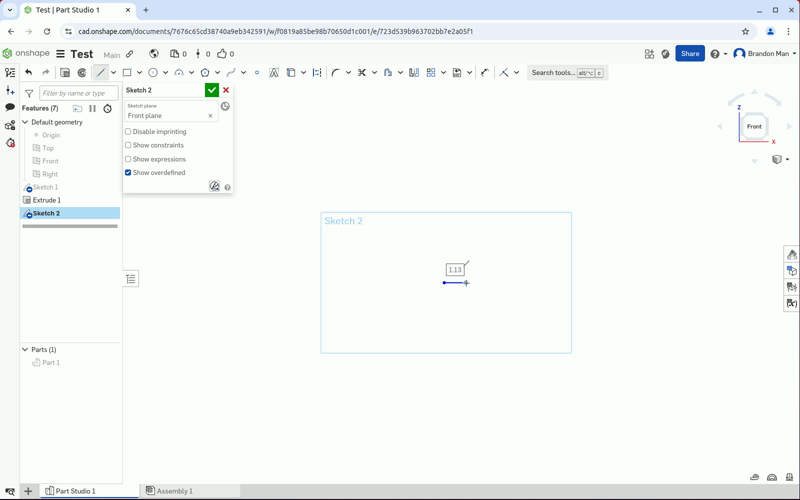
scroll(-6)
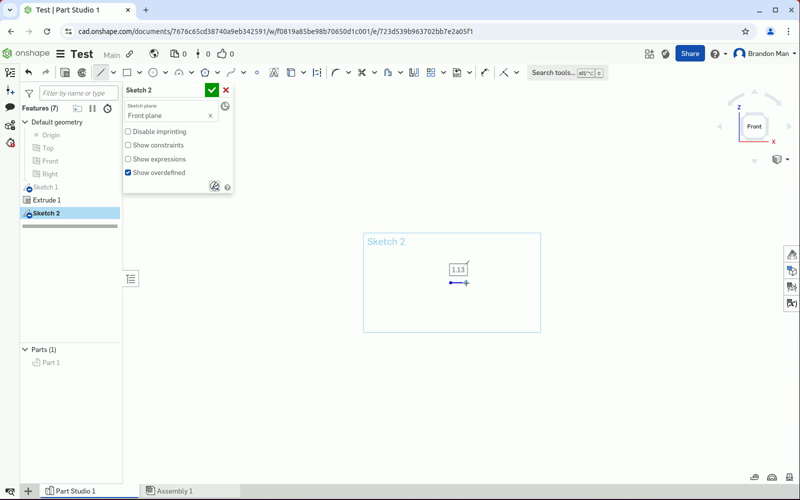
scroll(-6)
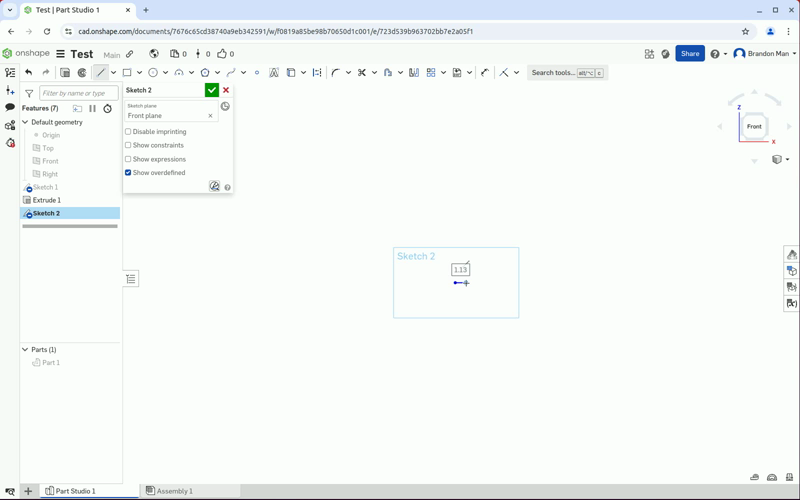
scroll(-6)
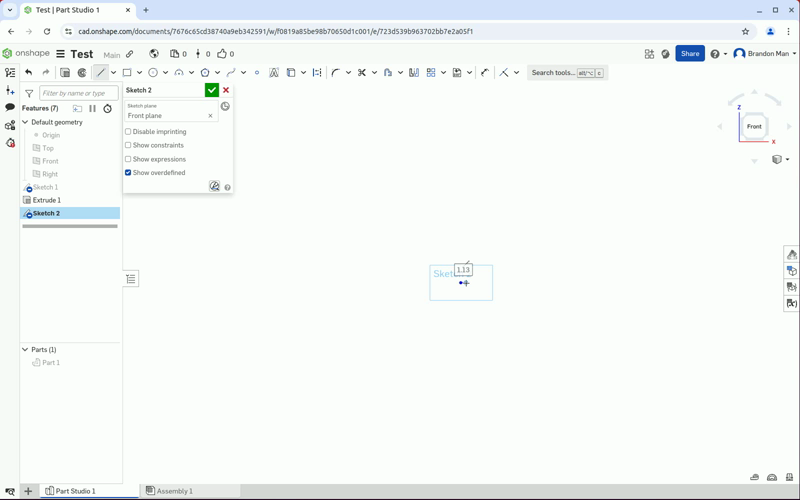
key_up(shift)
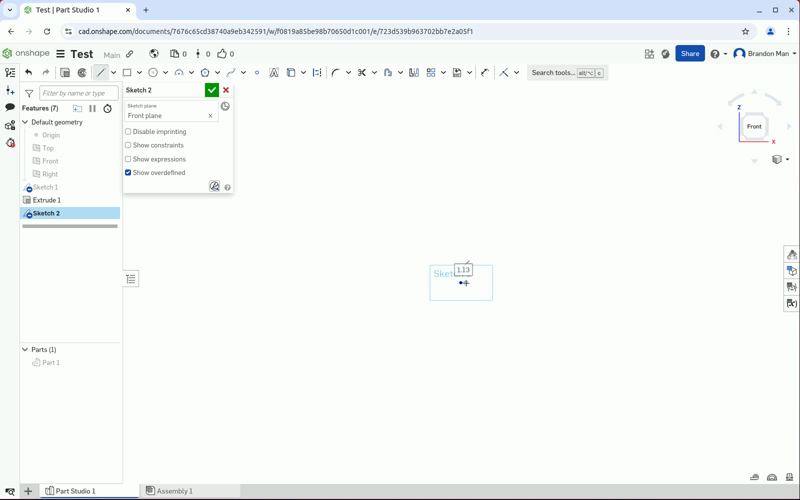
key_down(shift)
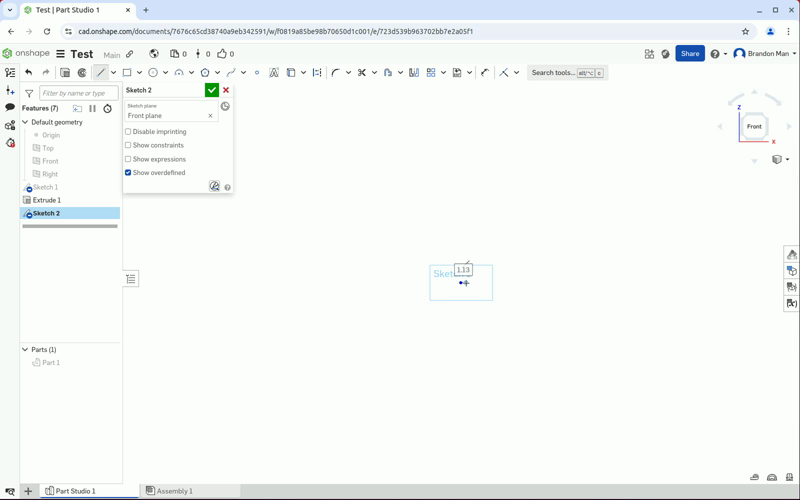
key_up(shift)
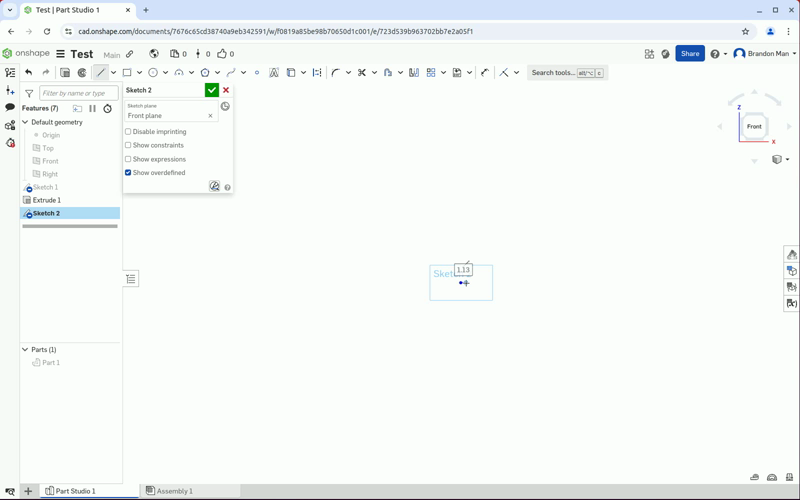
key_down(shift)
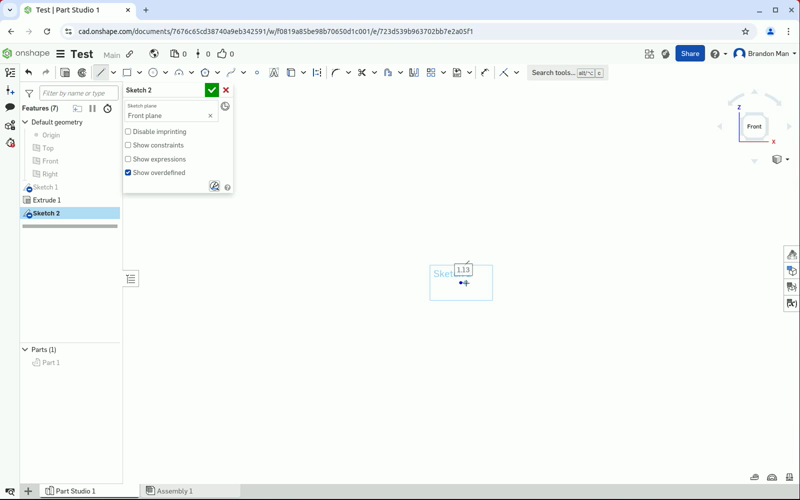
mouse_move(496, 282)
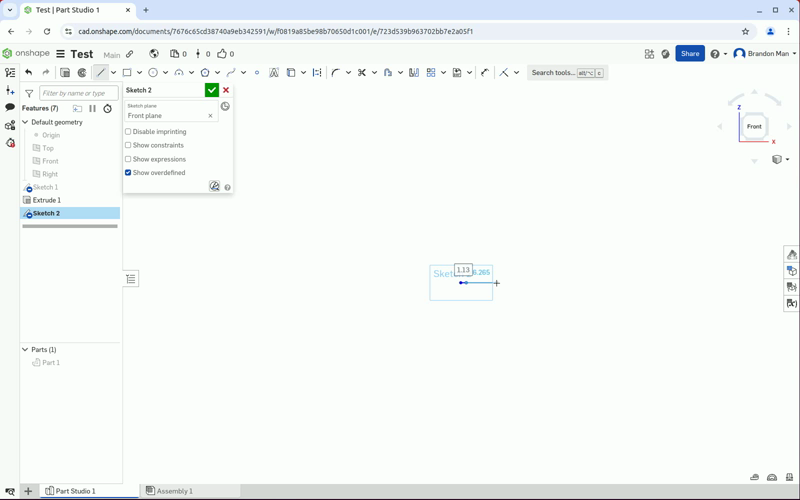
mouse_move(461, 282)
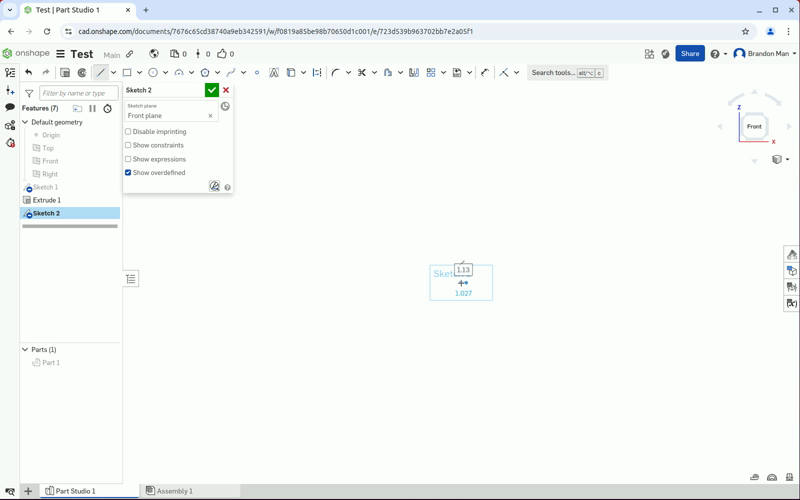
scroll(6)
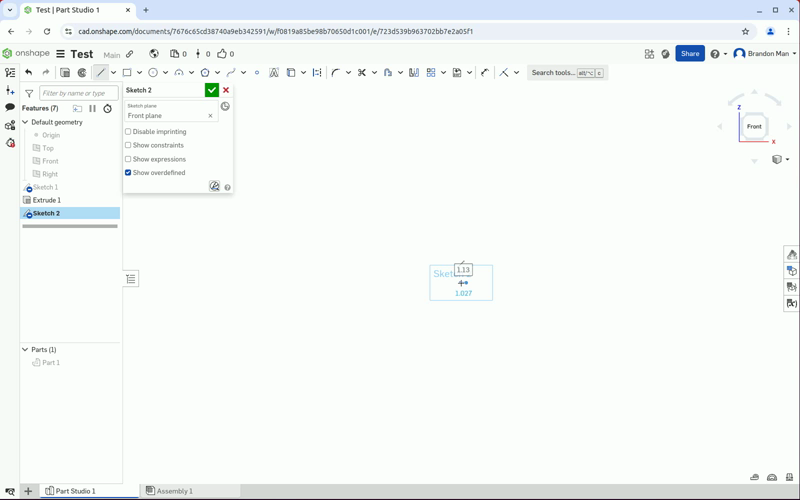
scroll(6)
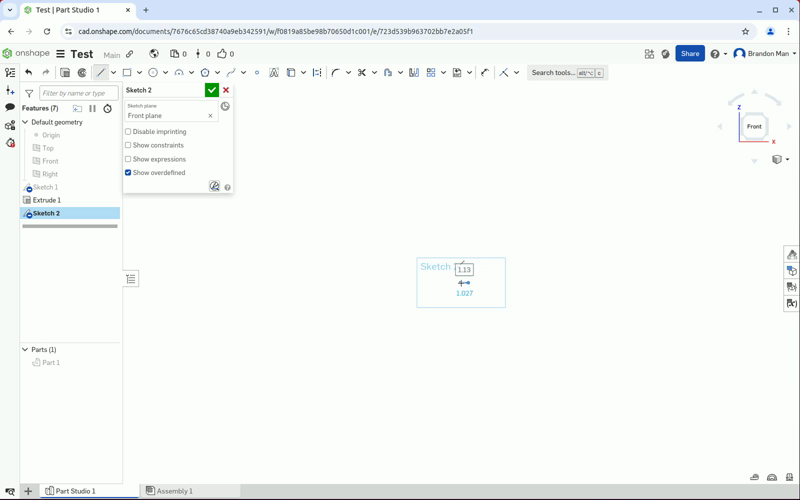
scroll(6)
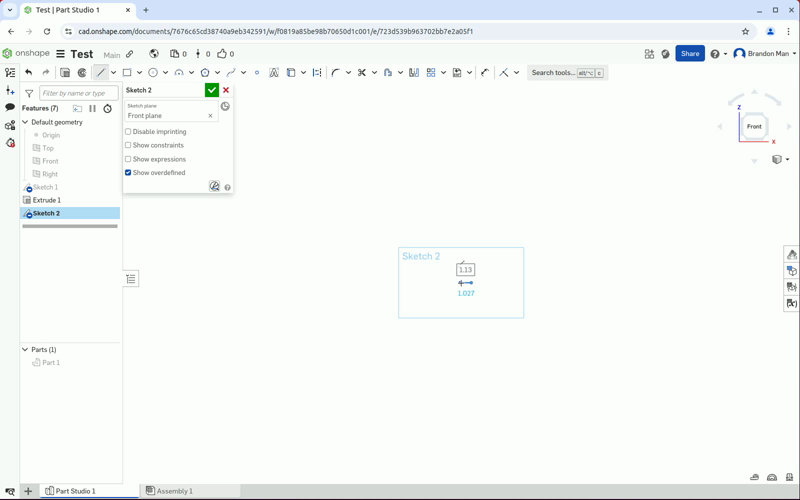
scroll(6)
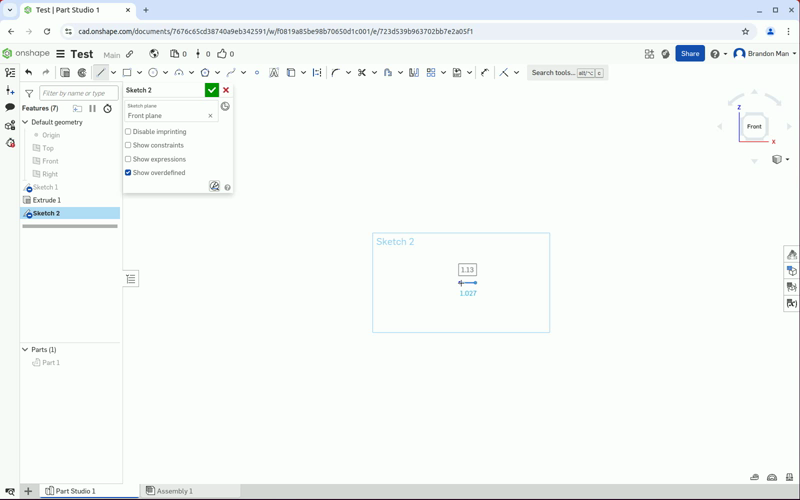
scroll(6)
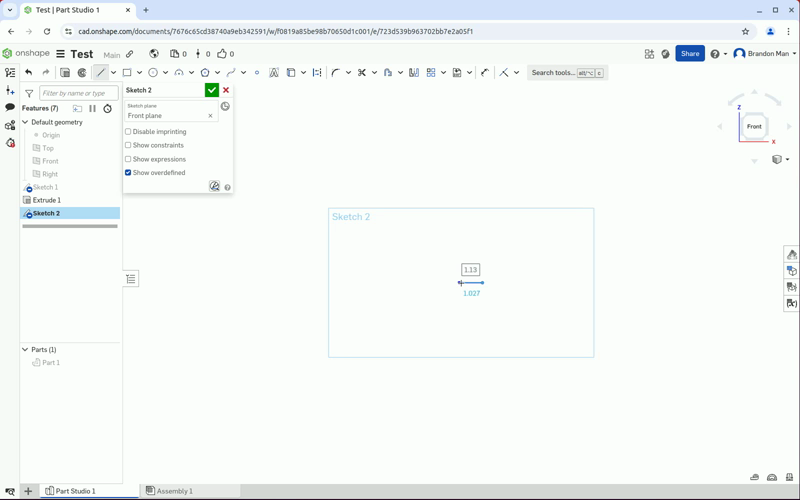
scroll(6)
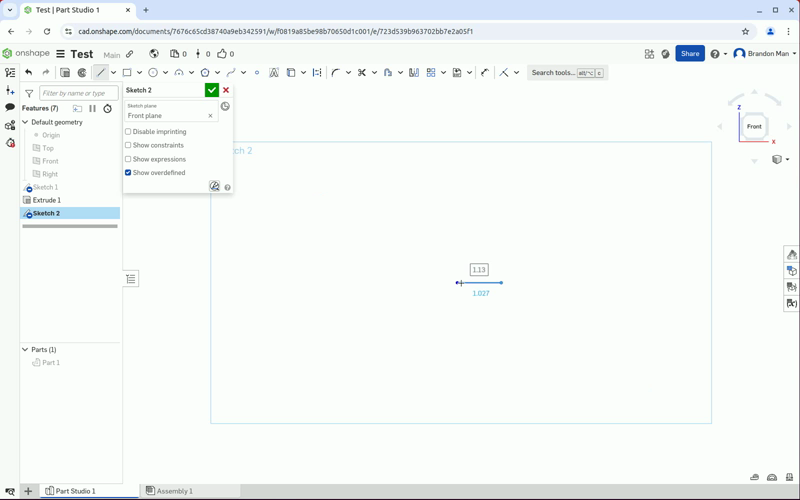
scroll(6)
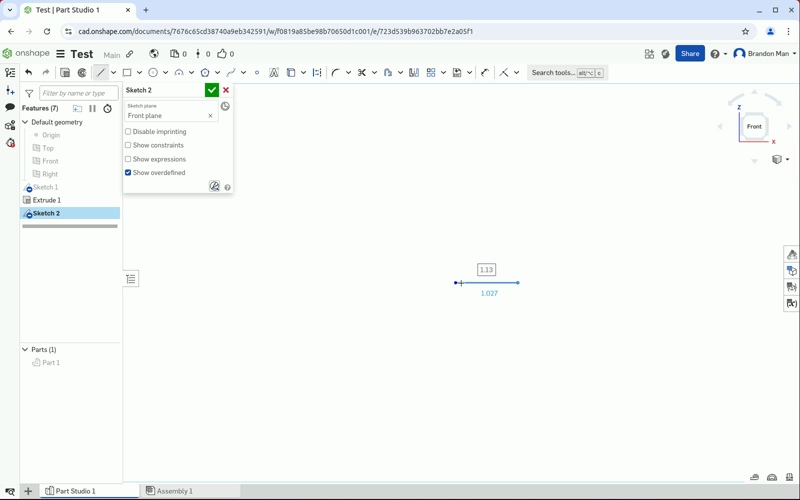
click(461, 282)
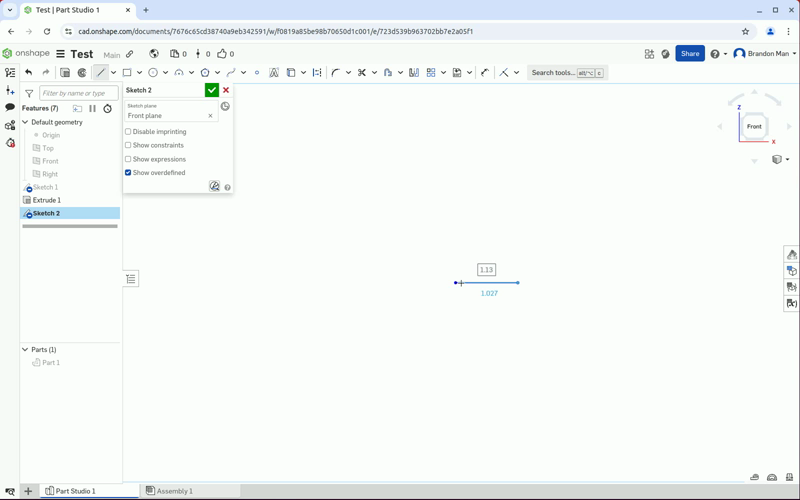
scroll(-6)
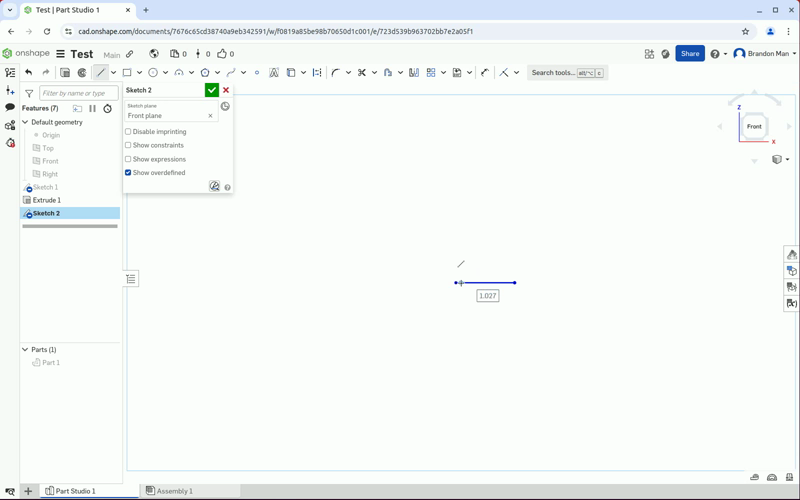
scroll(-6)
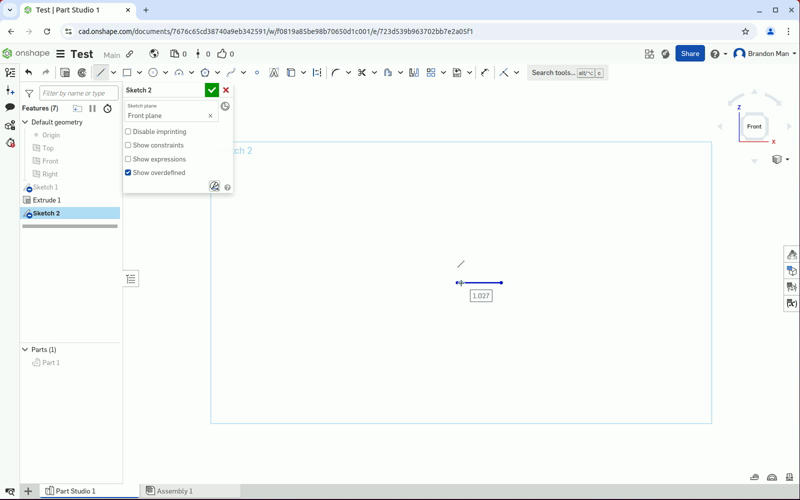
scroll(-6)
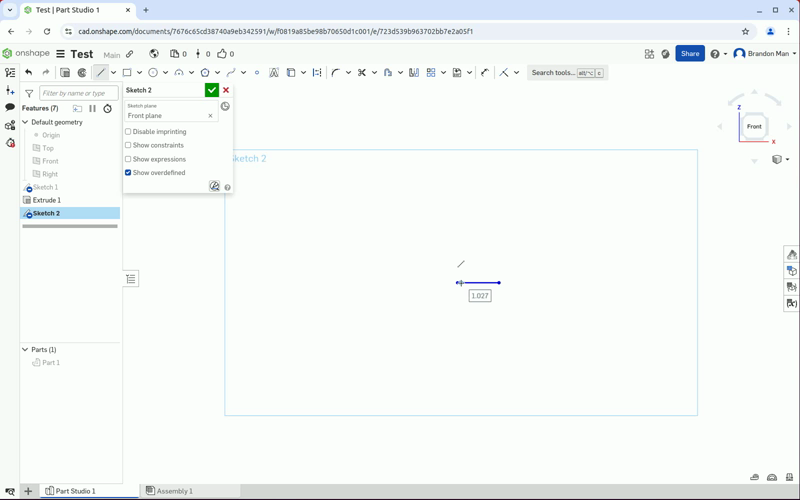
scroll(-6)
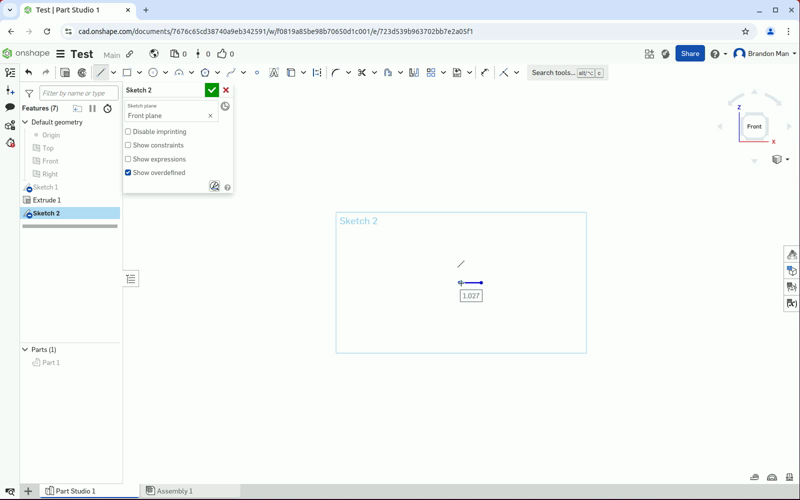
scroll(-6)
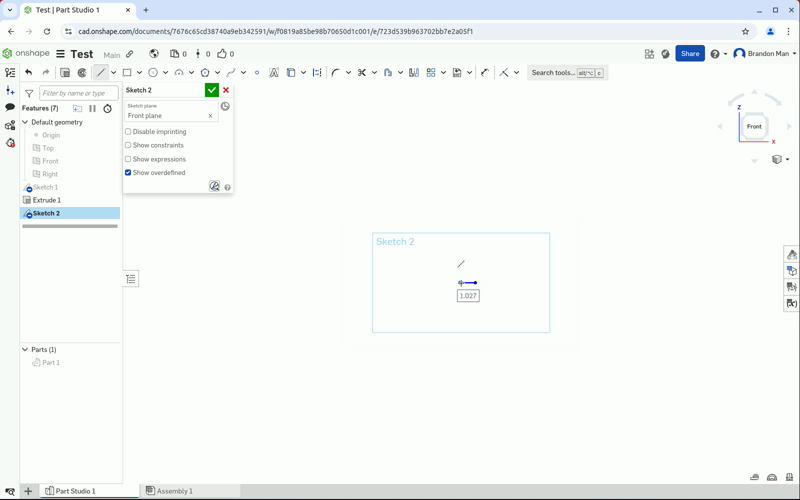
scroll(-6)
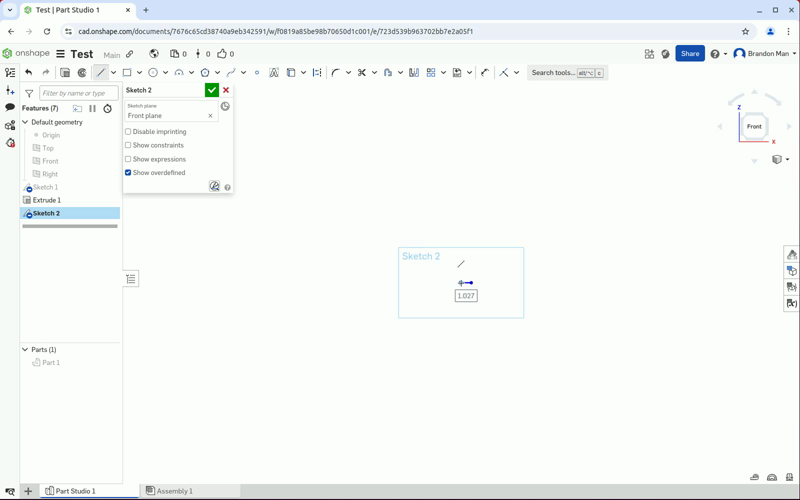
scroll(-6)
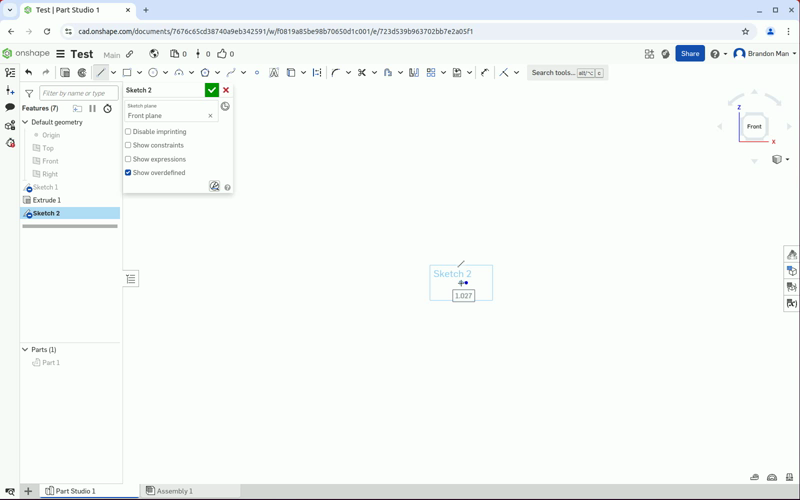
key_up(shift)
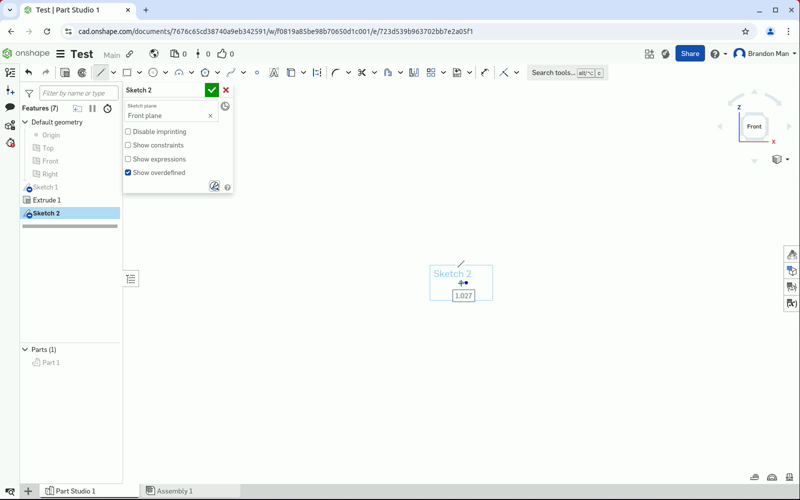
key_down(shift)
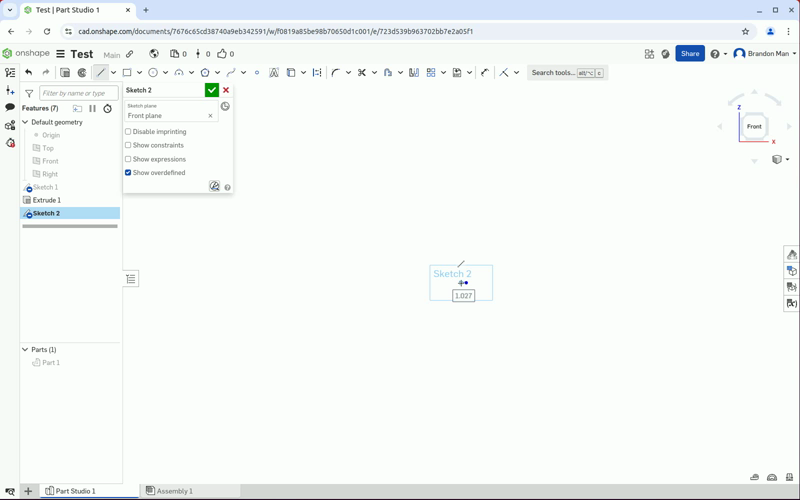
mouse_move(491, 282)
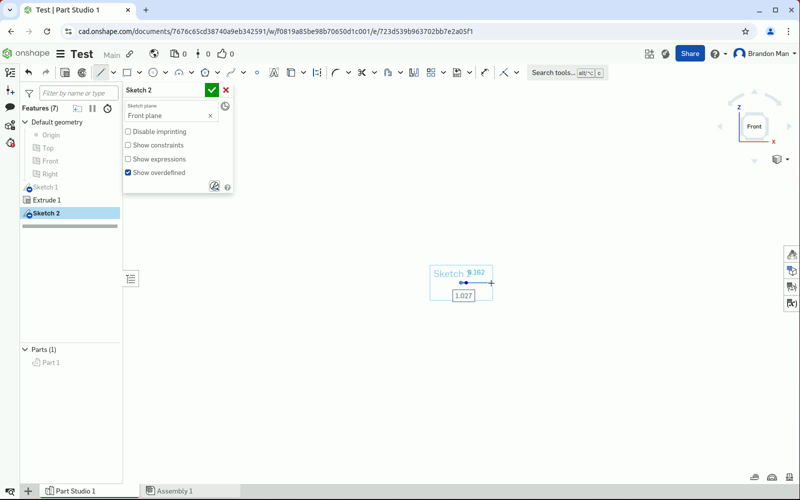
mouse_move(461, 277)
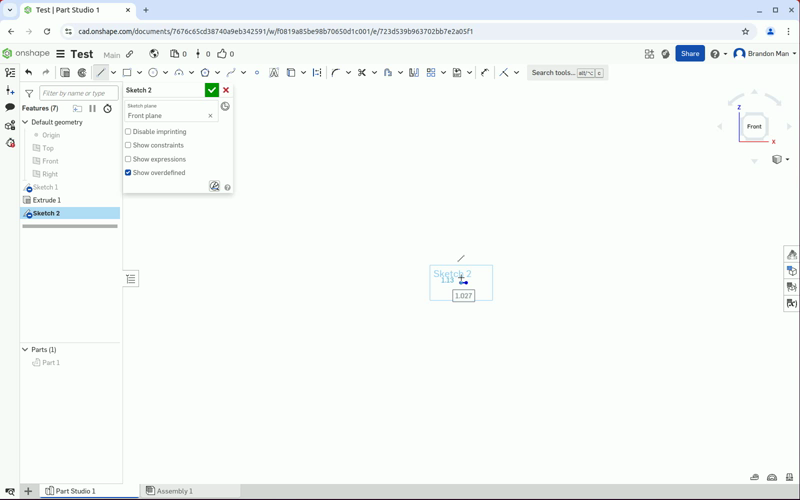
scroll(6)
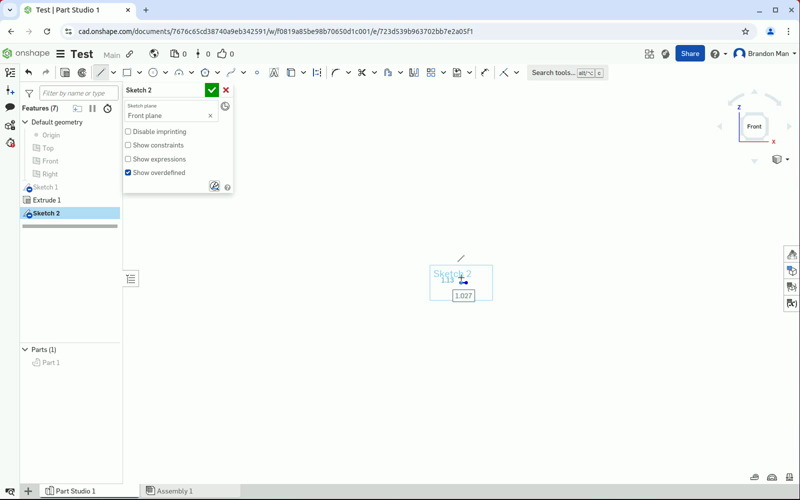
scroll(6)
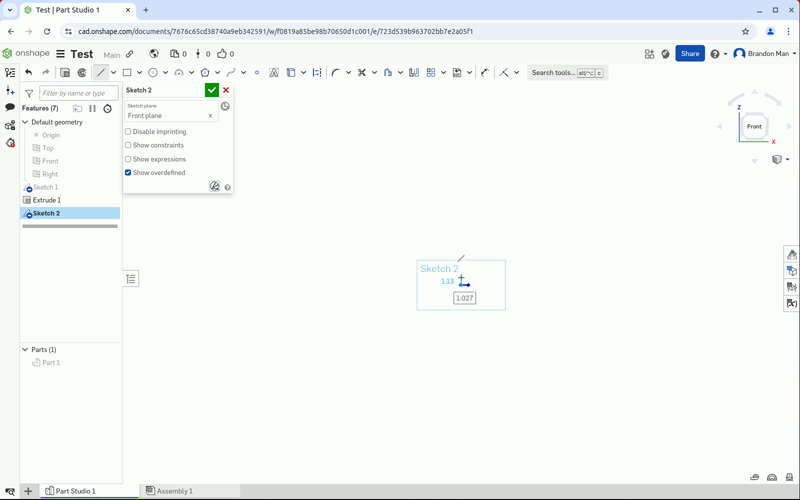
scroll(6)
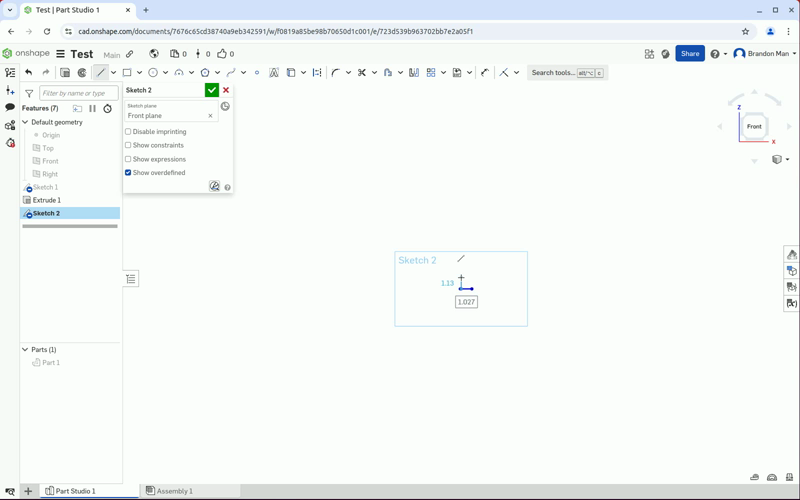
scroll(6)
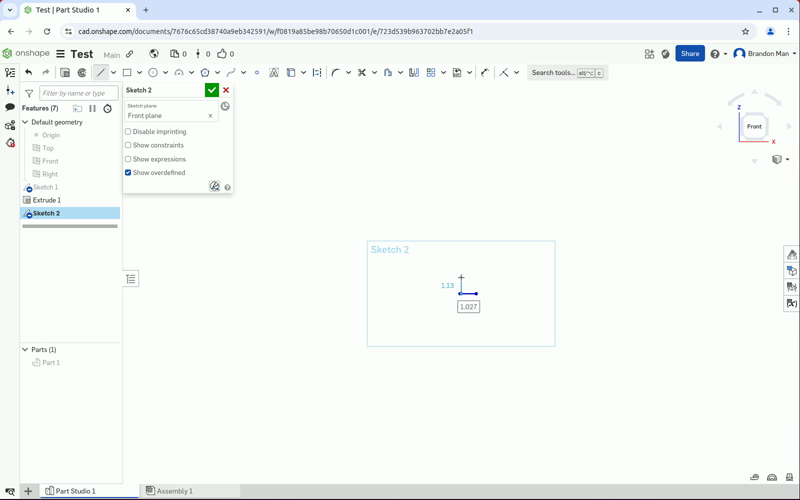
scroll(6)
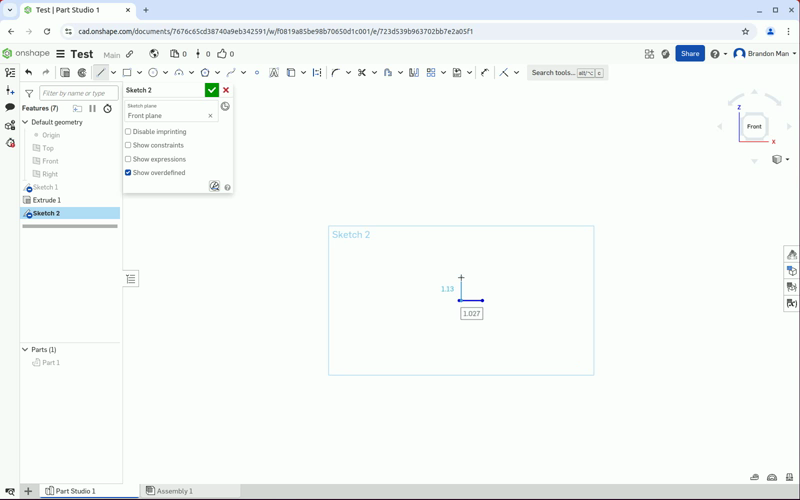
scroll(6)
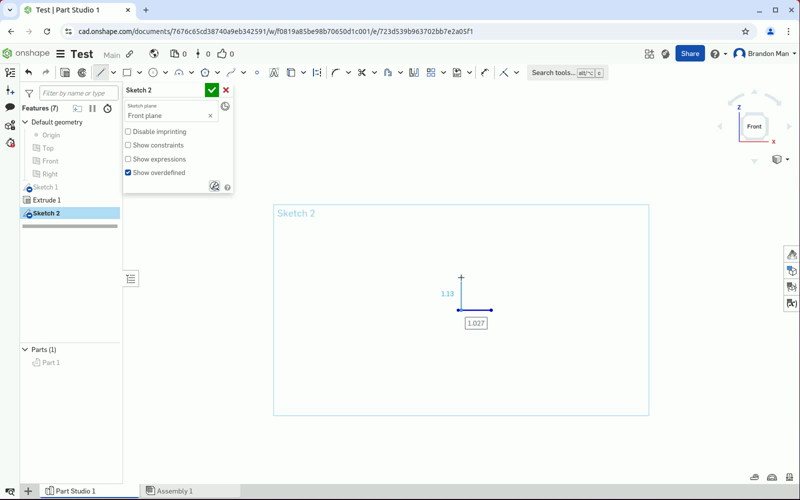
scroll(6)
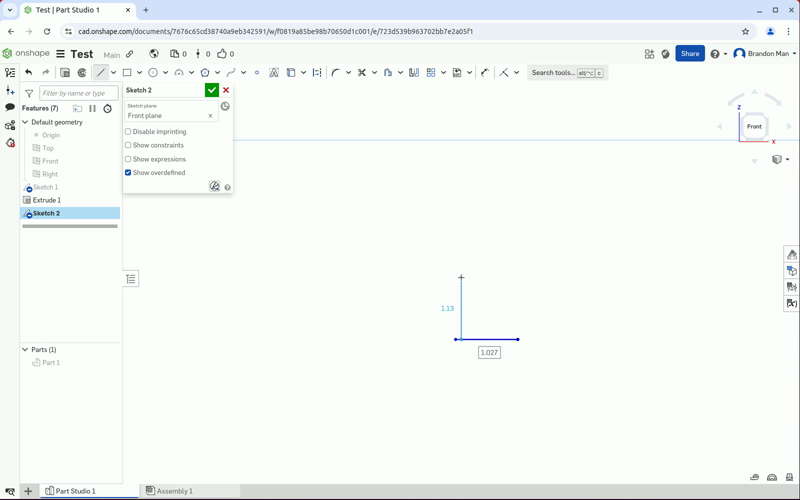
click(461, 277)
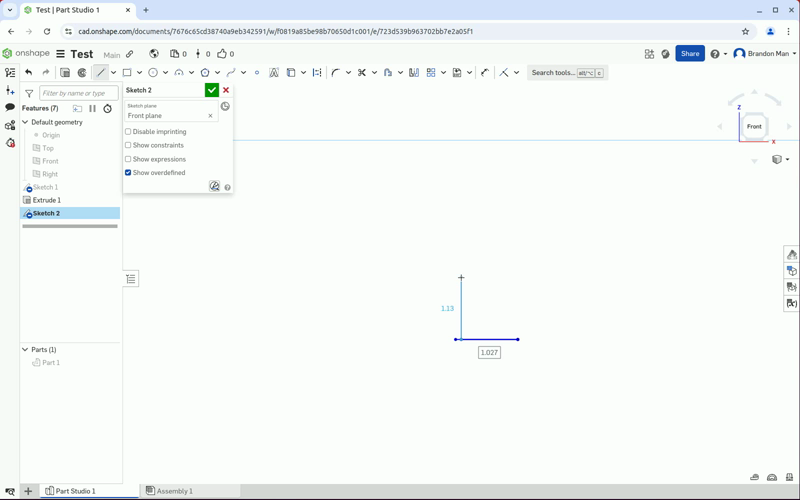
scroll(-6)
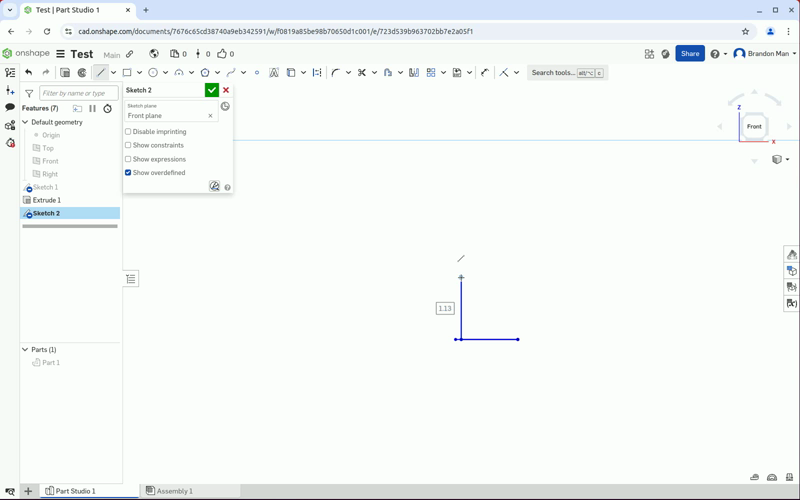
scroll(-6)
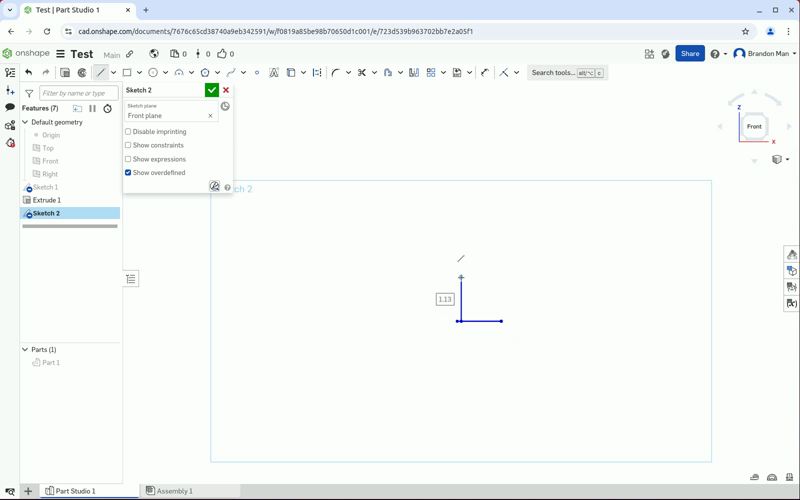
scroll(-6)
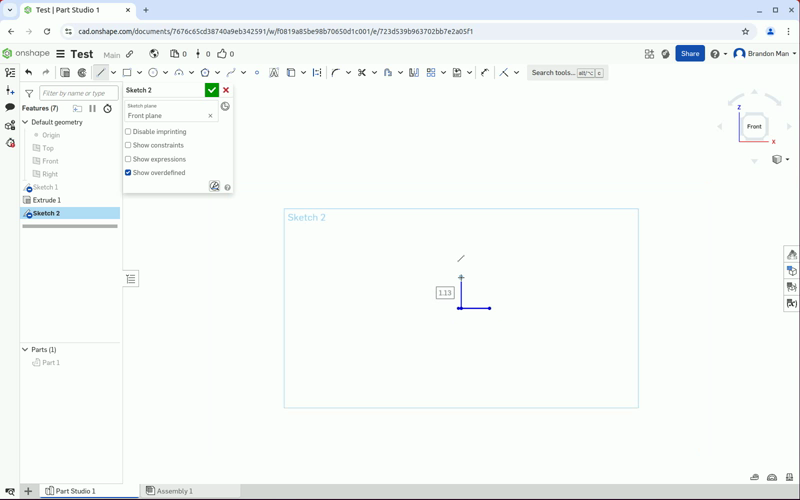
scroll(-6)
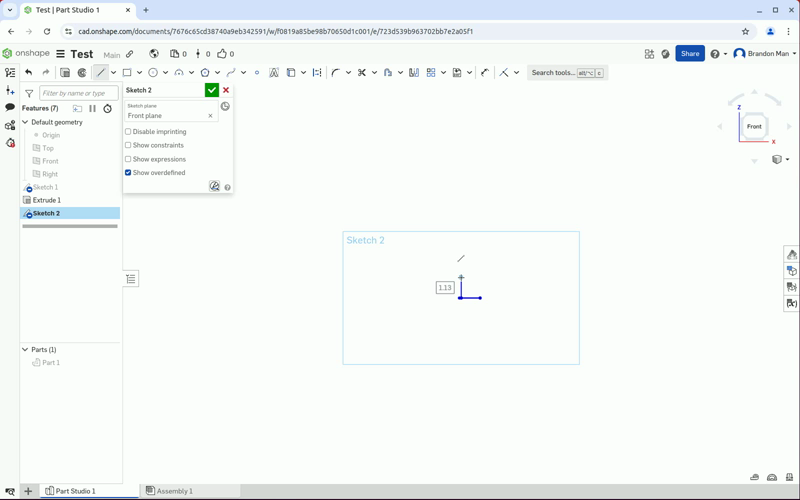
scroll(-6)
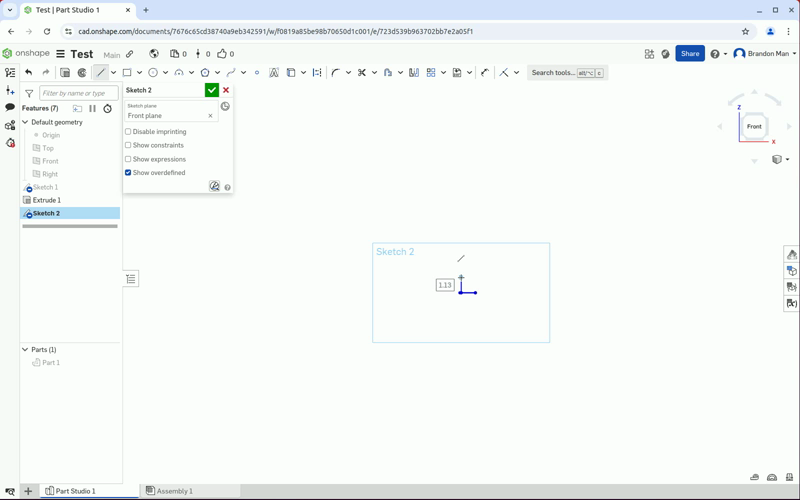
scroll(-6)
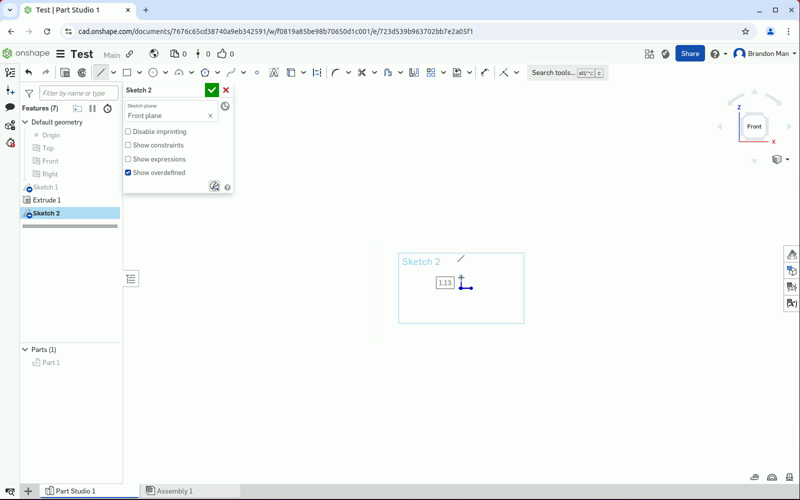
scroll(-6)
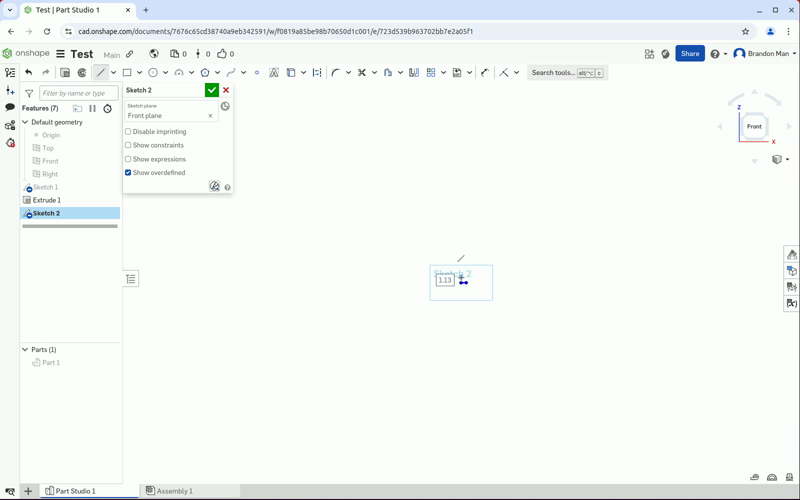
key_up(shift)
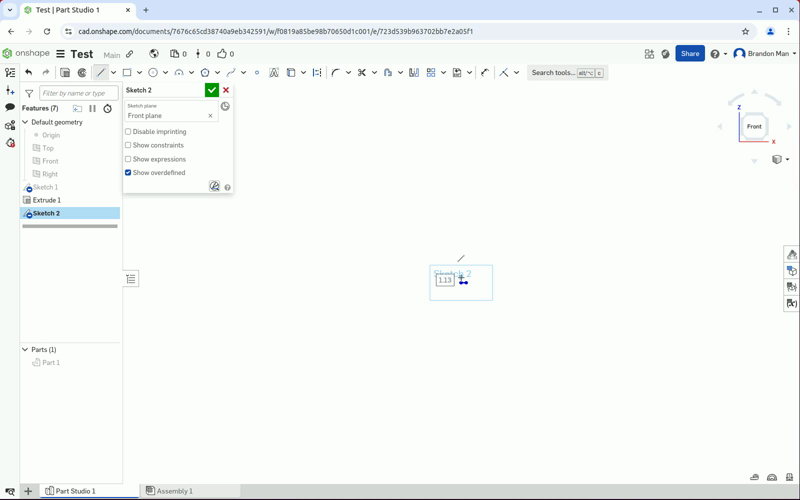
key_down(shift)
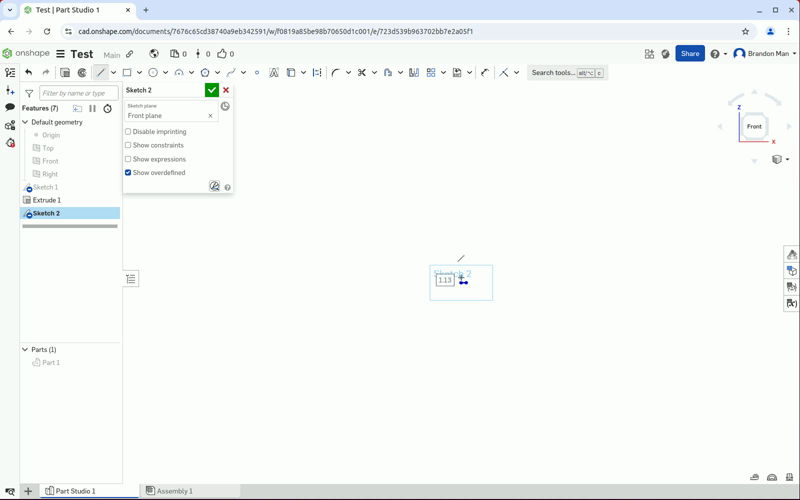
key_up(shift)
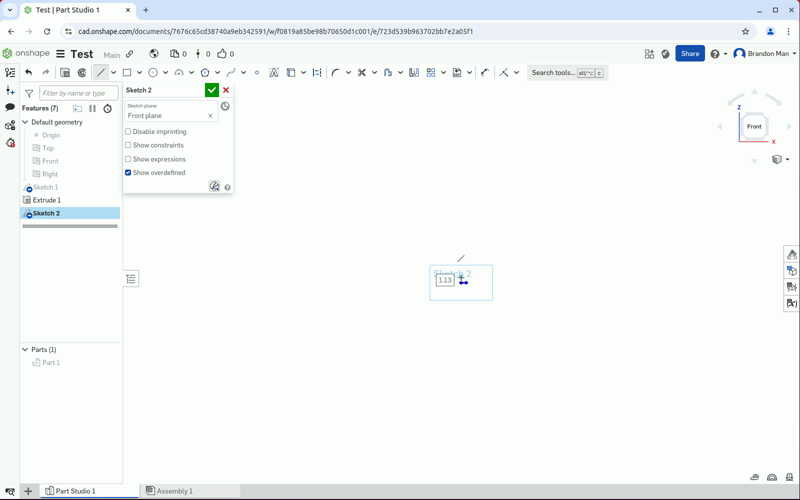
mouse_move(490, 277)
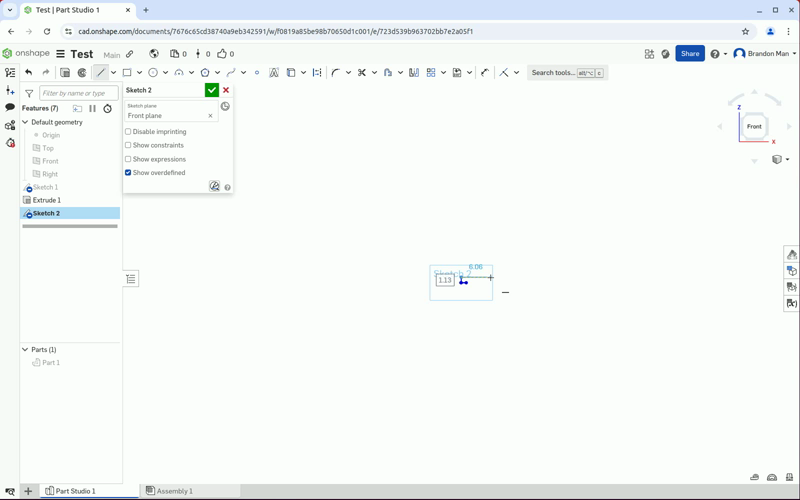
key_down(shift)
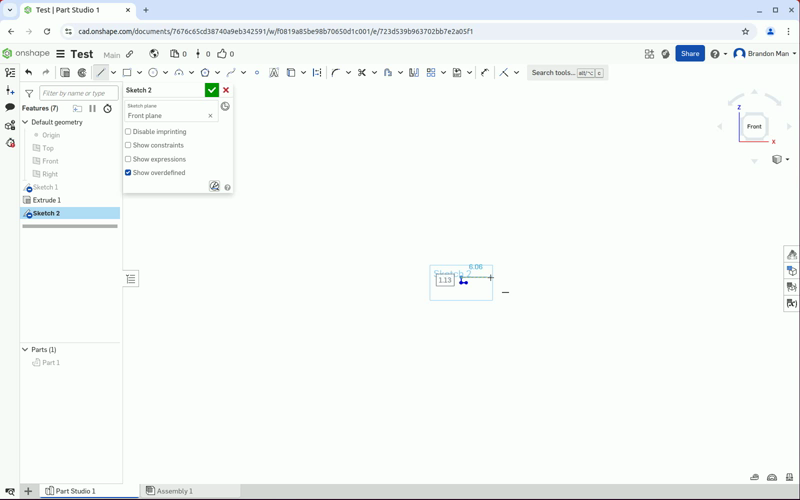
mouse_move(460, 282)
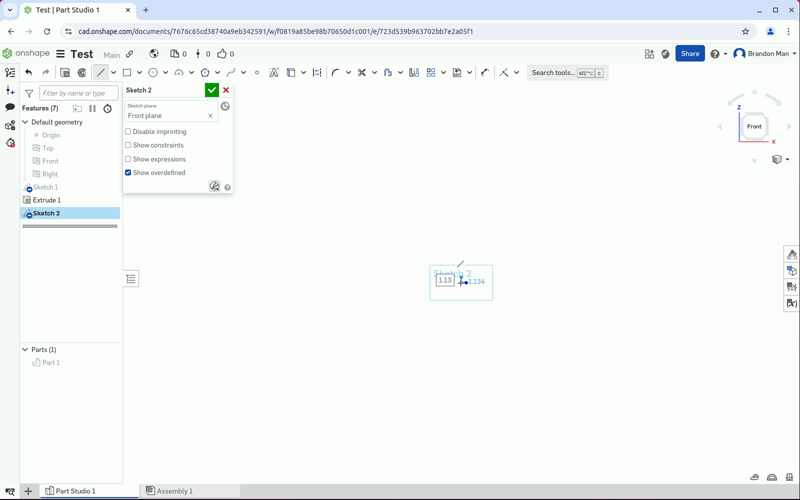
scroll(6)
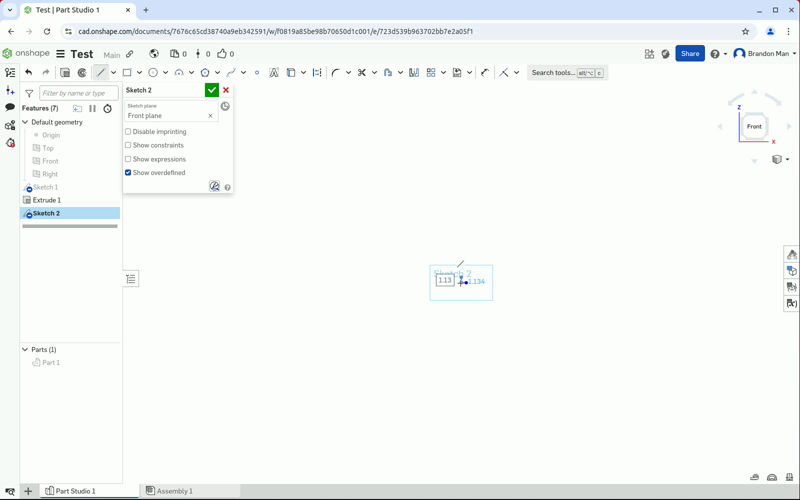
scroll(6)
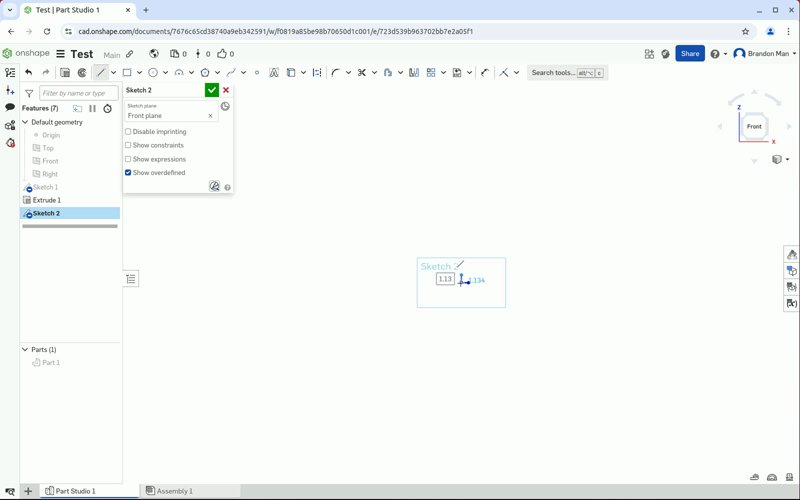
scroll(6)
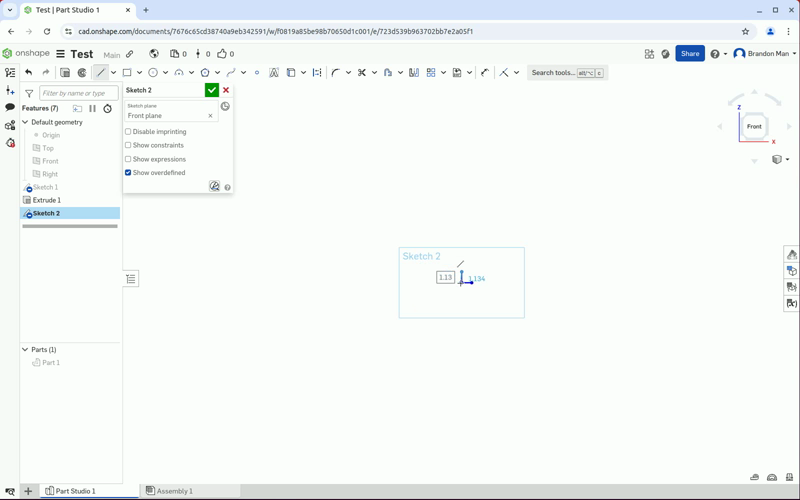
scroll(6)
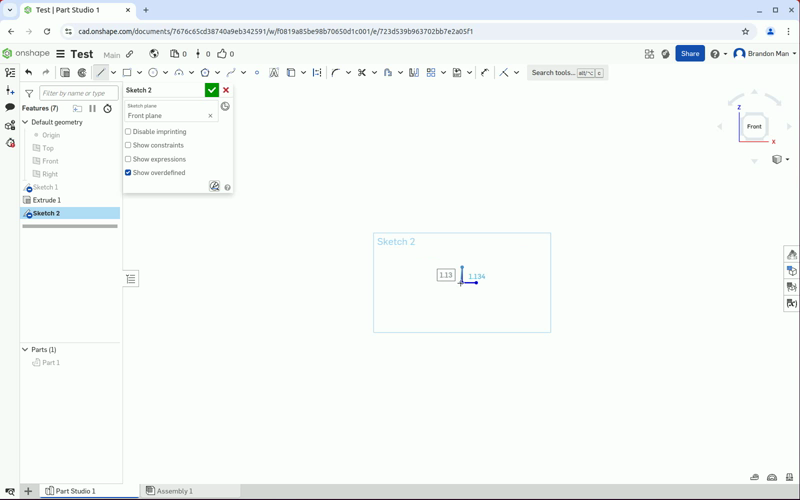
scroll(6)
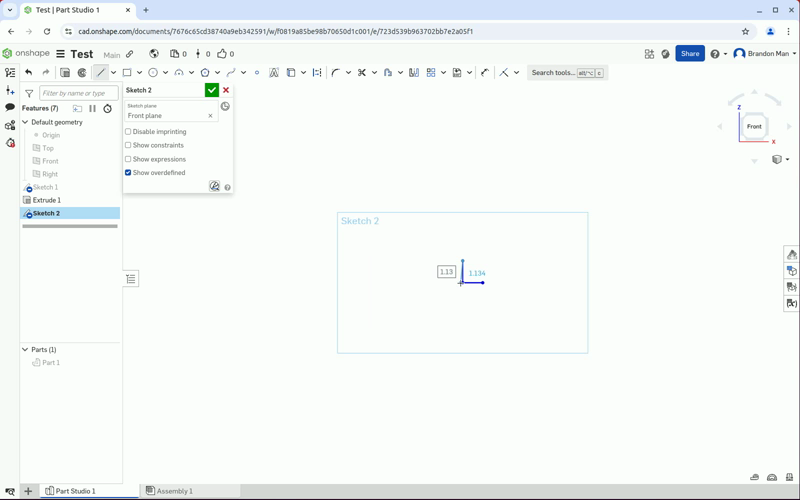
scroll(6)
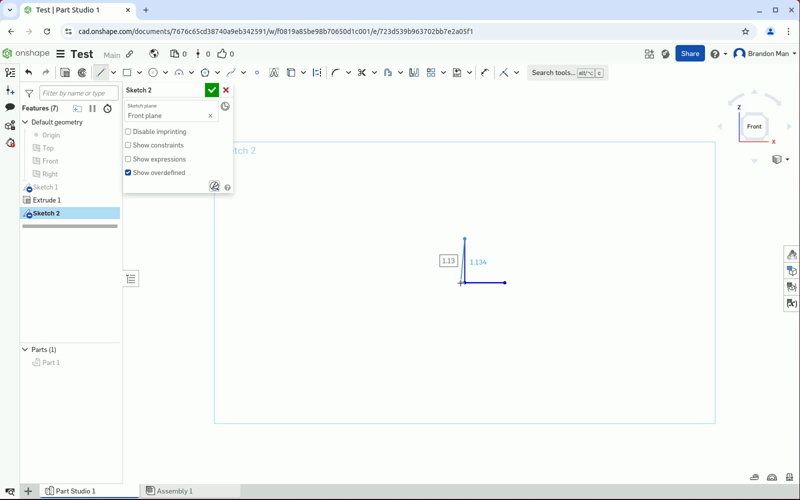
scroll(6)
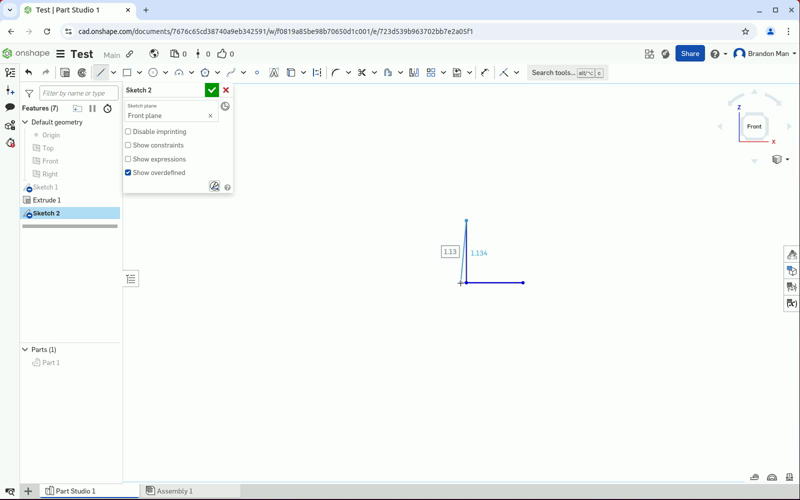
key_up(shift)
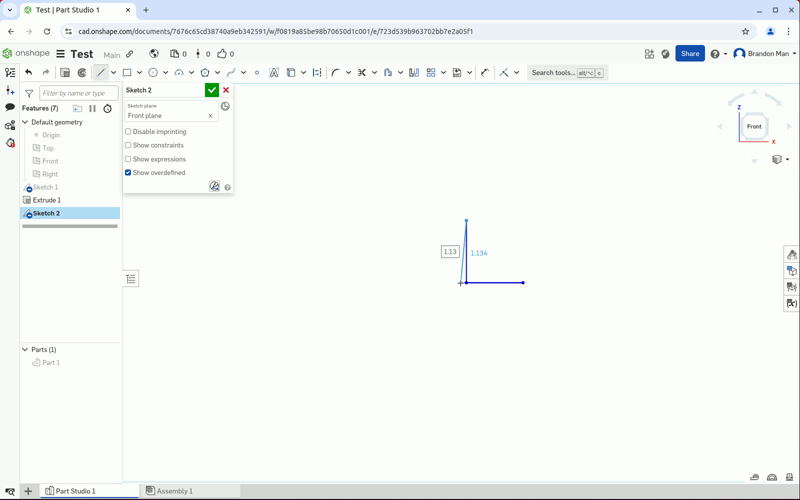
click(460, 282)
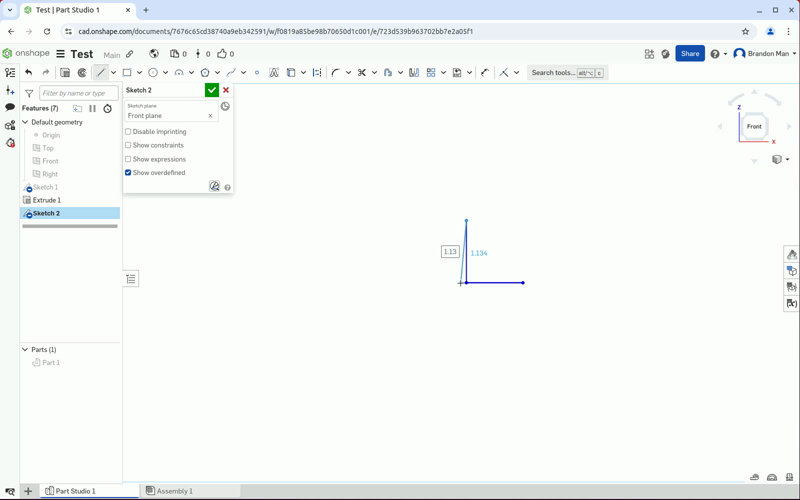
scroll(-6)
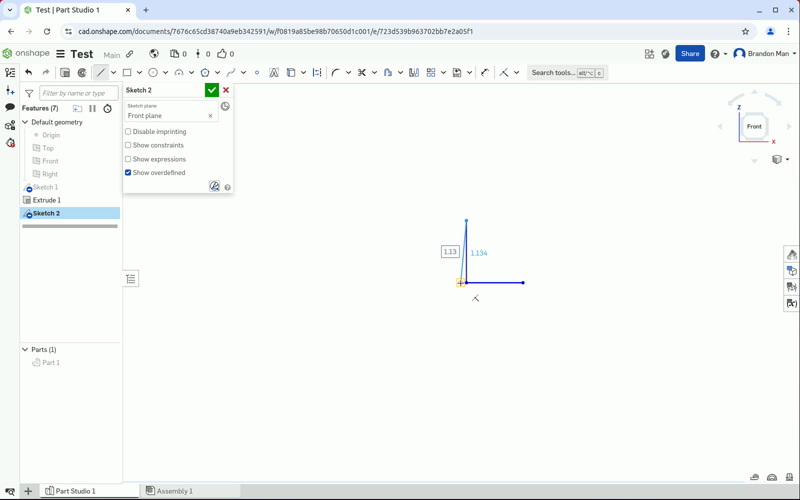
scroll(-6)
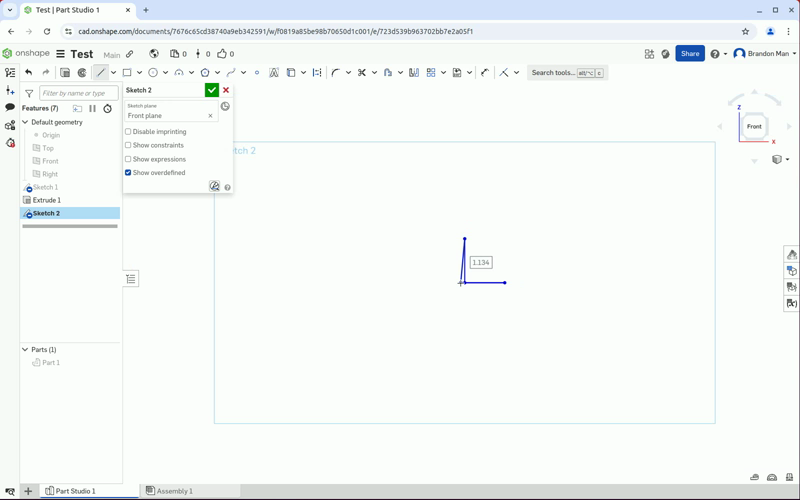
scroll(-6)
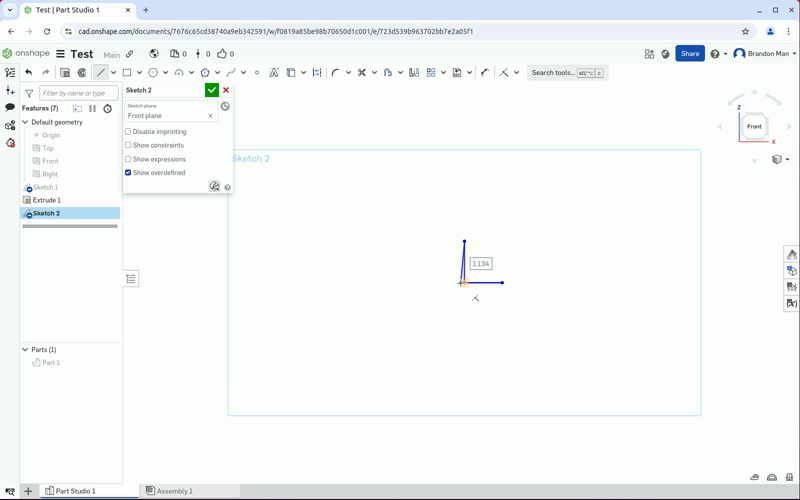
scroll(-6)
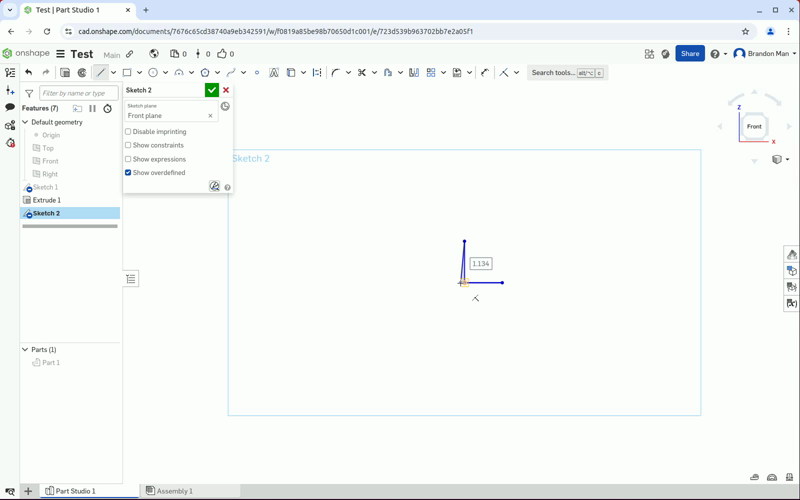
scroll(-6)
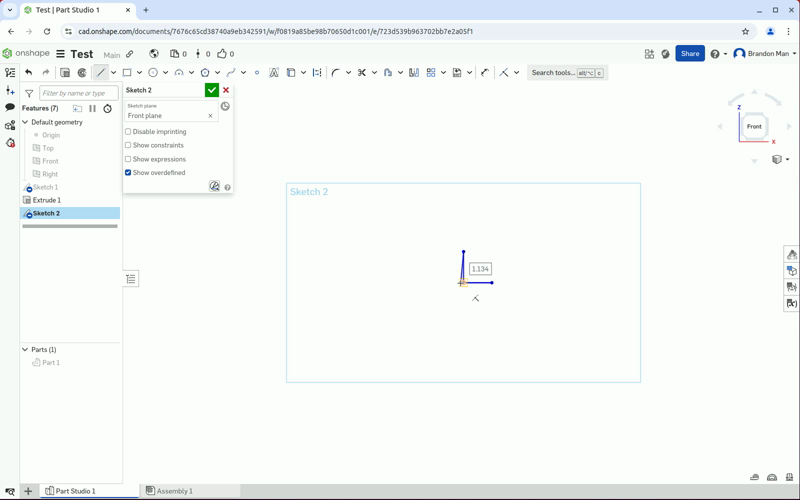
scroll(-6)
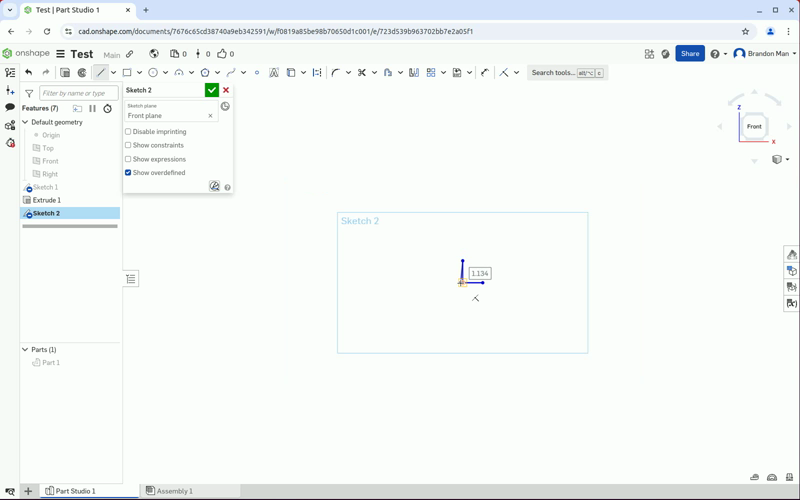
scroll(-6)
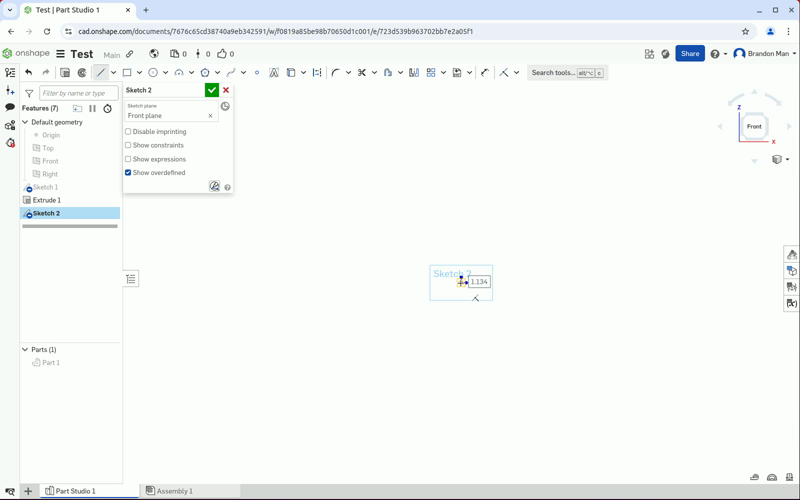
key(esc)
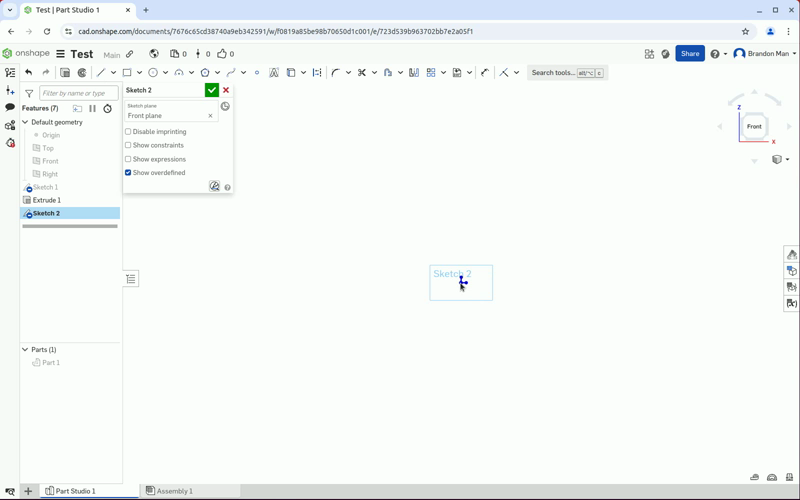
mouse_move(466, 282)
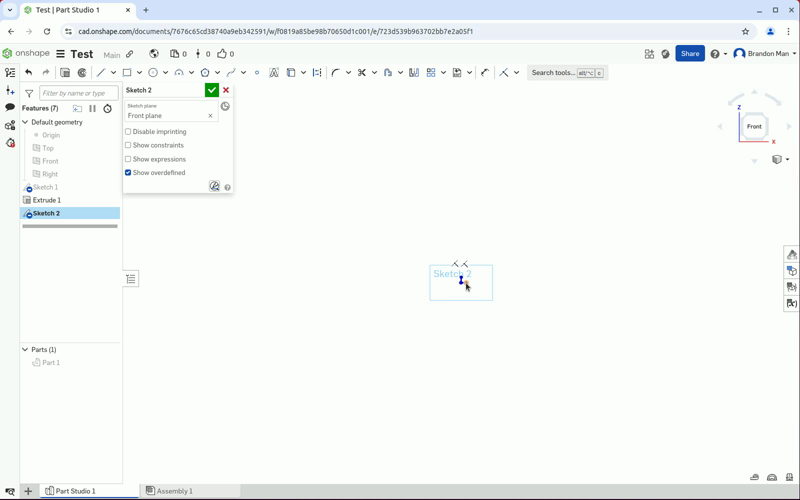
scroll(6)
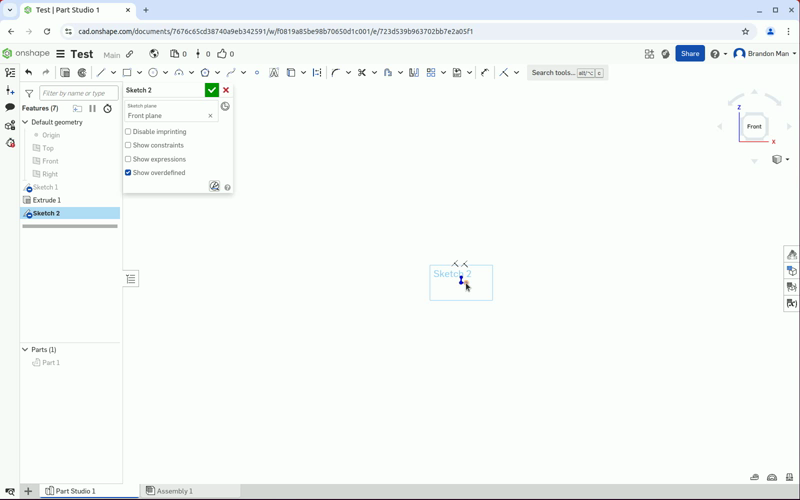
scroll(6)
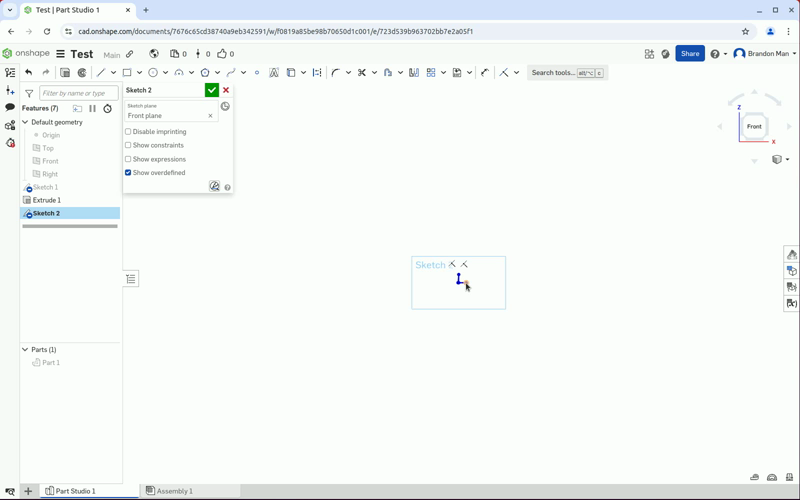
scroll(6)
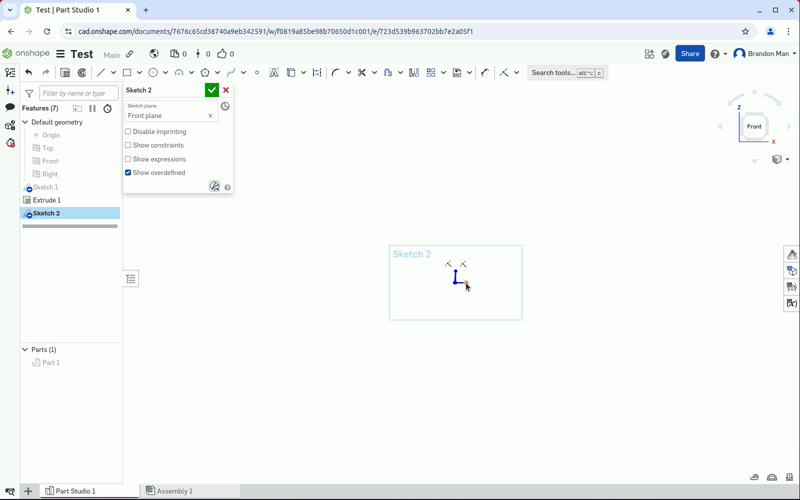
scroll(6)
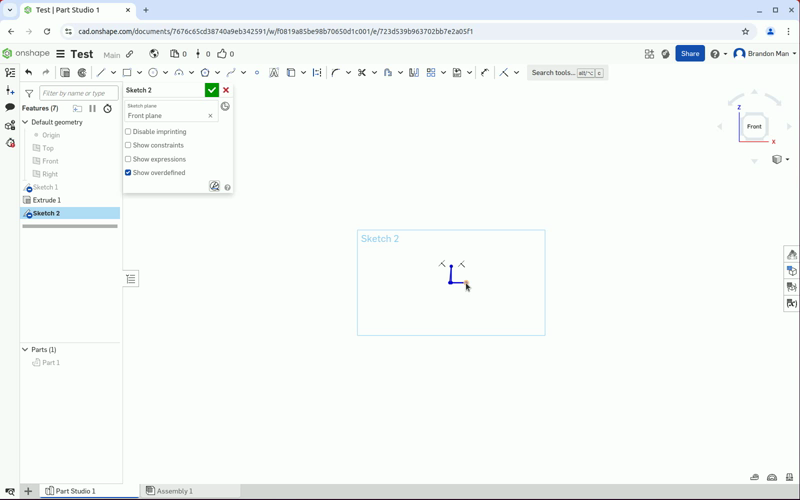
scroll(6)
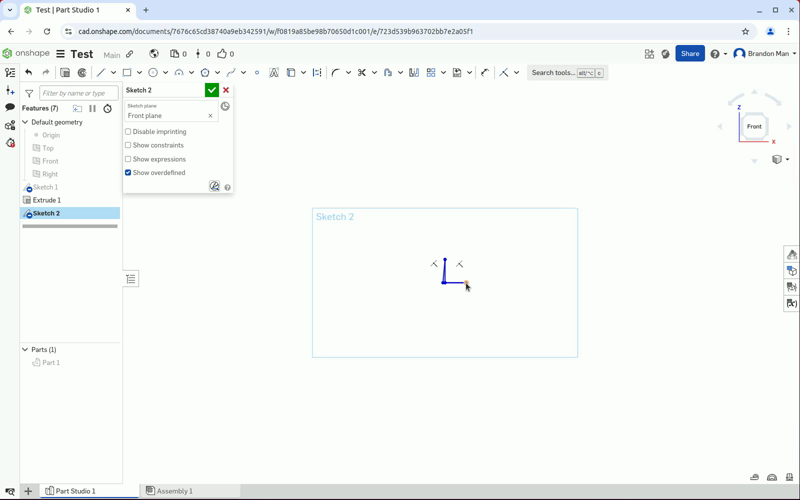
scroll(6)
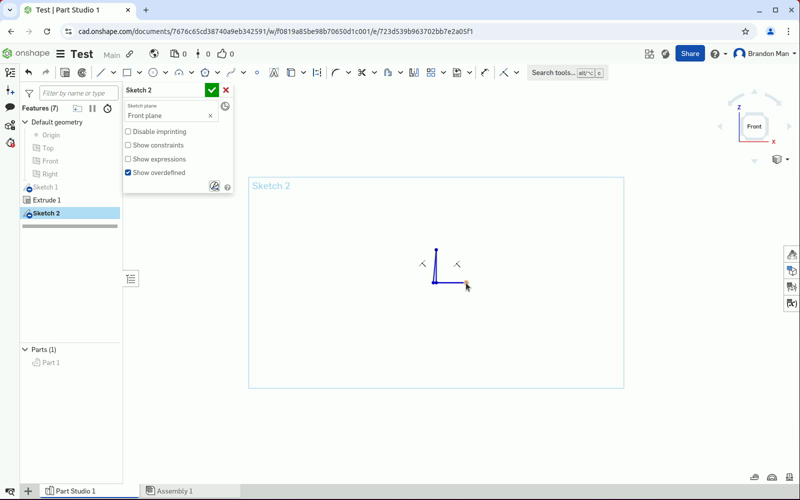
scroll(6)
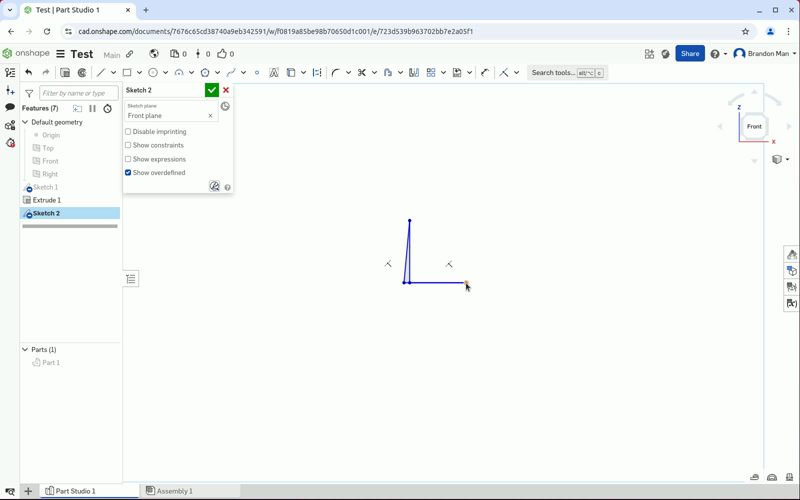
click(466, 282)
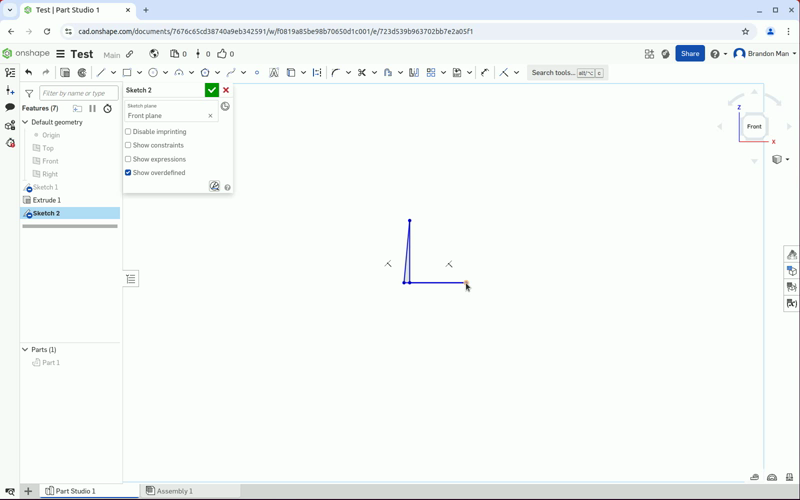
scroll(-6)
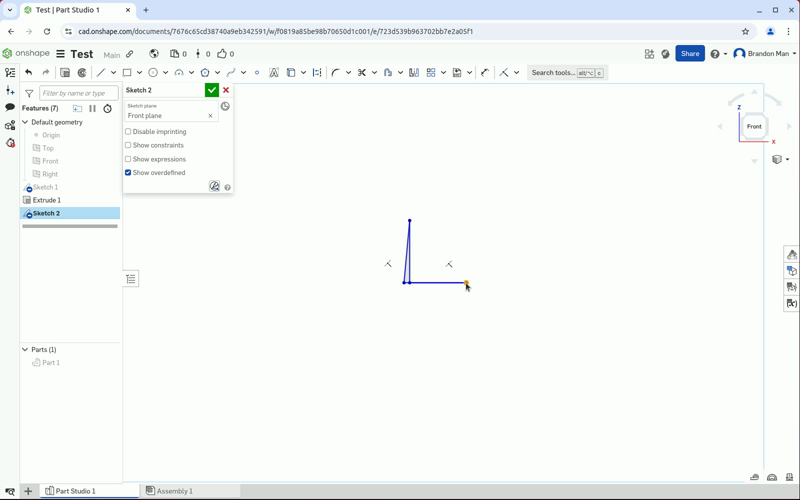
scroll(-6)
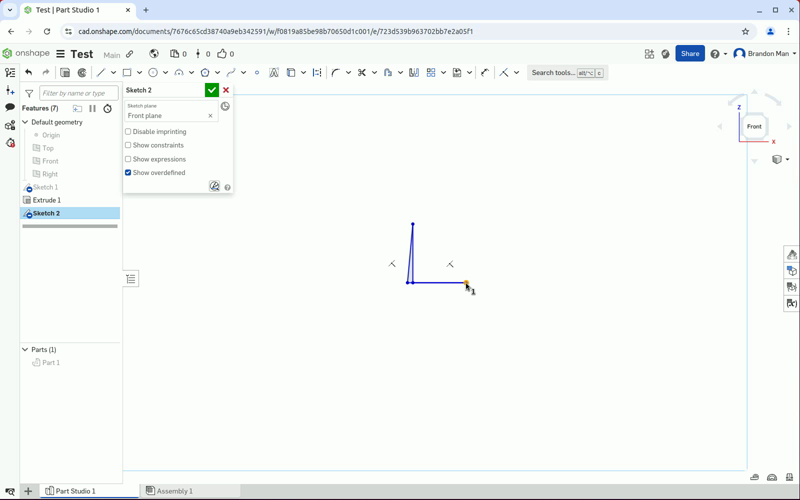
scroll(-6)
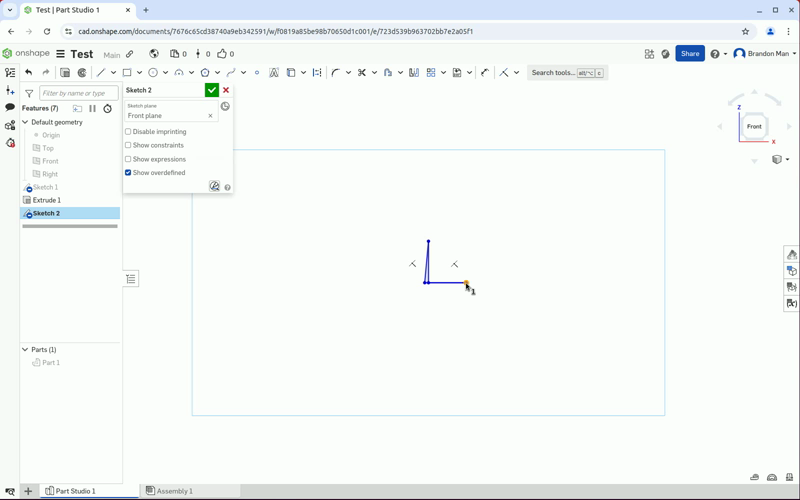
scroll(-6)
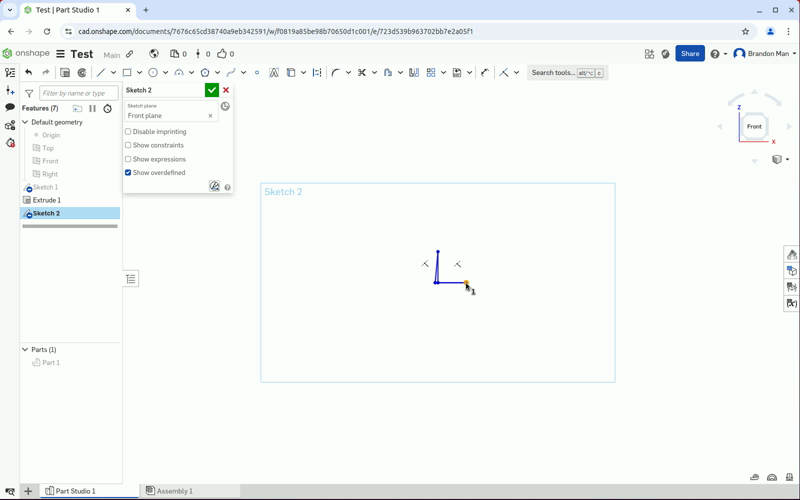
scroll(-6)
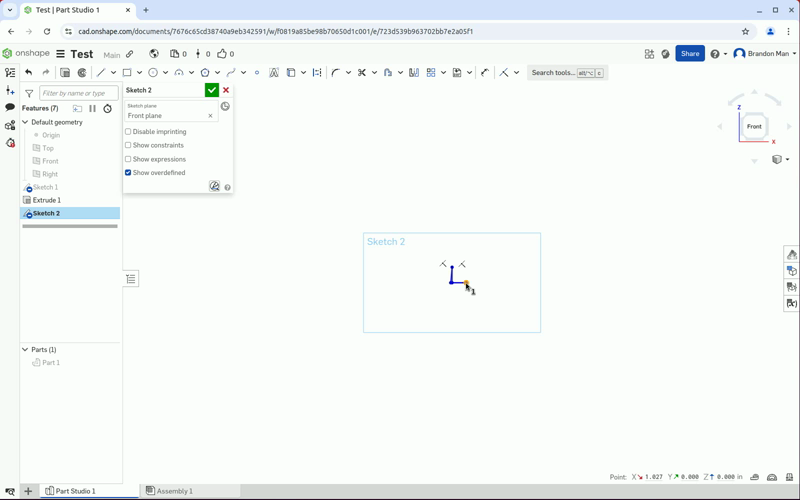
scroll(-6)
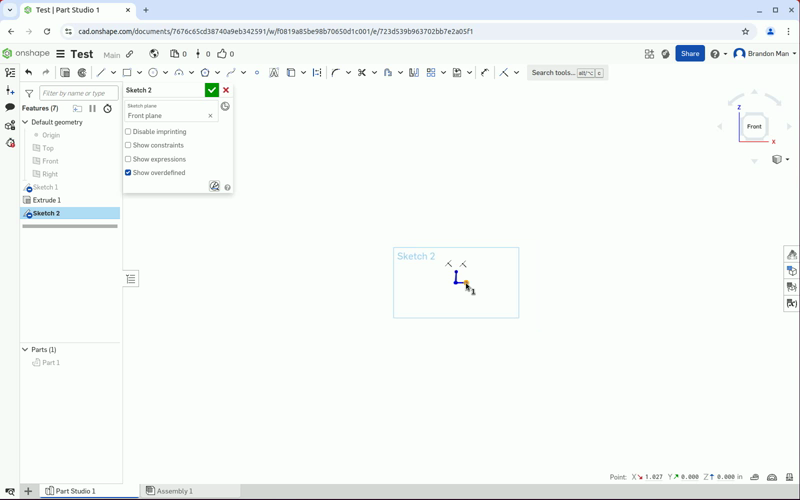
scroll(-6)
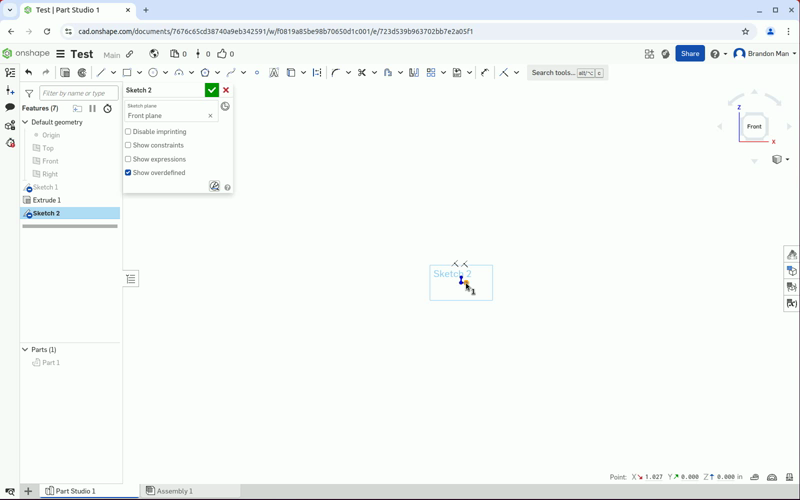
mouse_move(73, 352)
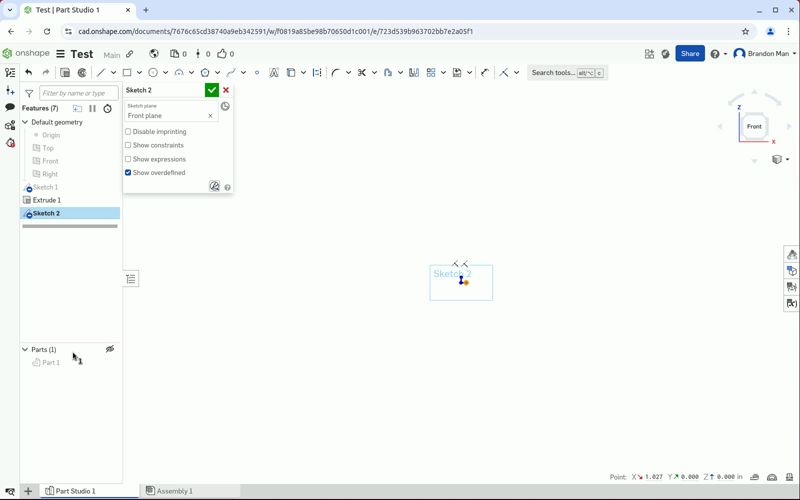
key(shift+y)
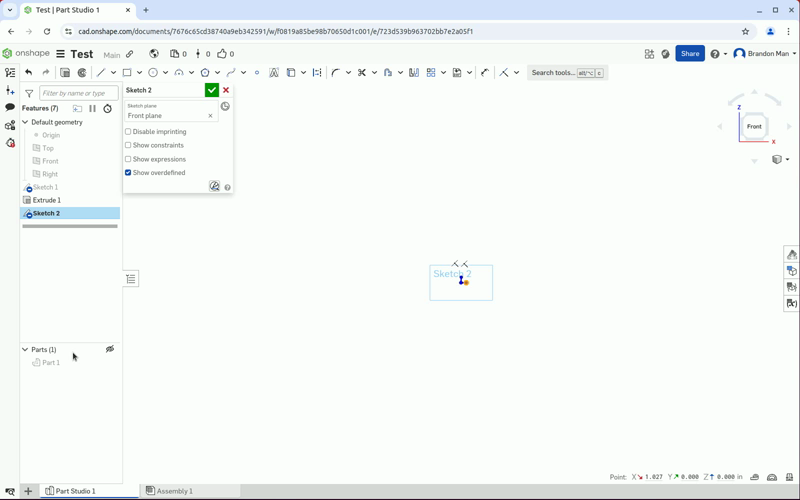
key(shift+e)
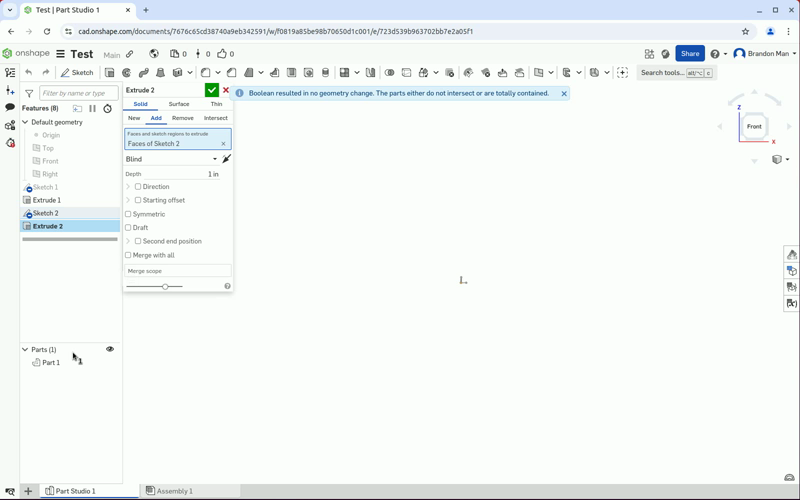
mouse_move(143, 106)
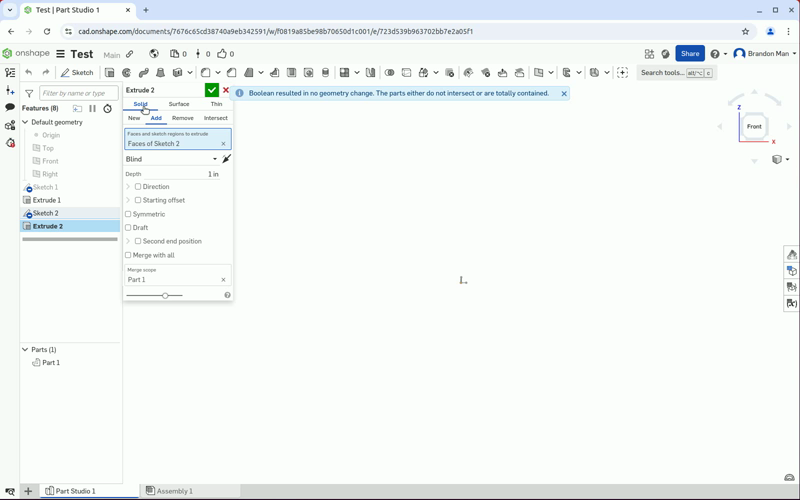
click(143, 106)
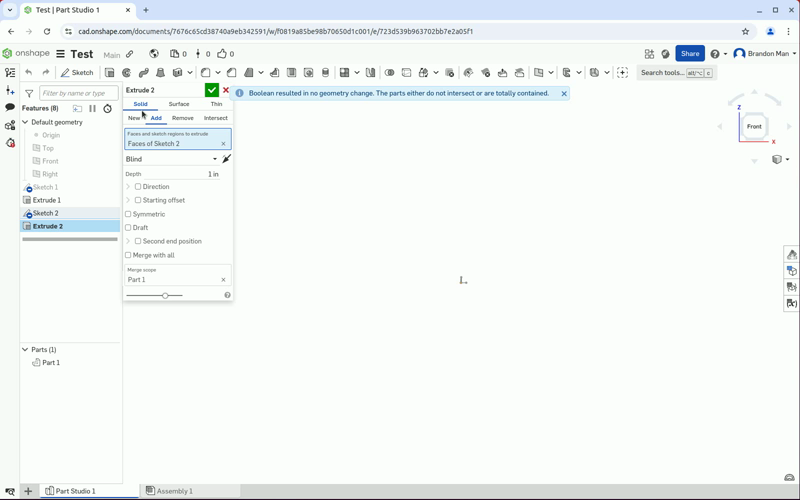
mouse_move(137, 120)
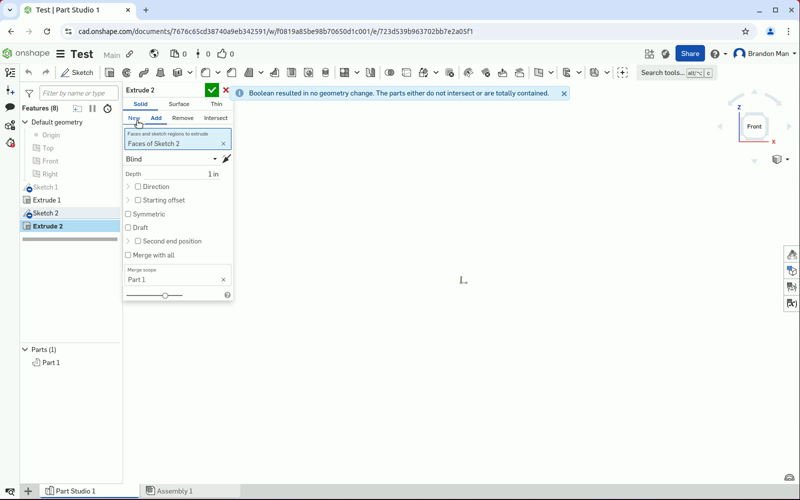
click(137, 120)
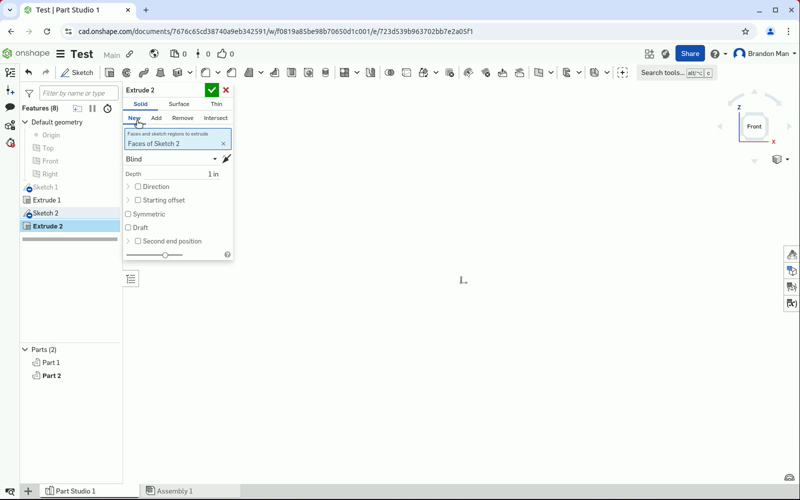
key(tab, 4)
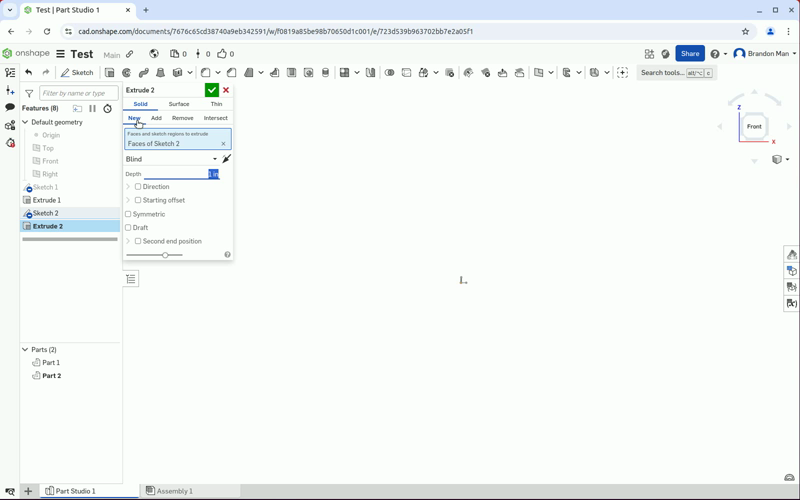
text(23.108)
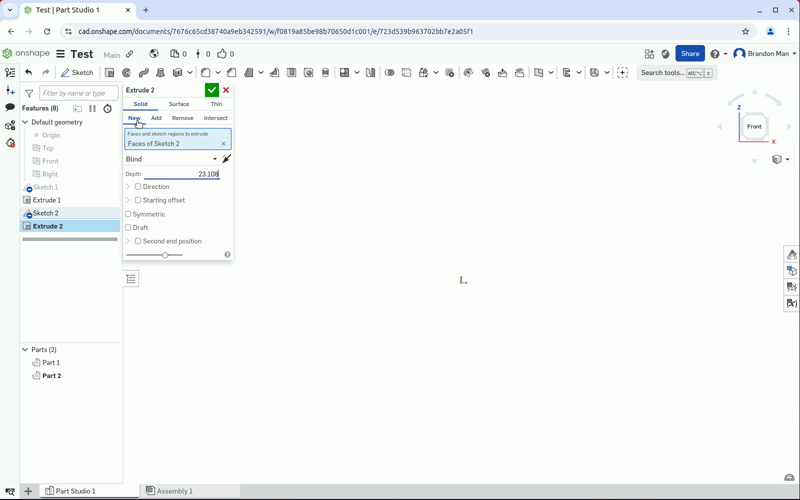
key(enter)
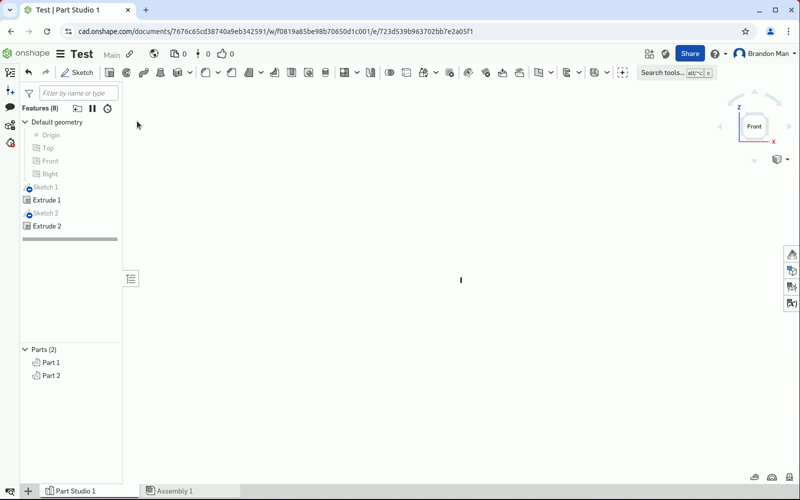
key(shift+h)
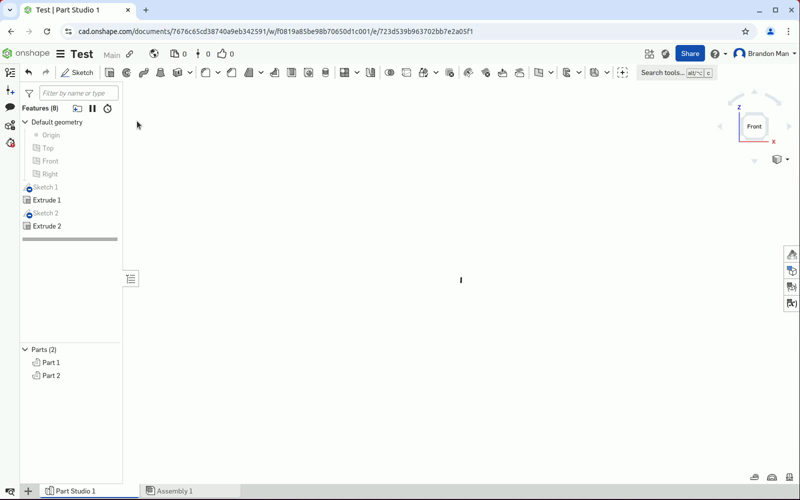
key(shift+h)
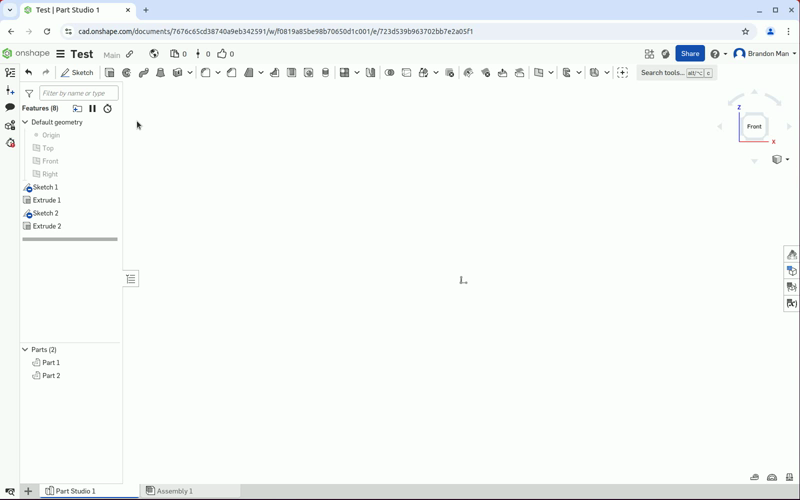
key(shift+7)
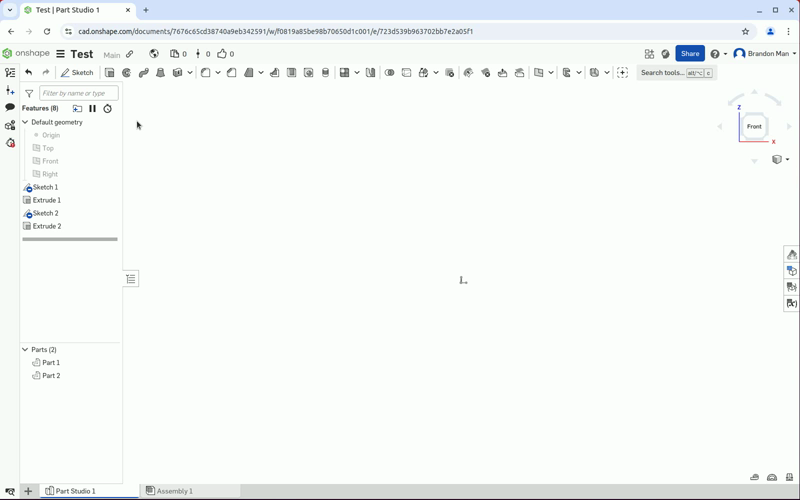
key(left, 2)
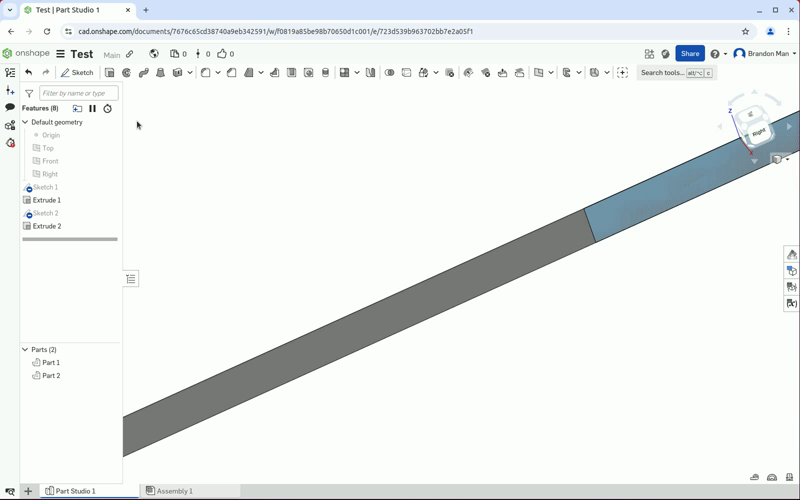
key(down, 2)
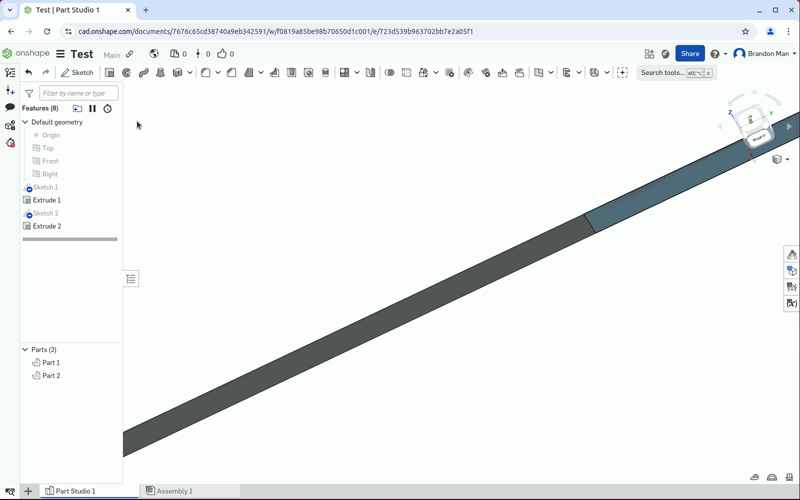
key(up, 2)
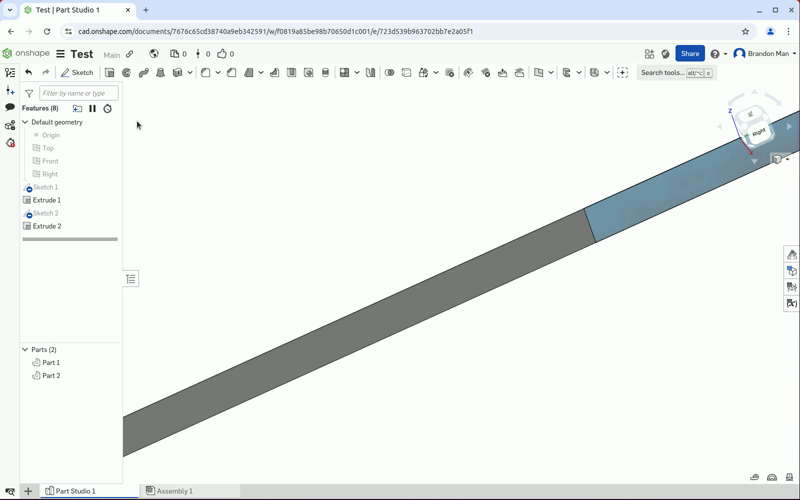
key(right, 2)
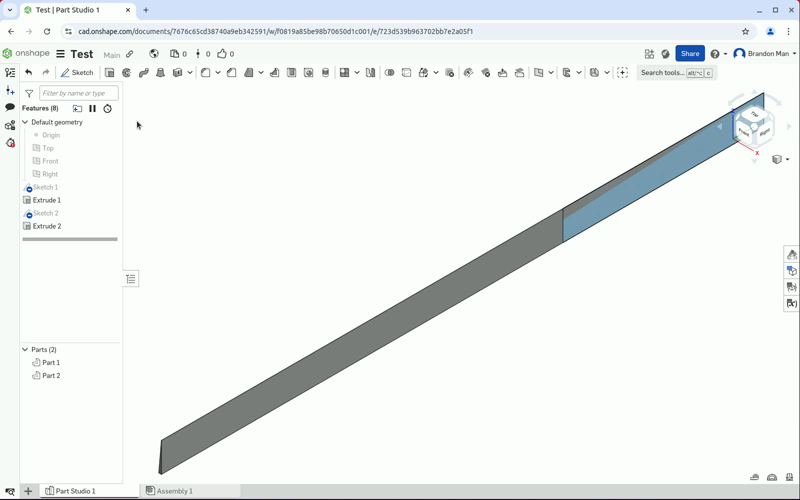
mouse_move(73, 189)
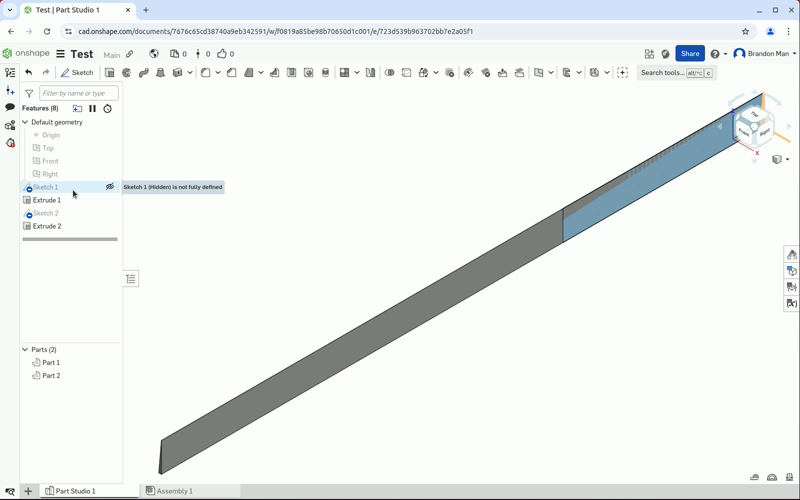
click(73, 189)